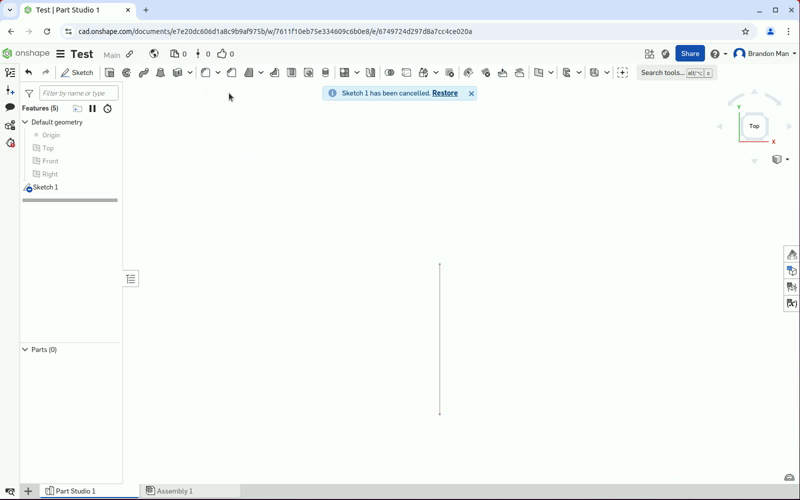
key(shift+h)
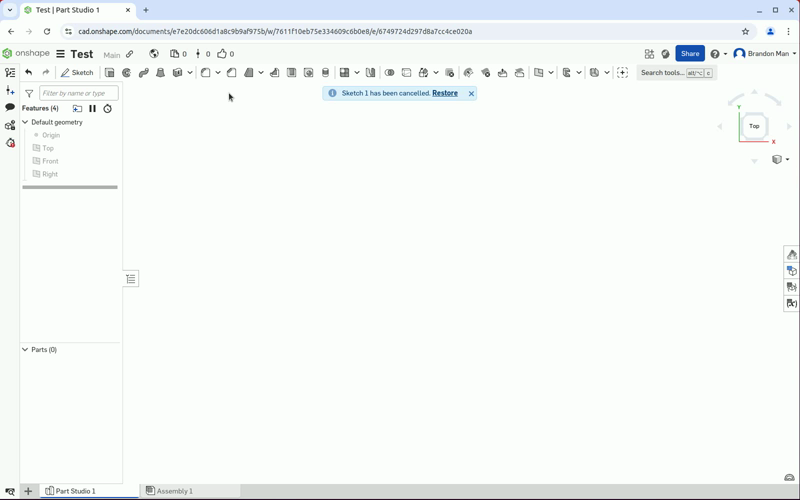
mouse_move(73, 352)
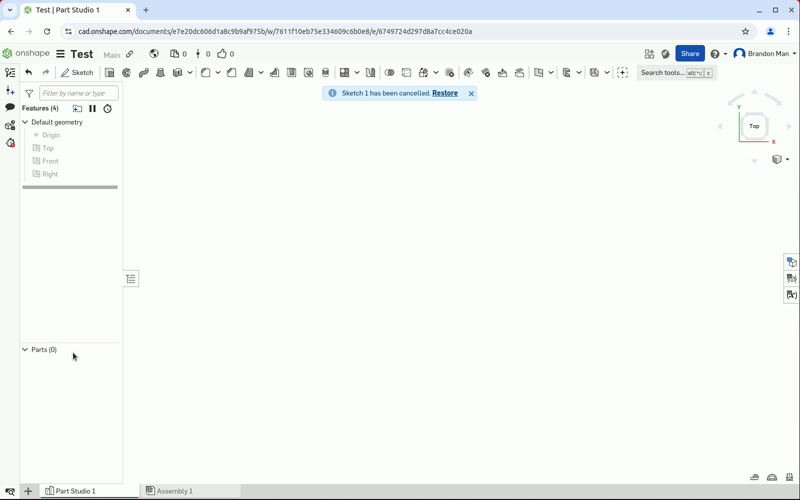
key(y)
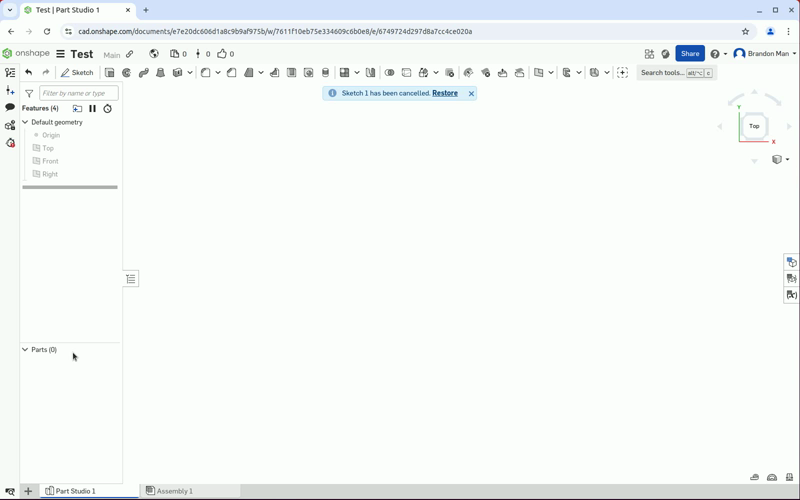
key(shift+p)
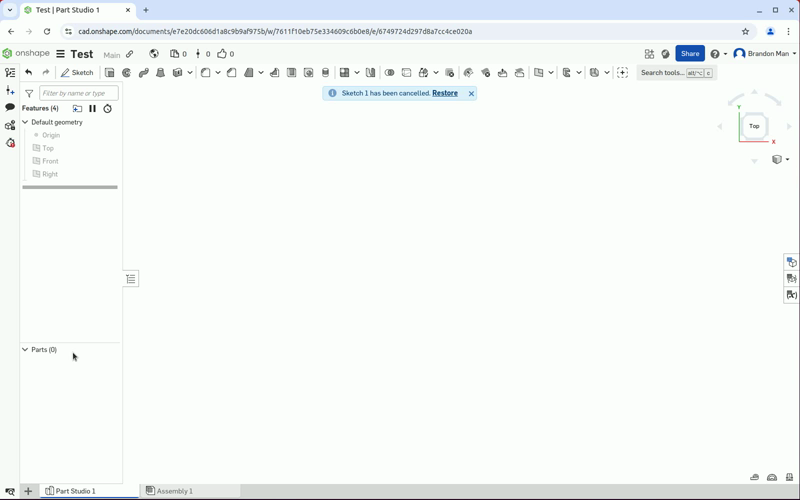
key(space)
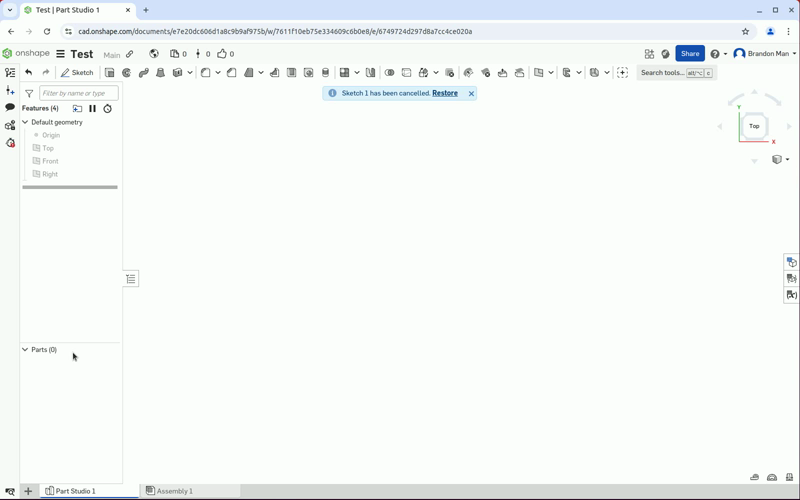
key_down(shift)
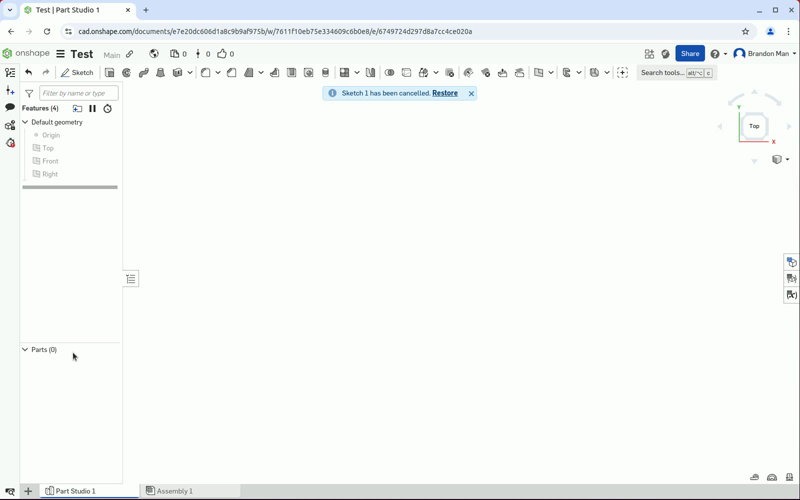
key(up)
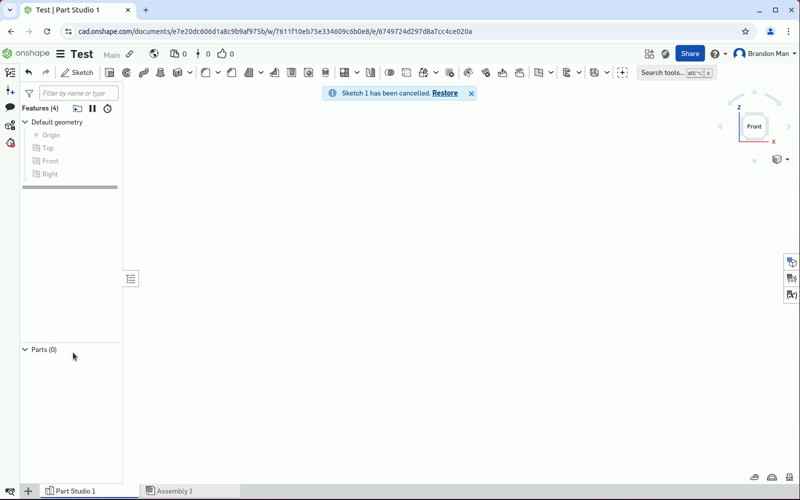
key_up(shift)
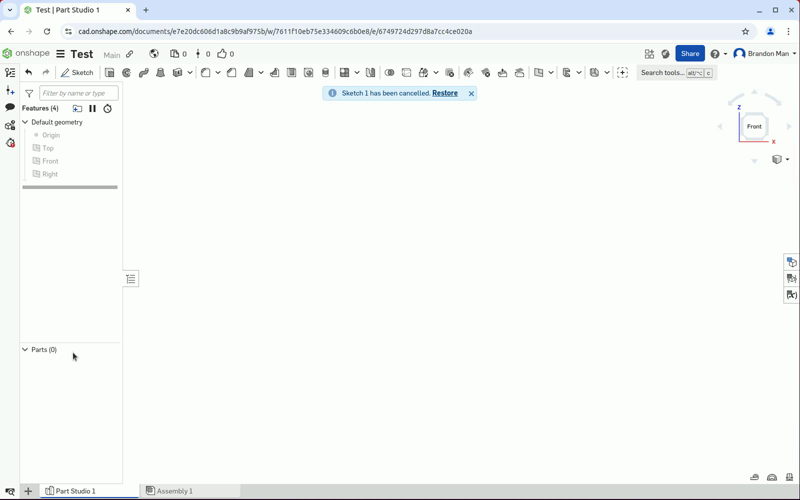
key(space)
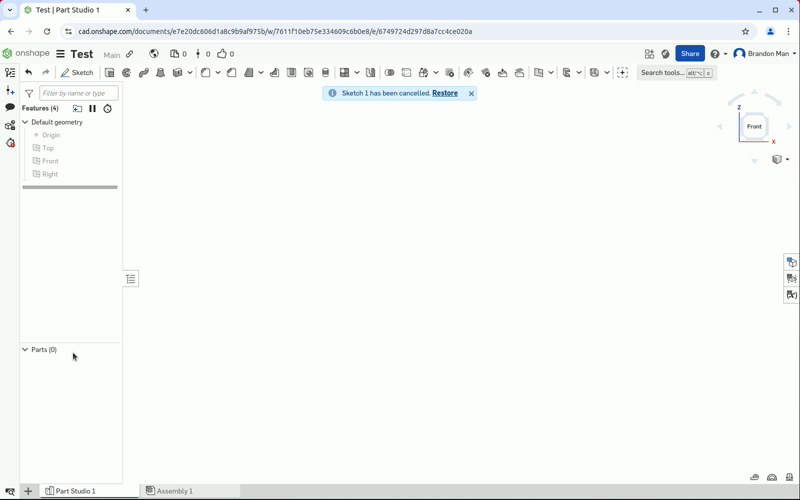
key_down(shift)
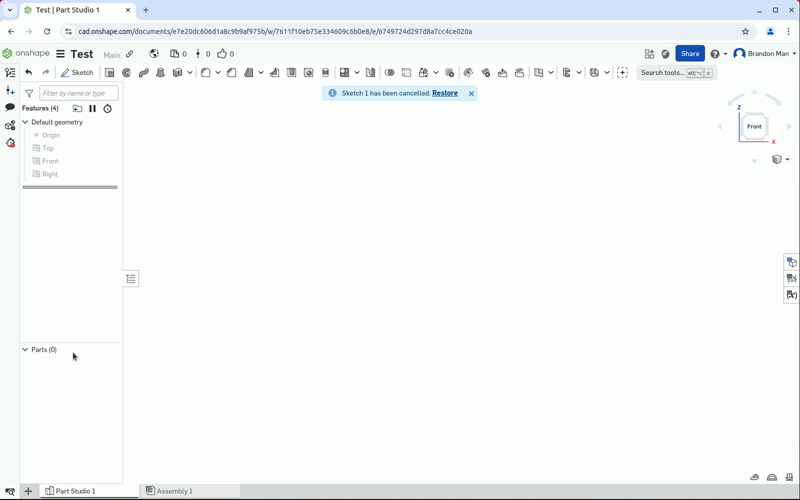
key(left)
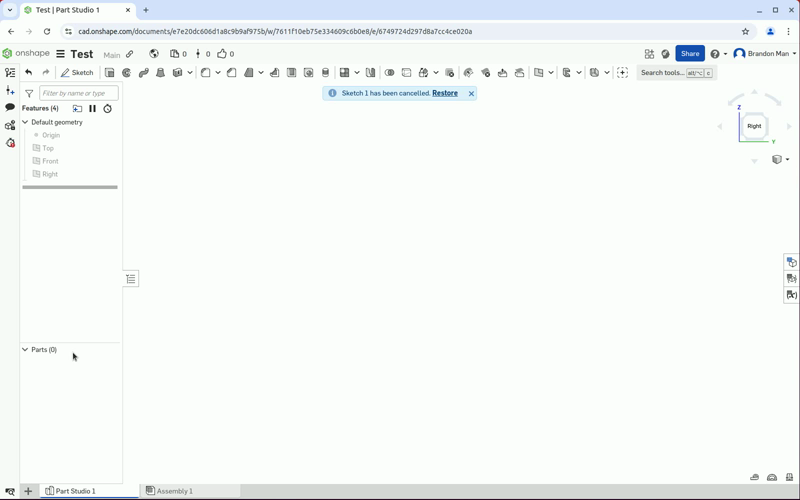
key_up(shift)
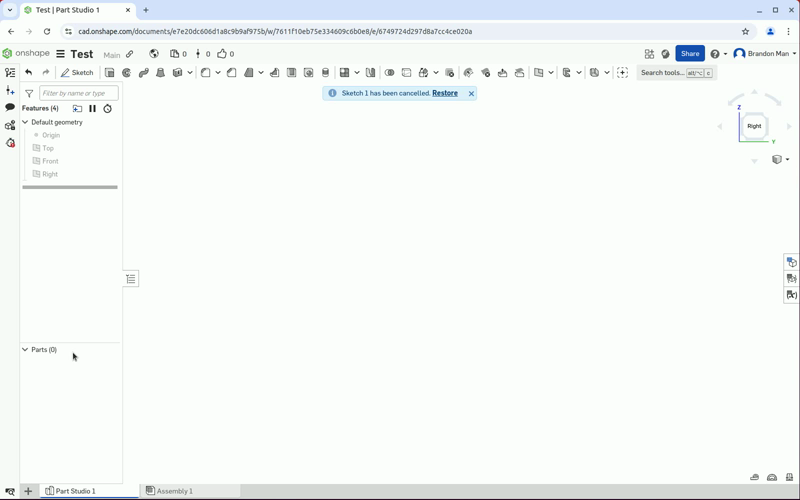
mouse_move(73, 352)
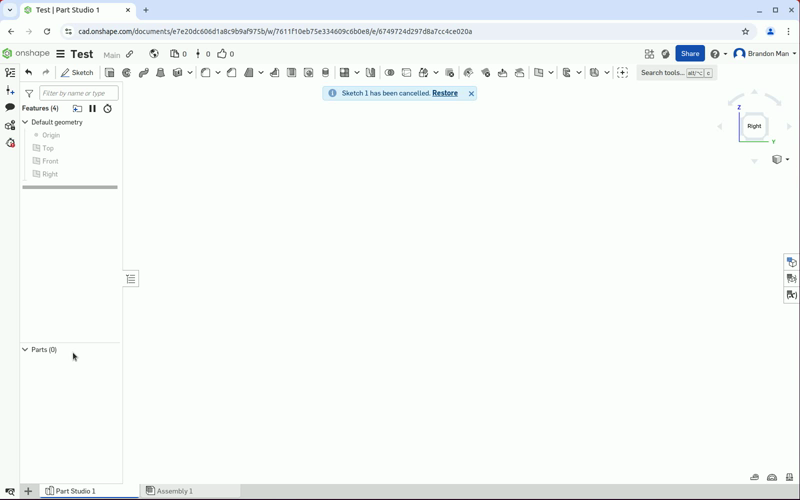
key(shift+y)
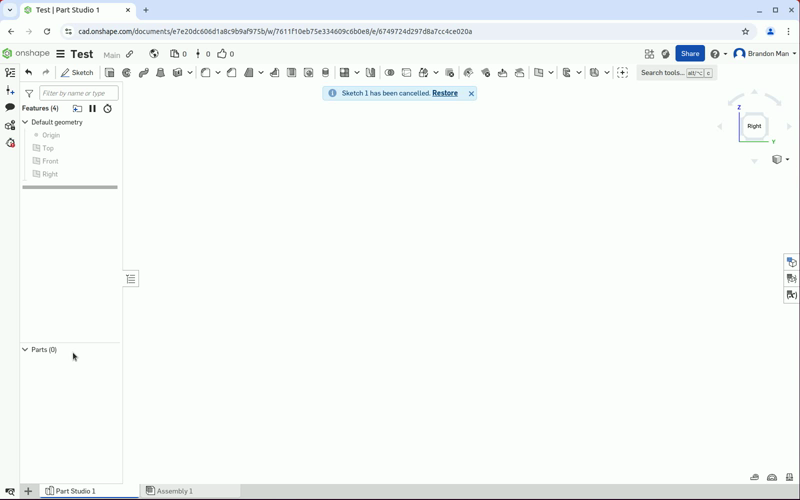
key(shift+s)
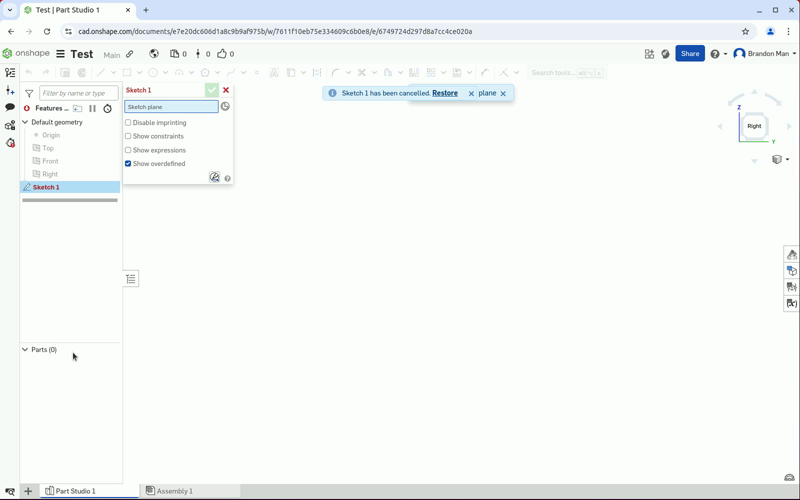
mouse_move(73, 176)
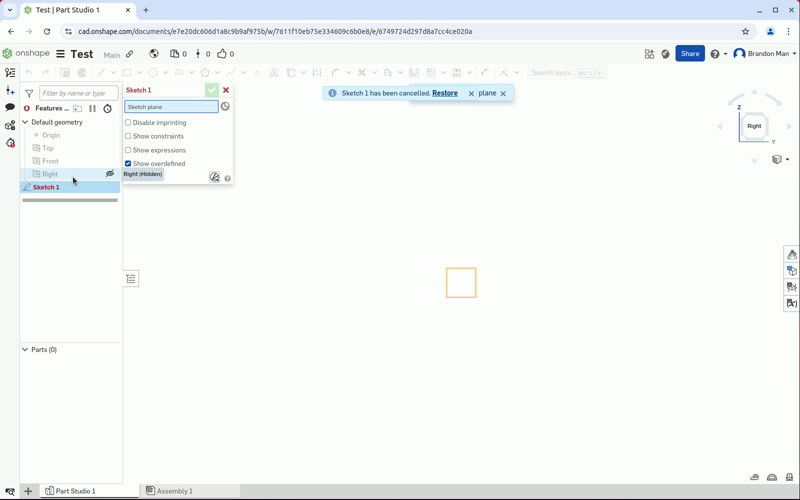
click(73, 176)
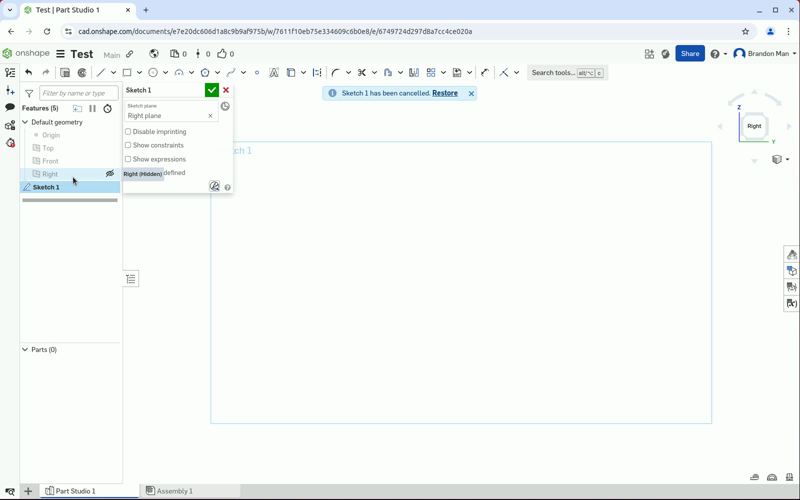
mouse_move(73, 352)
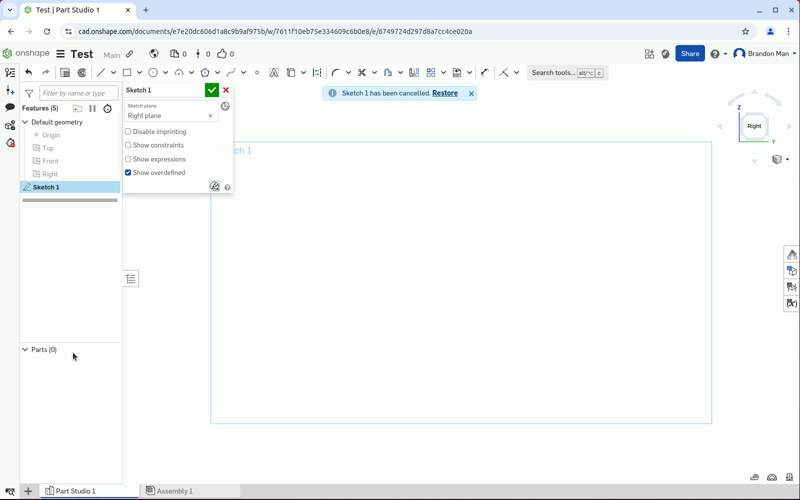
key(y)
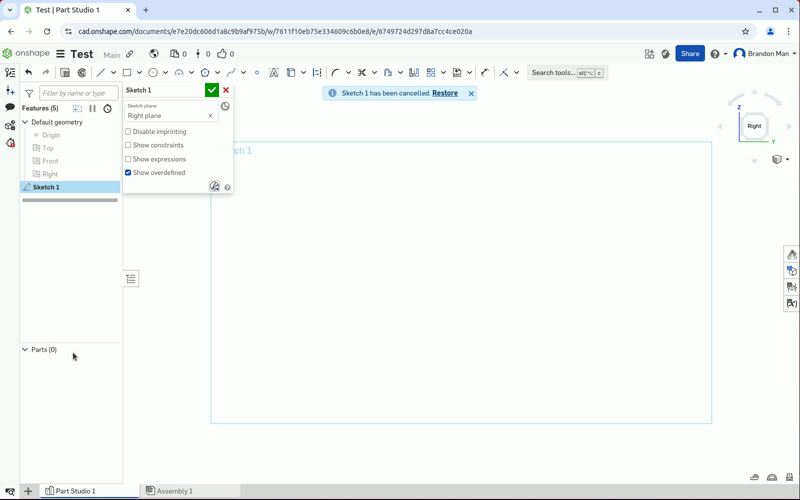
key(l)
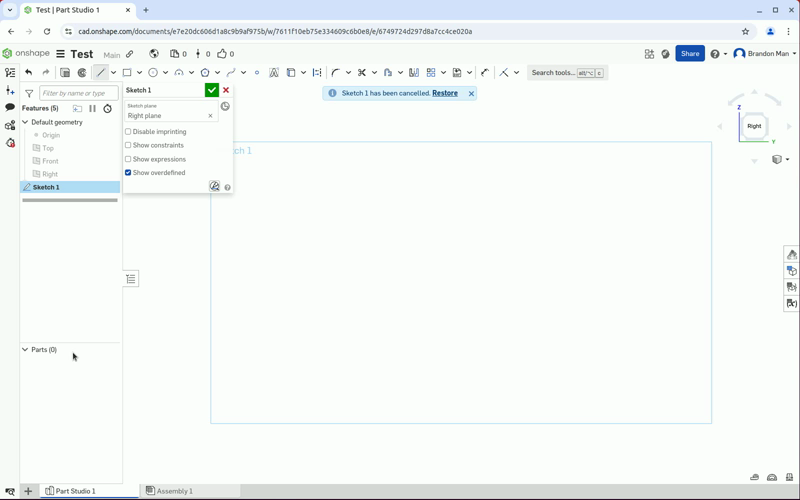
key_down(shift)
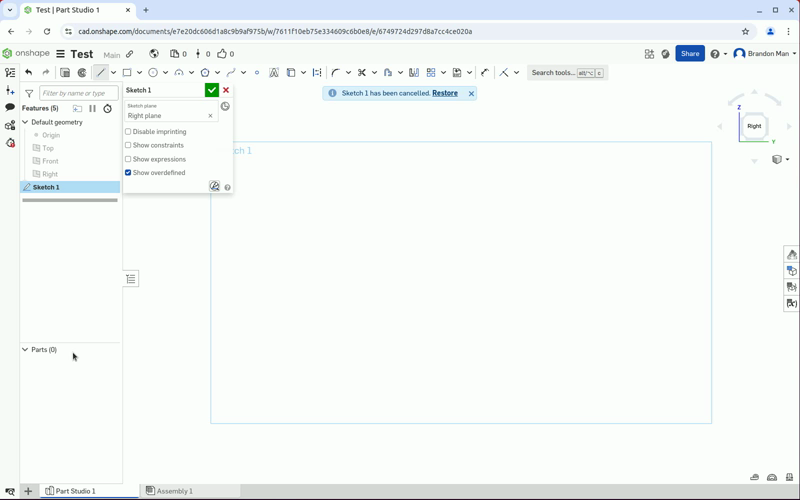
mouse_move(430, 200)
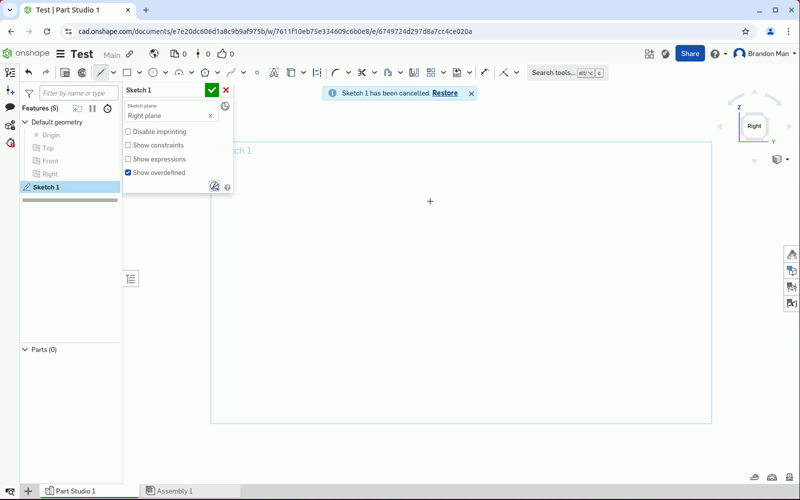
click(430, 200)
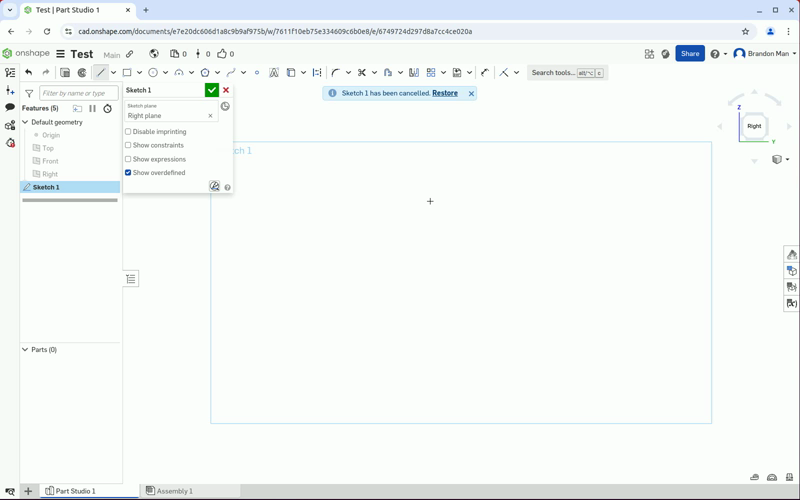
key_up(shift)
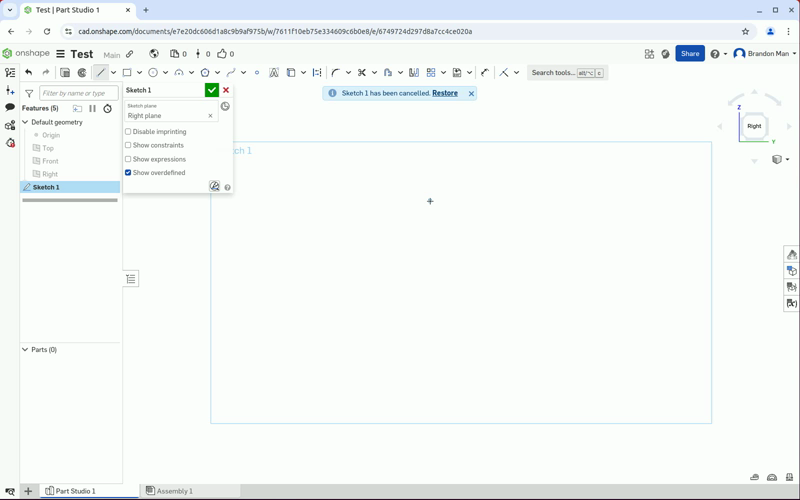
key_down(shift)
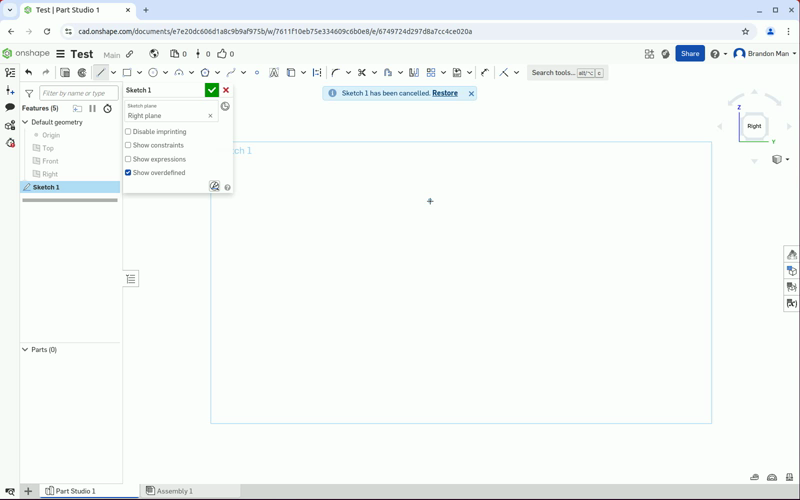
mouse_move(460, 200)
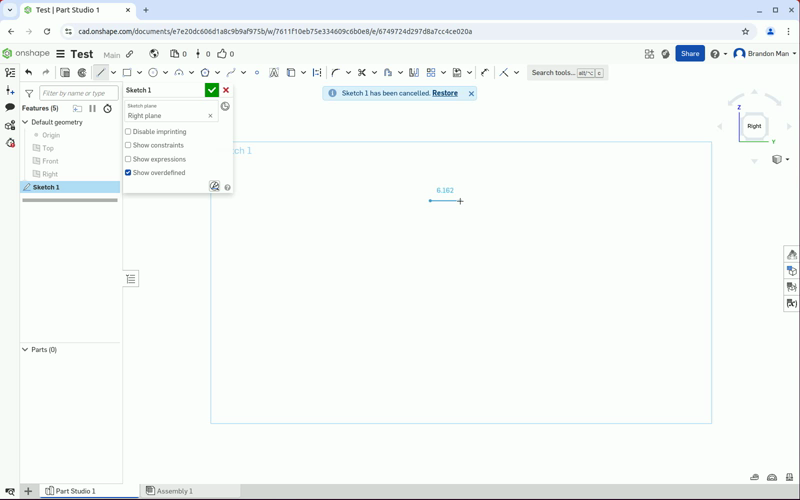
mouse_move(451, 200)
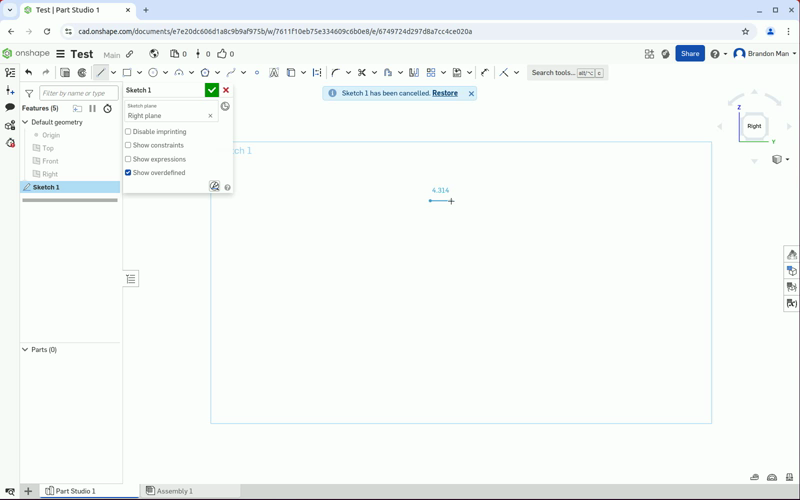
click(451, 200)
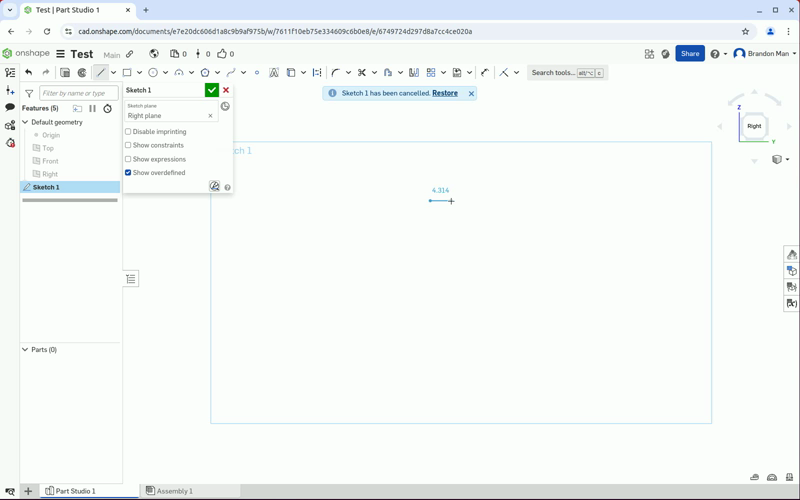
key_up(shift)
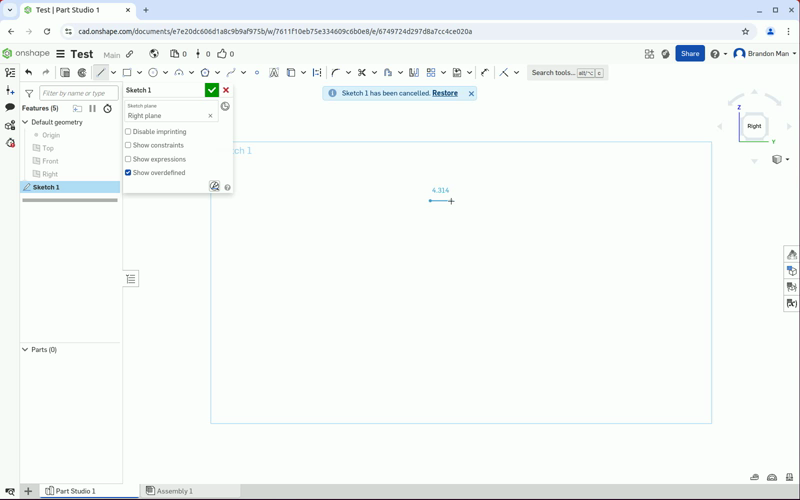
key(esc)
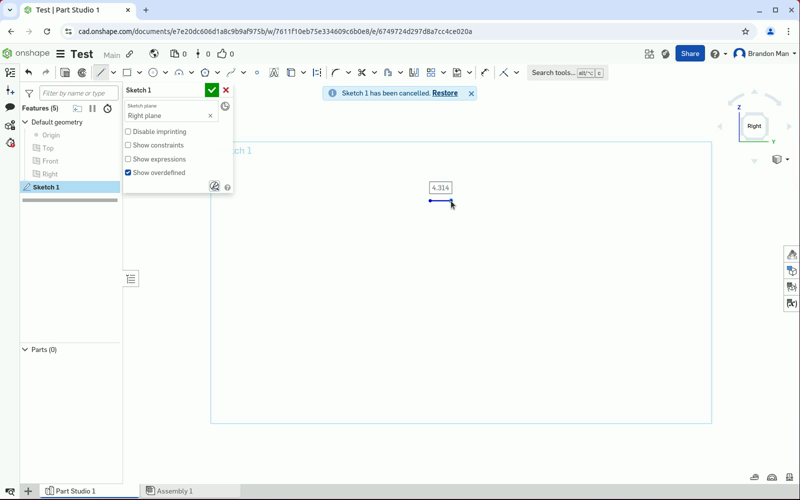
key(a)
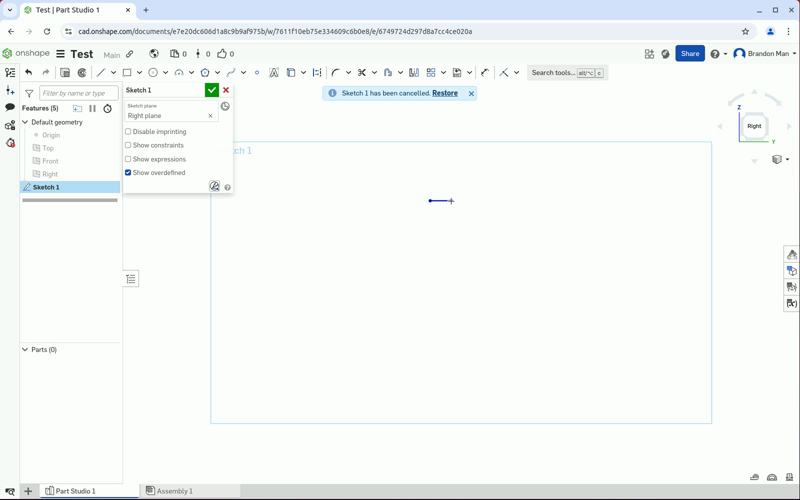
mouse_move(451, 200)
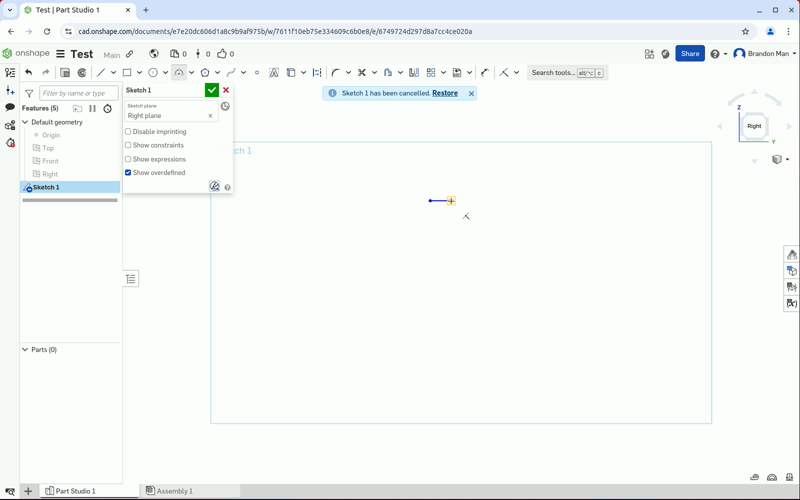
click(451, 200)
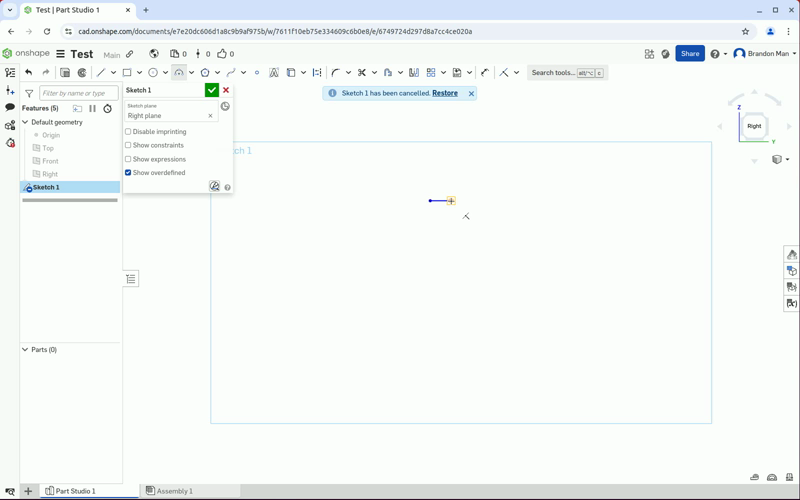
key_down(shift)
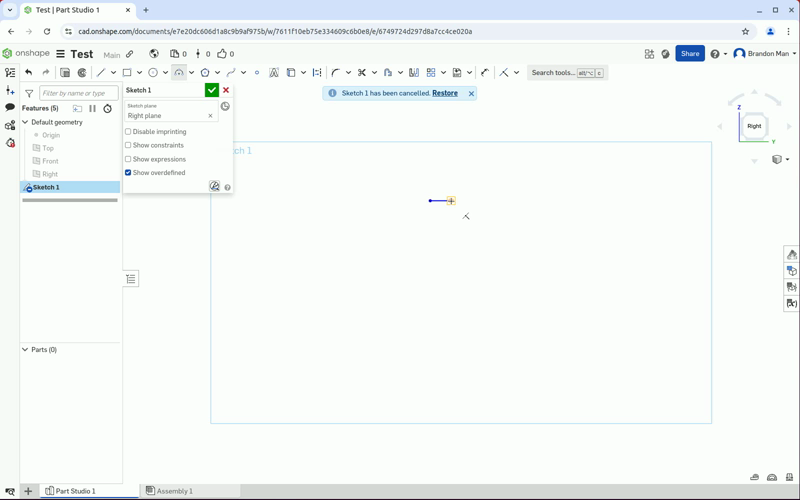
mouse_move(470, 200)
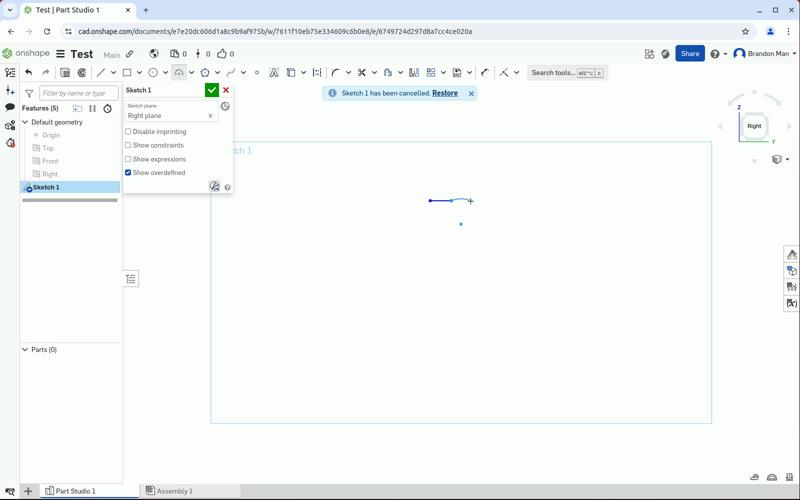
click(470, 200)
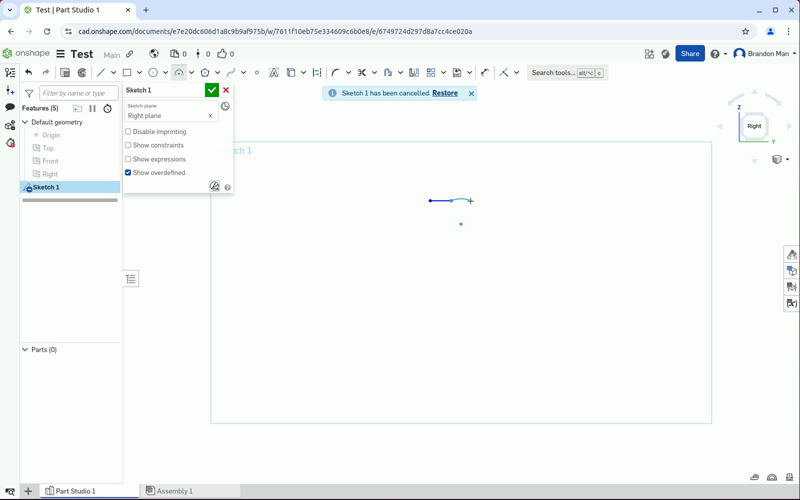
mouse_move(461, 190)
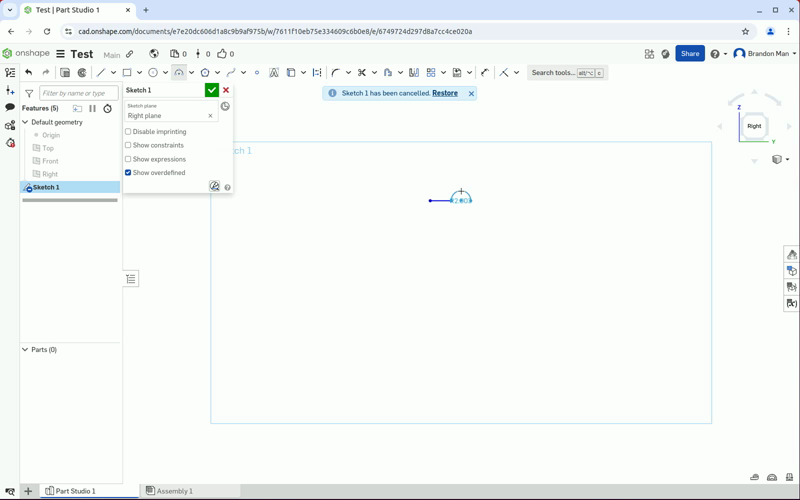
click(461, 190)
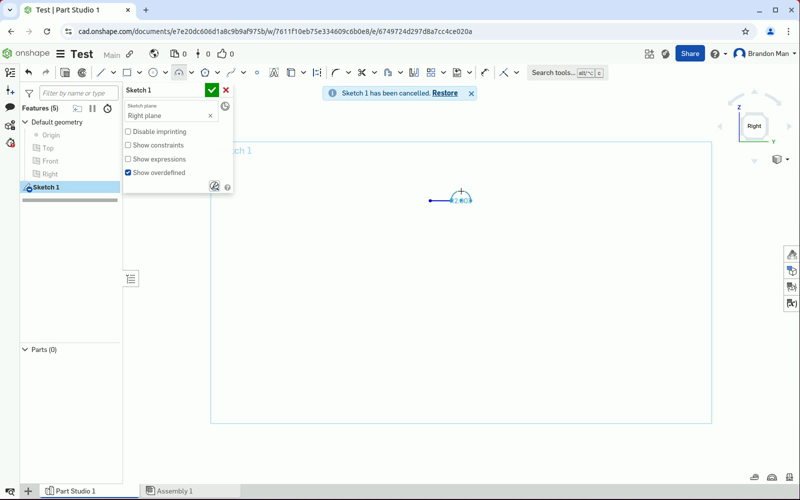
key_up(shift)
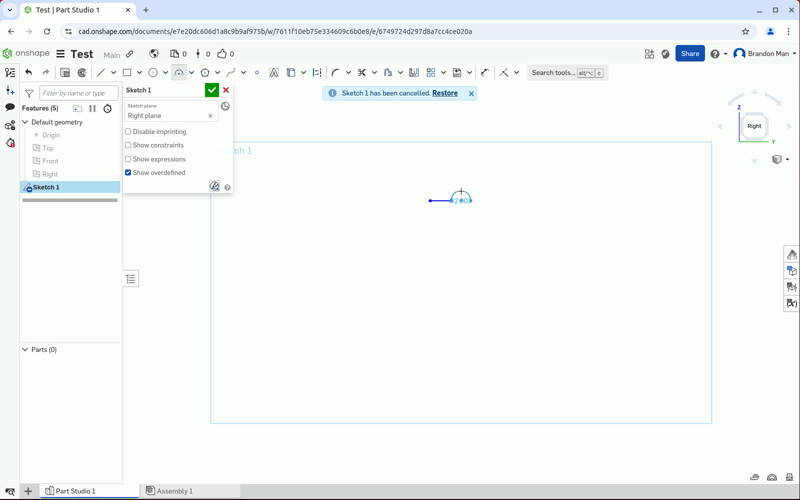
key(esc)
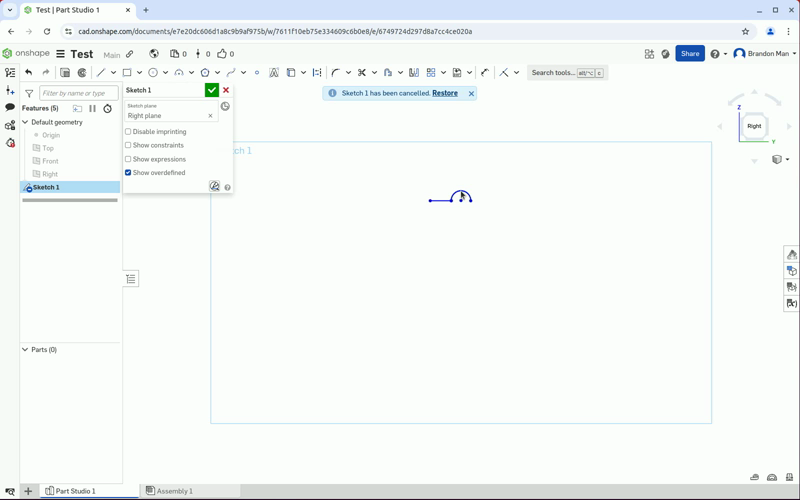
key(l)
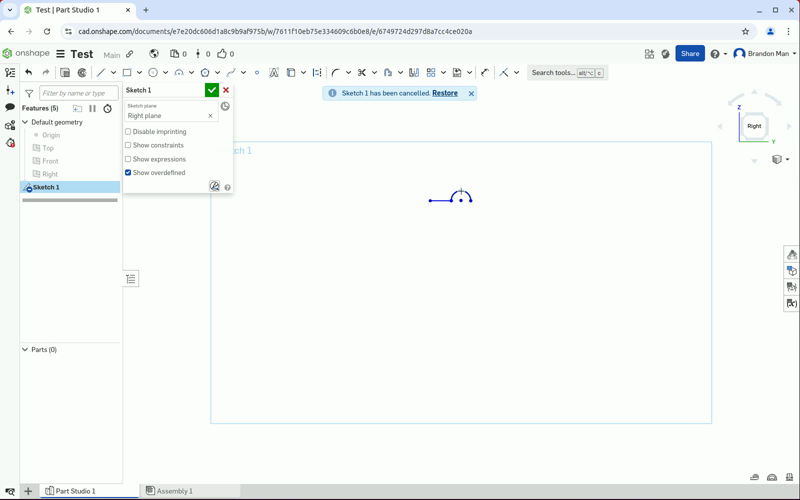
mouse_move(470, 200)
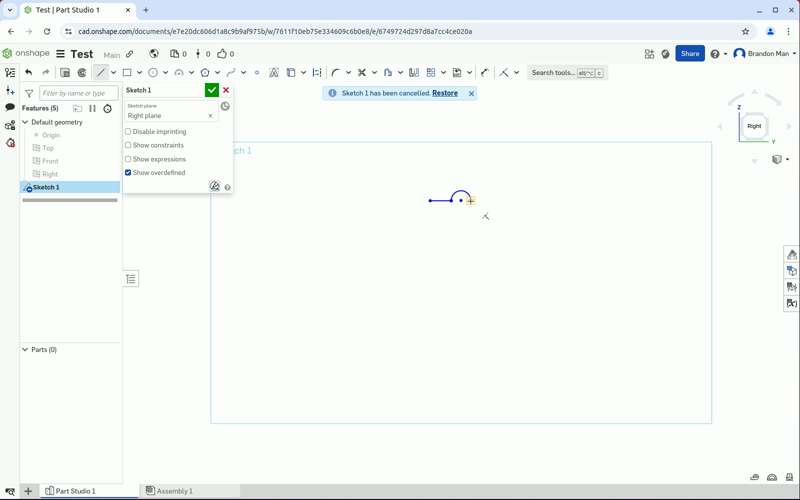
click(470, 200)
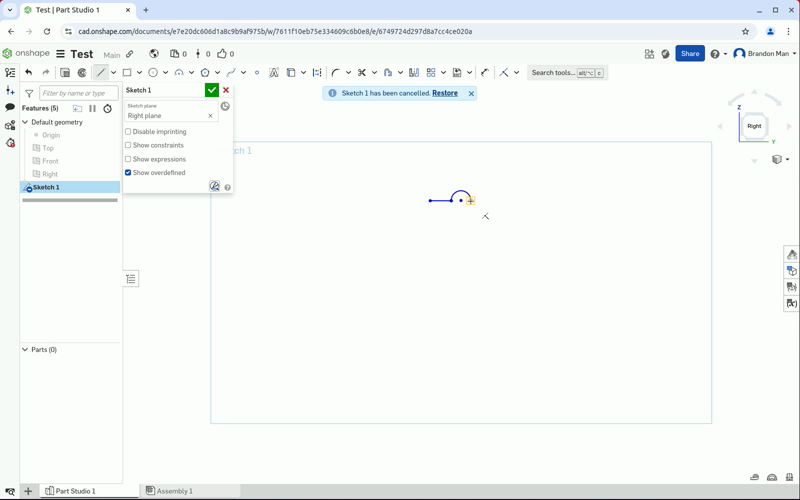
key_down(shift)
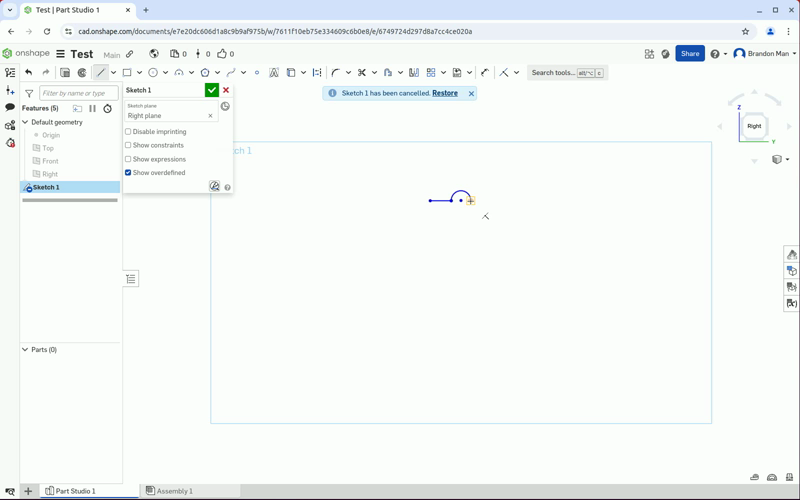
mouse_move(501, 200)
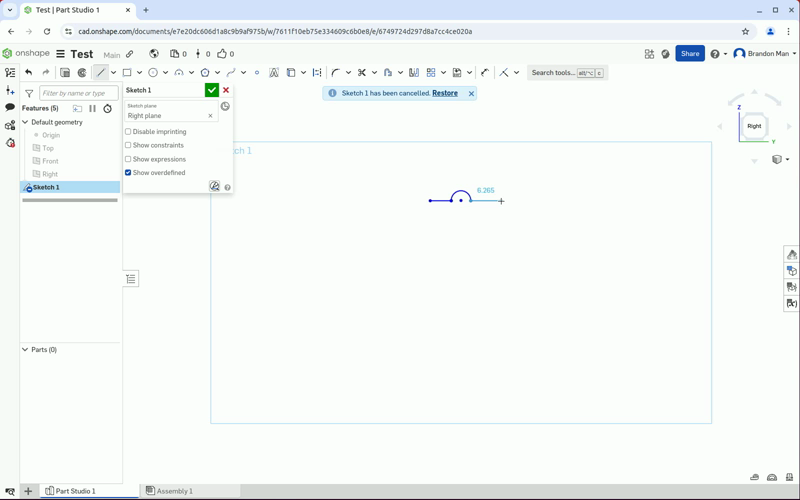
mouse_move(491, 200)
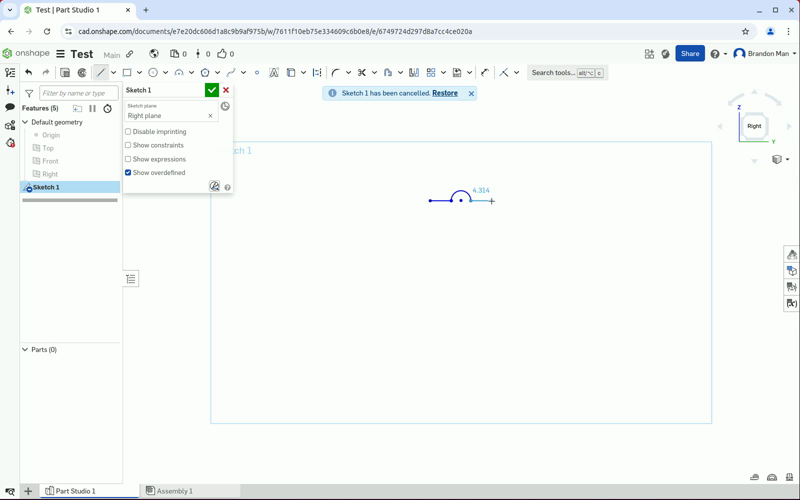
click(491, 200)
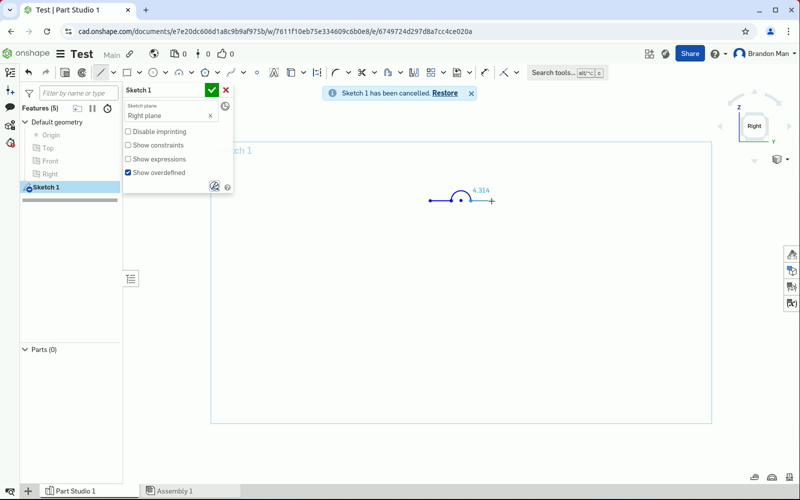
key_up(shift)
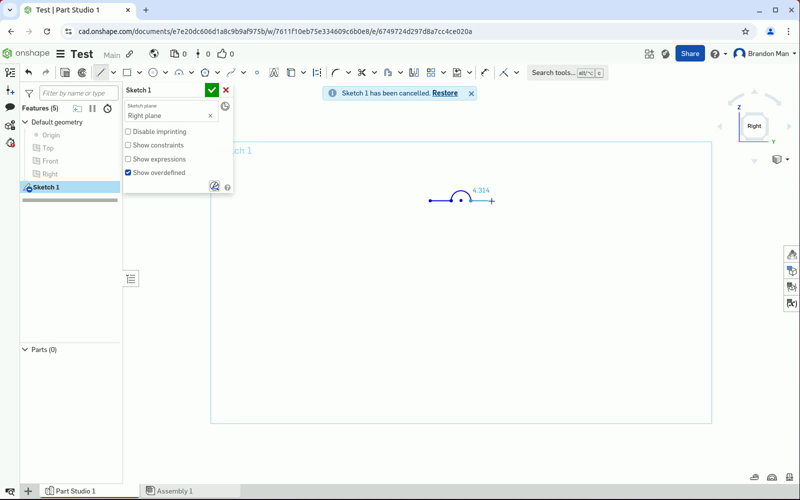
key(esc)
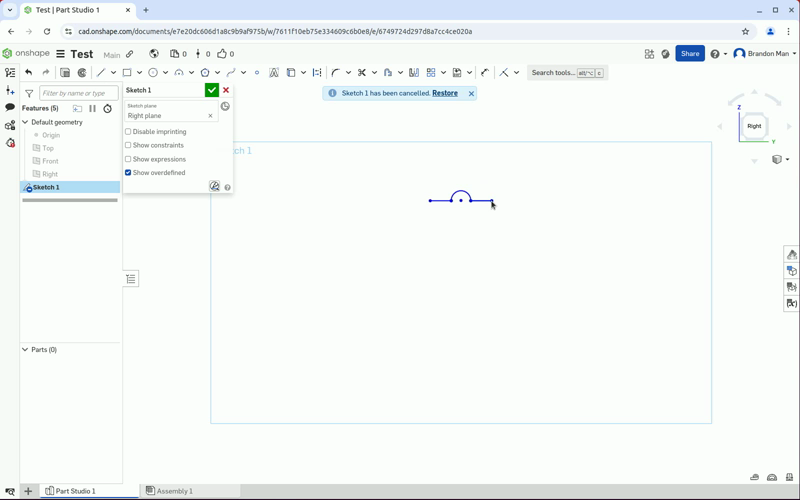
key(a)
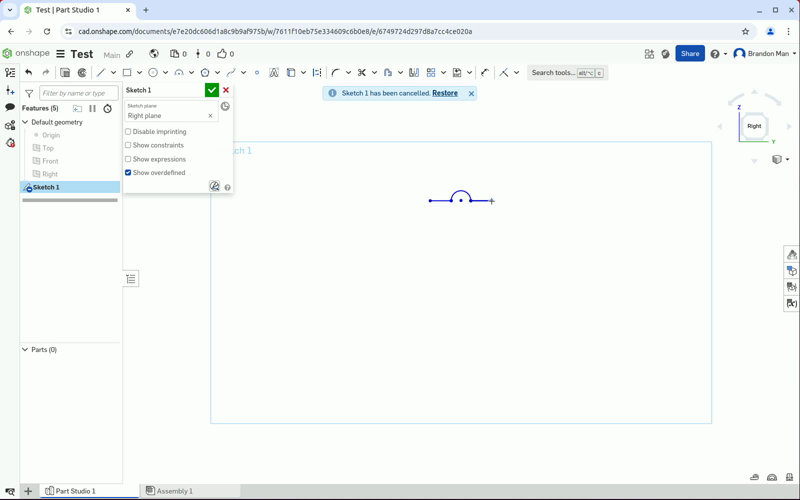
mouse_move(491, 200)
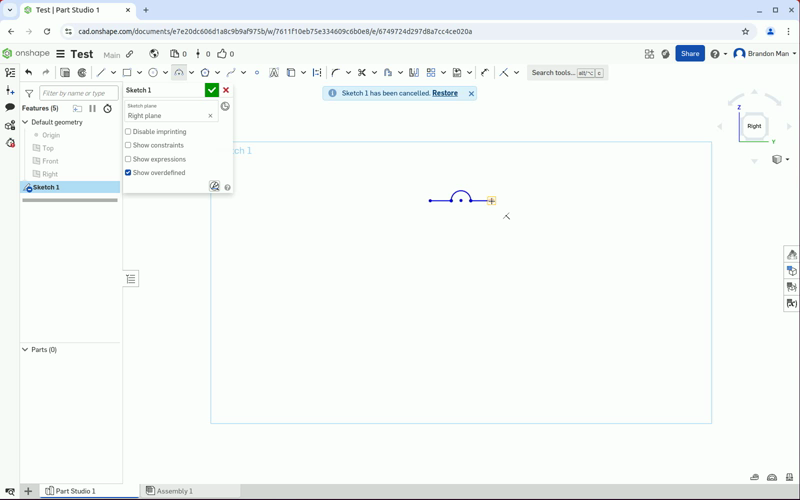
click(491, 200)
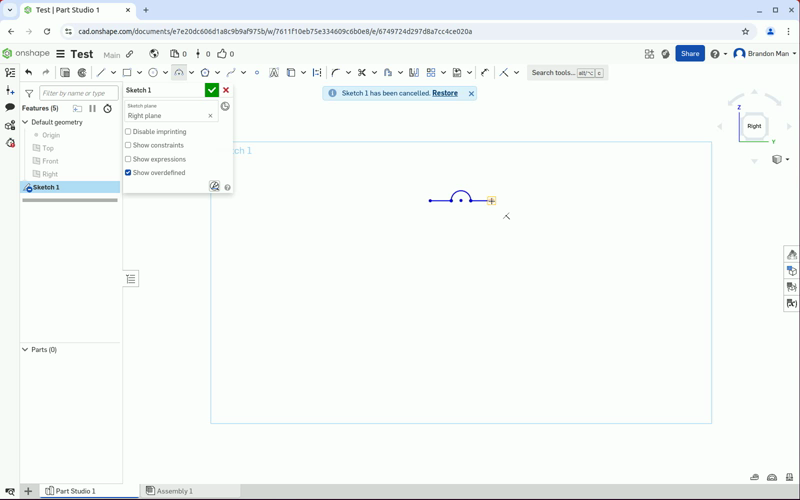
mouse_move(430, 200)
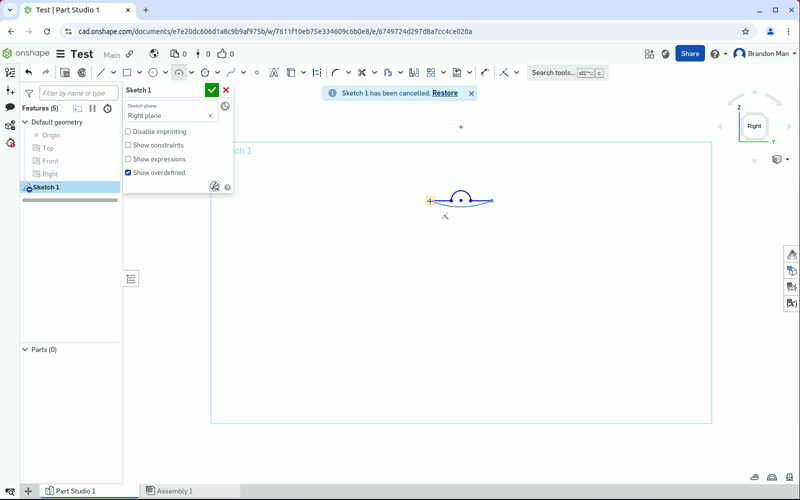
click(430, 200)
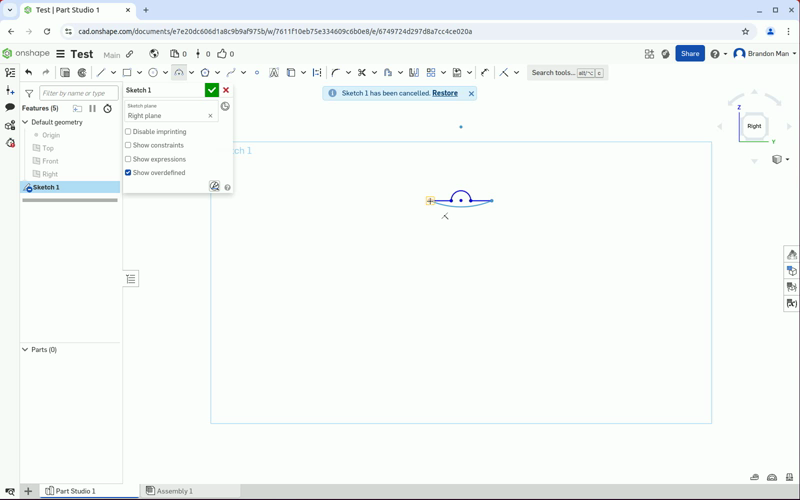
key_down(shift)
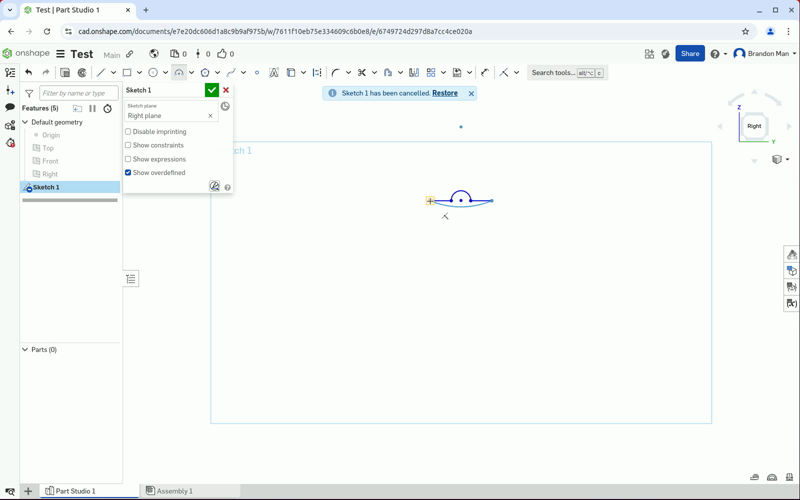
mouse_move(461, 170)
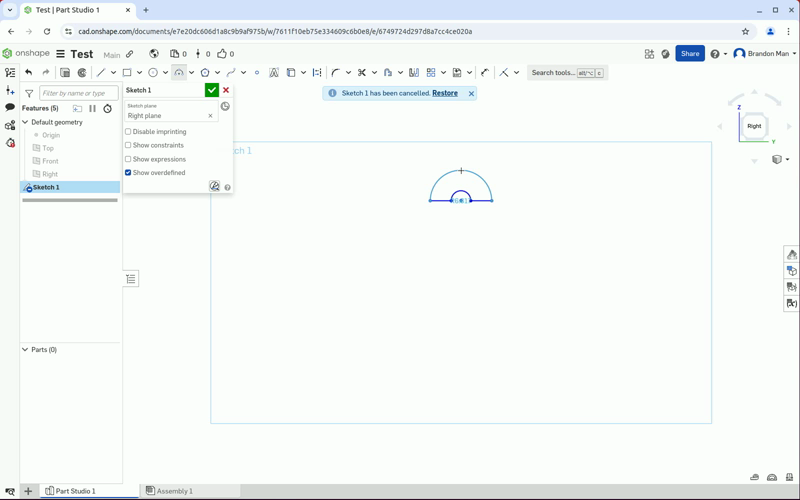
click(461, 170)
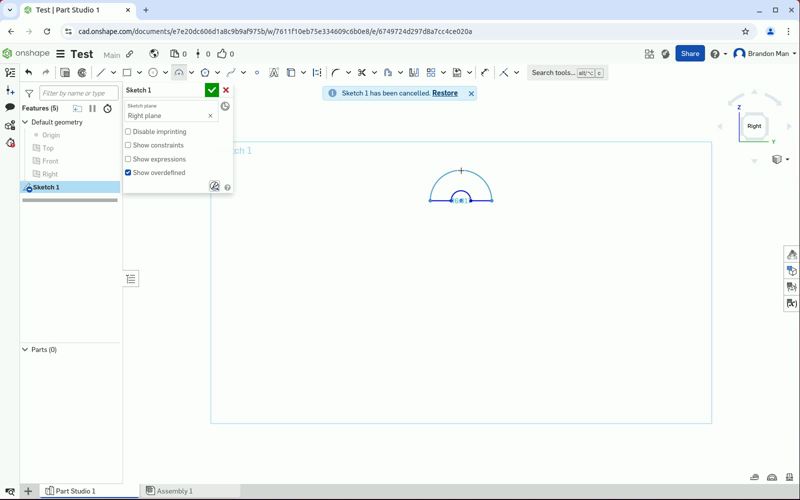
key_up(shift)
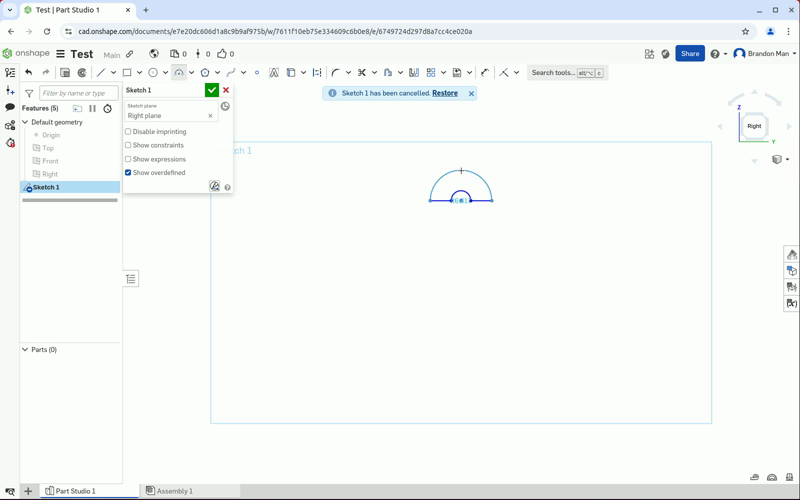
key(esc)
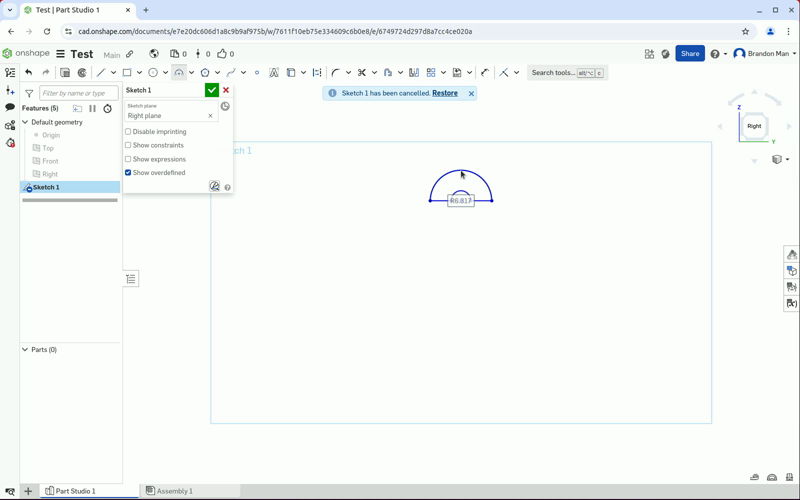
mouse_move(453, 186)
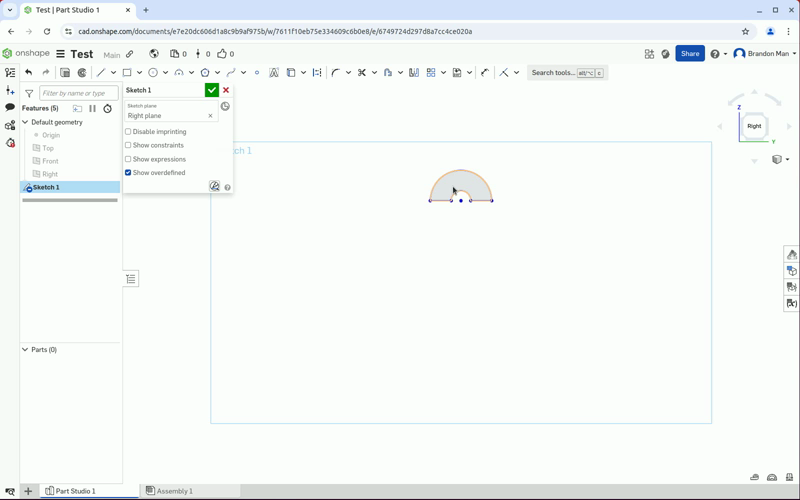
scroll(6)
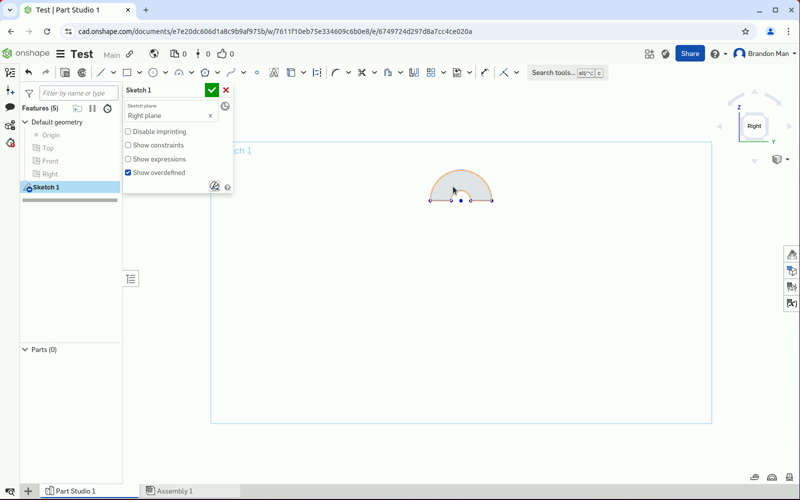
scroll(6)
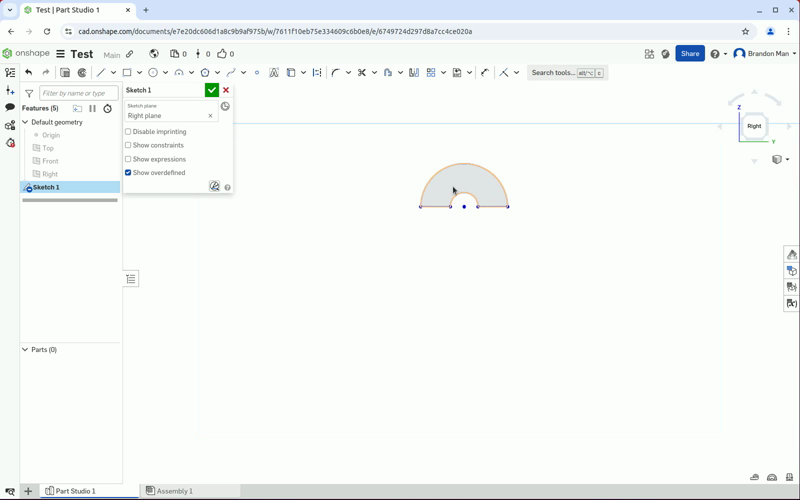
scroll(6)
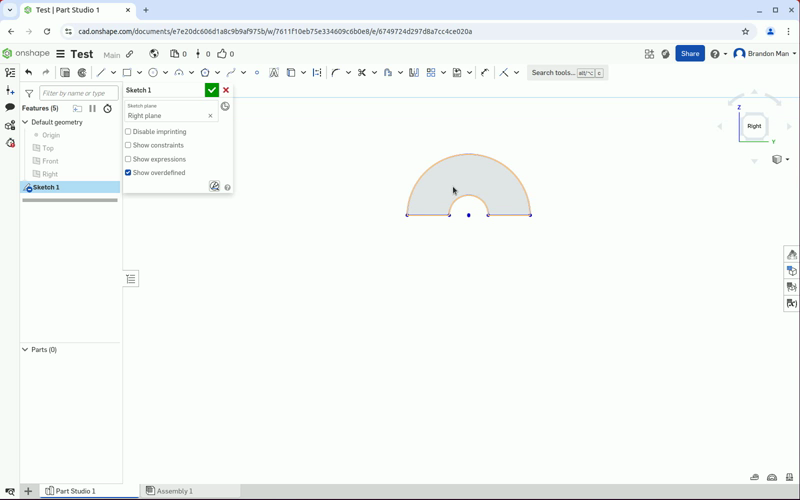
scroll(6)
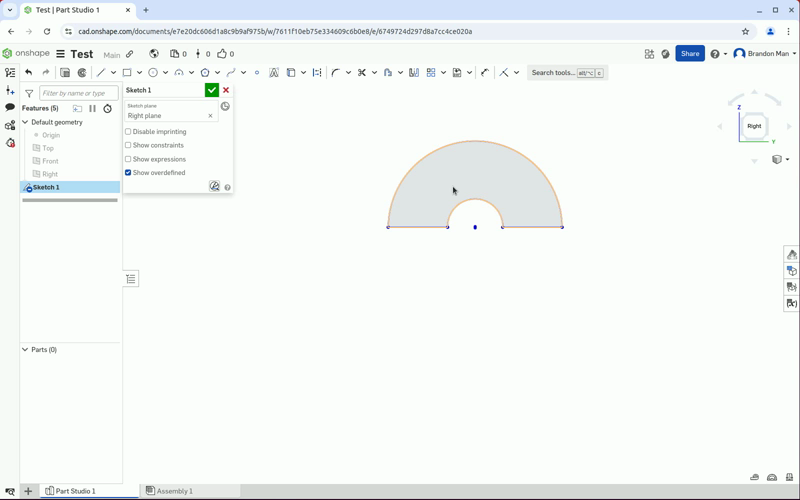
scroll(6)
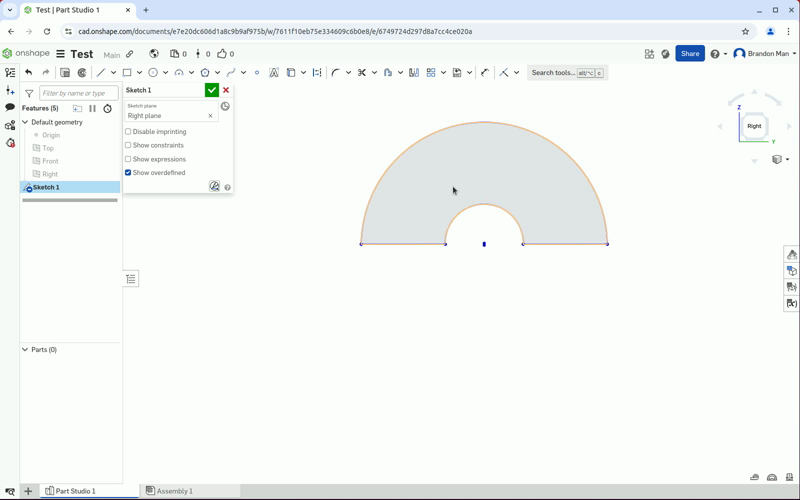
scroll(6)
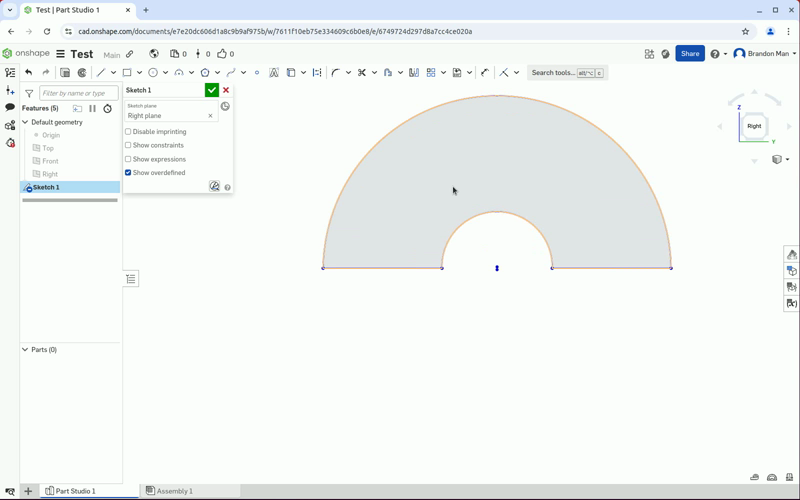
scroll(6)
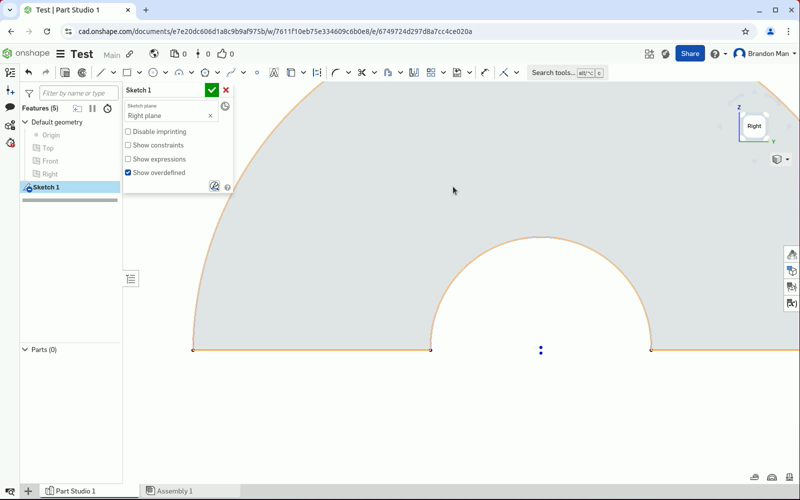
click(453, 186)
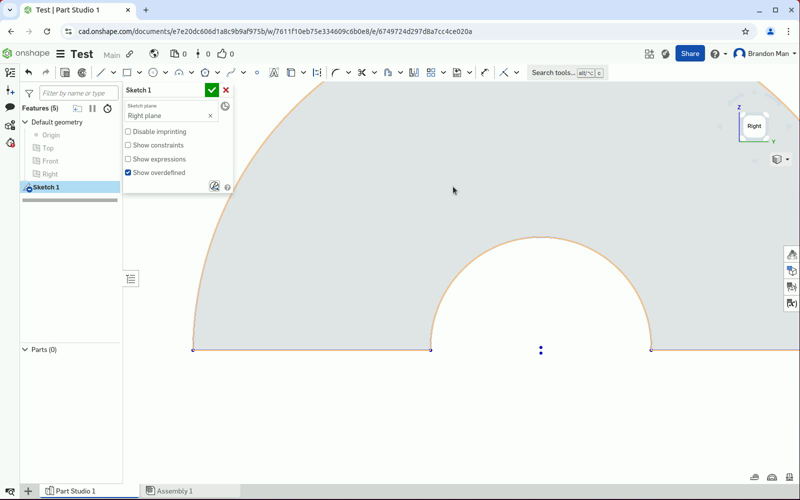
scroll(-6)
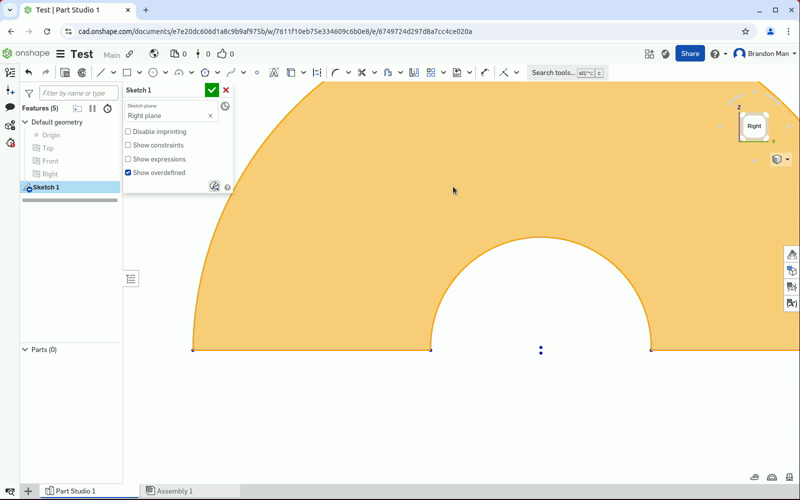
scroll(-6)
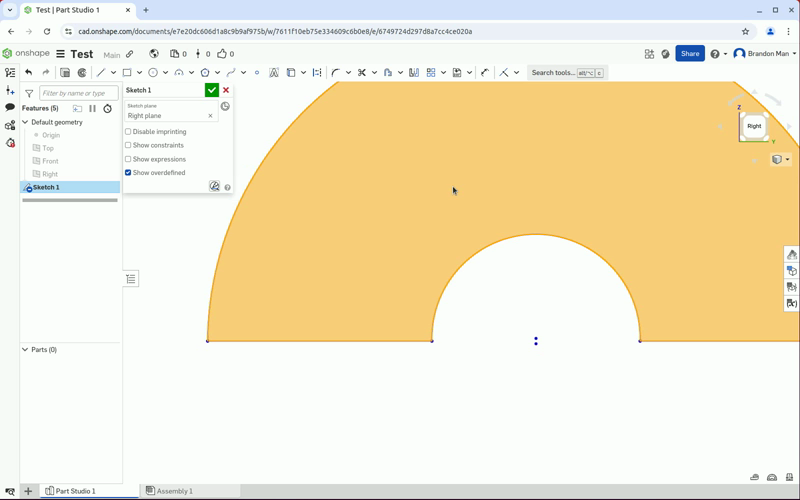
scroll(-6)
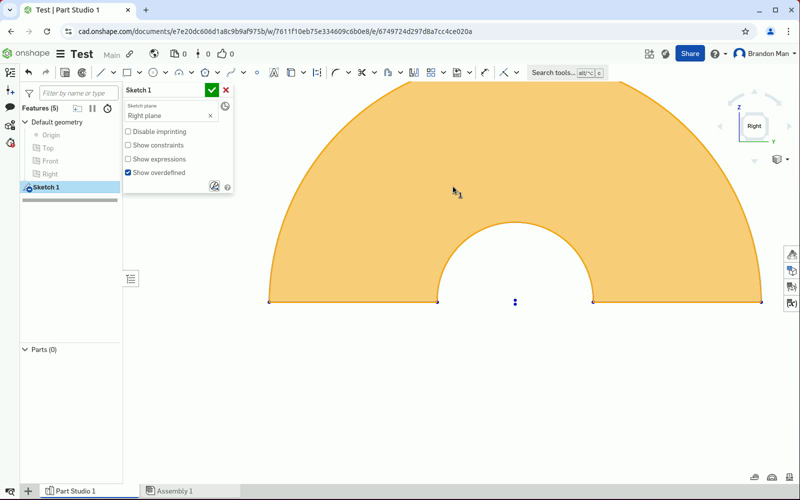
scroll(-6)
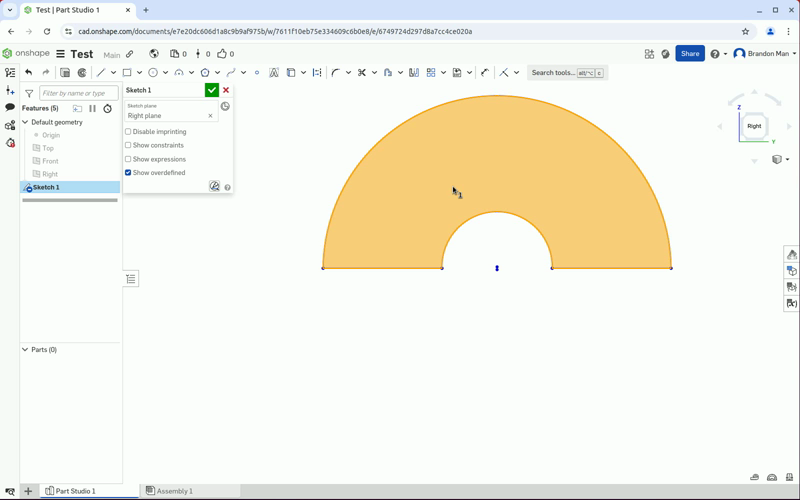
scroll(-6)
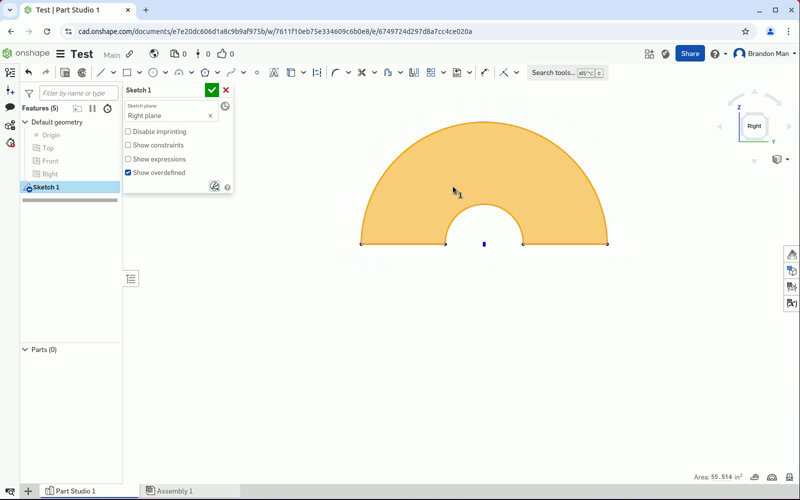
scroll(-6)
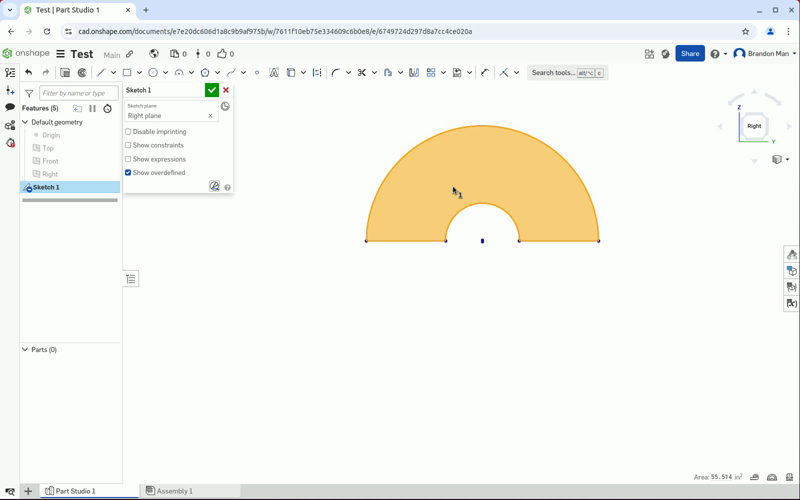
scroll(-6)
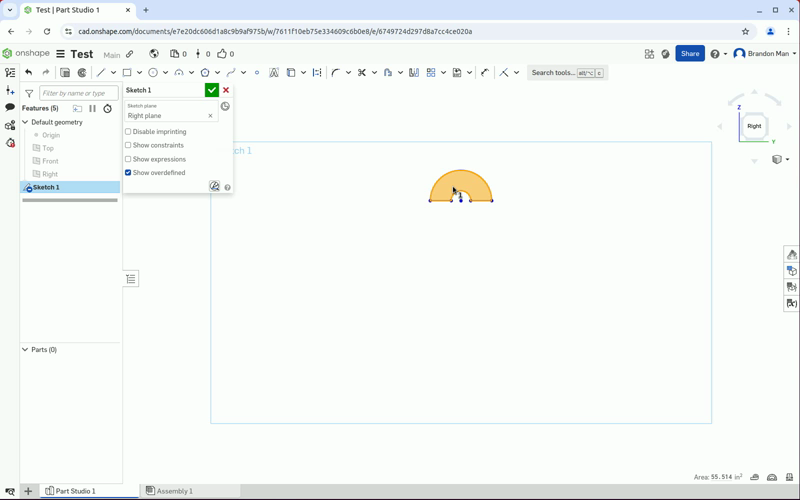
mouse_move(73, 352)
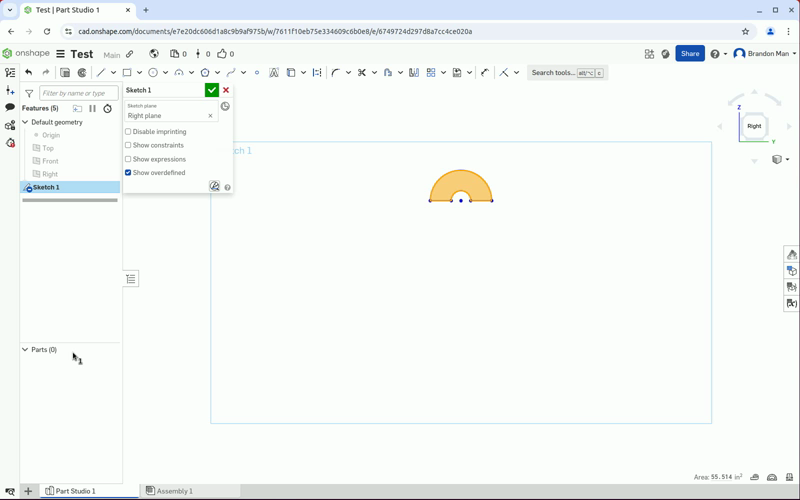
key(shift+y)
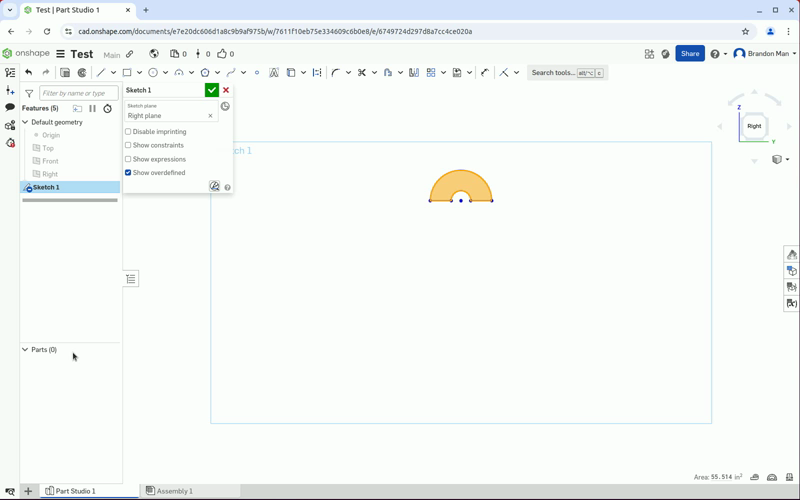
key(shift+e)
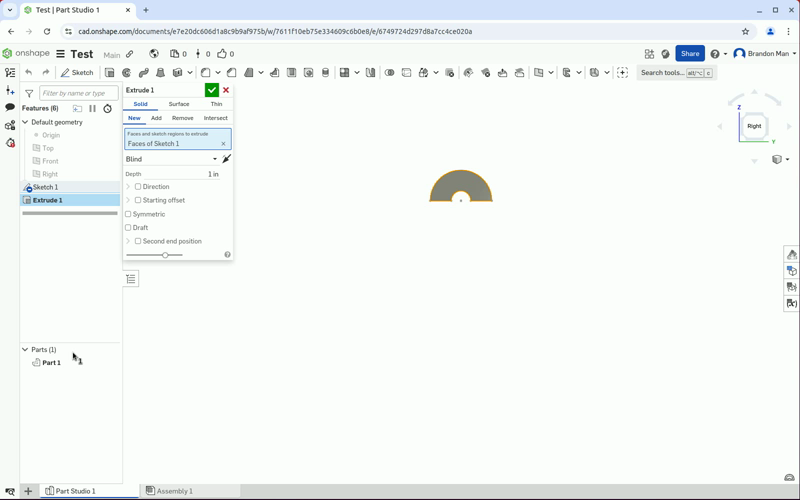
mouse_move(143, 106)
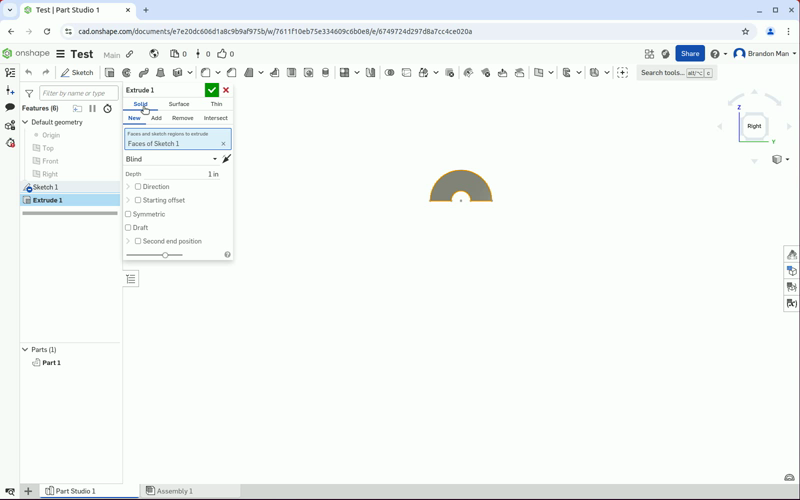
click(143, 106)
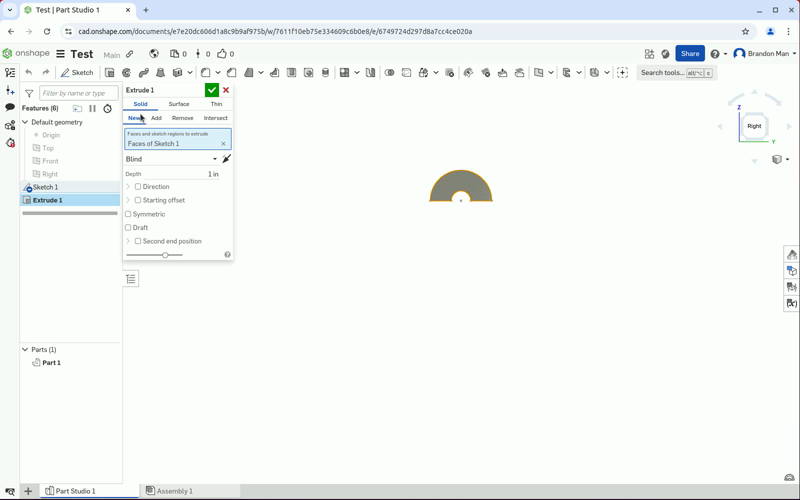
mouse_move(137, 120)
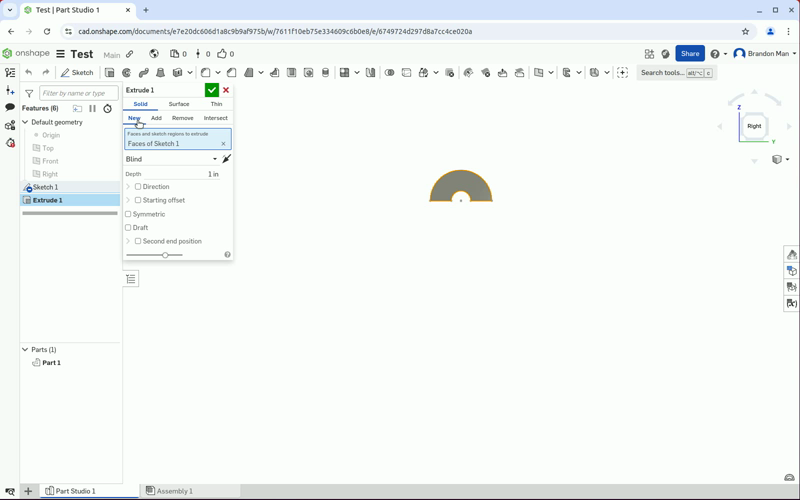
click(137, 120)
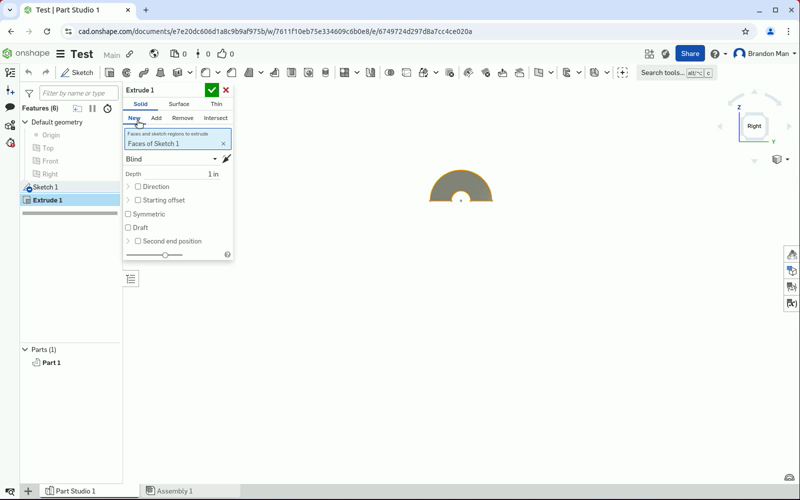
key(tab, 4)
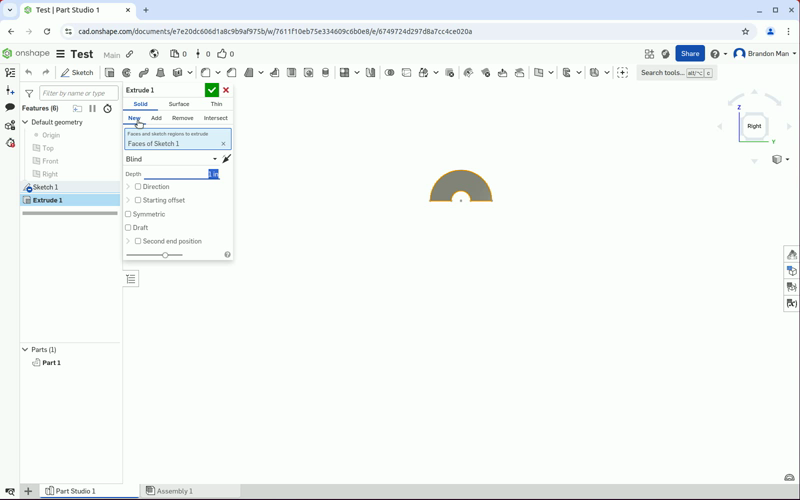
text(4.092)
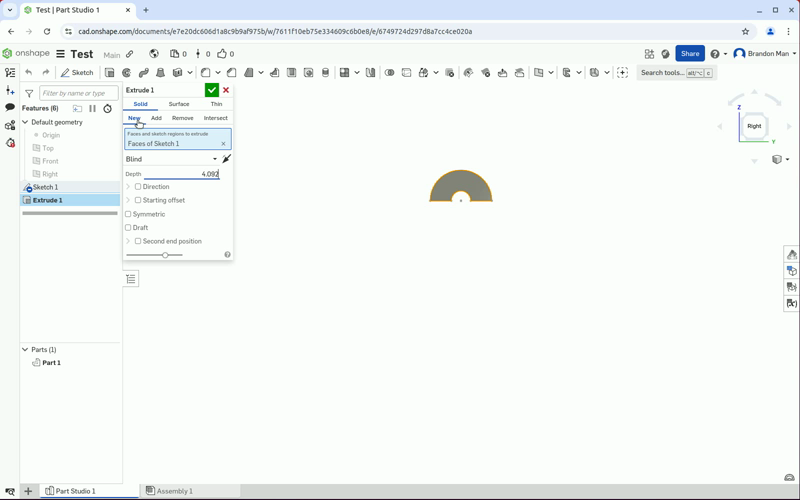
key(enter)
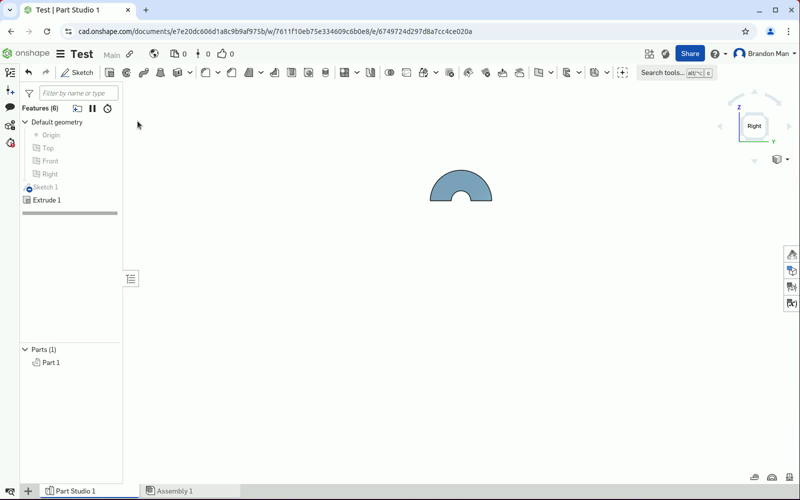
key(shift+h)
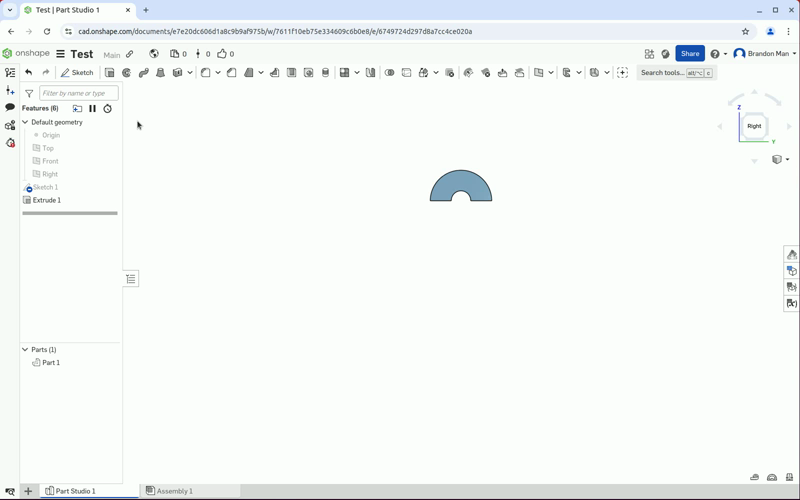
key(shift+h)
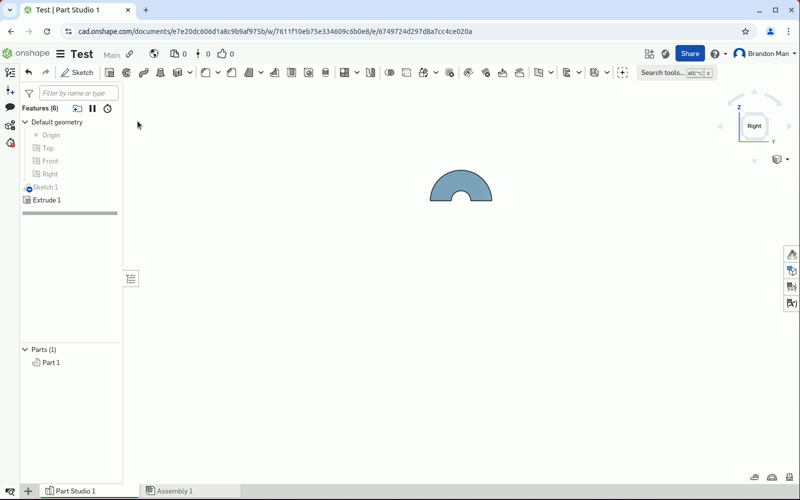
mouse_move(73, 189)
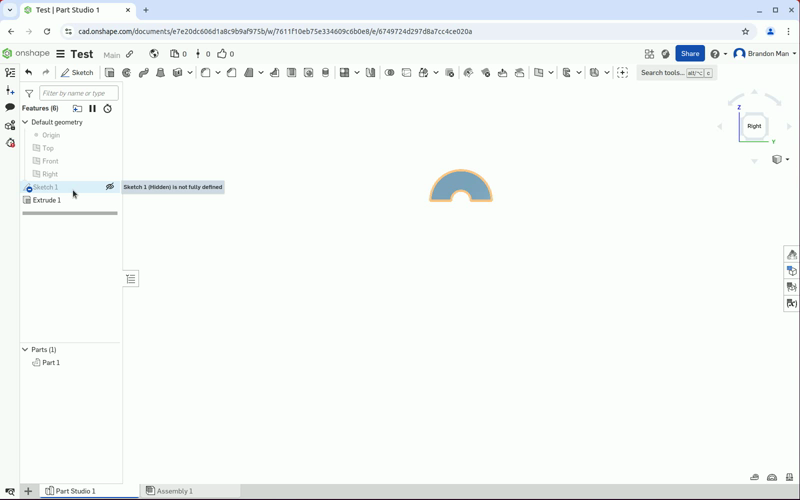
click(73, 189)
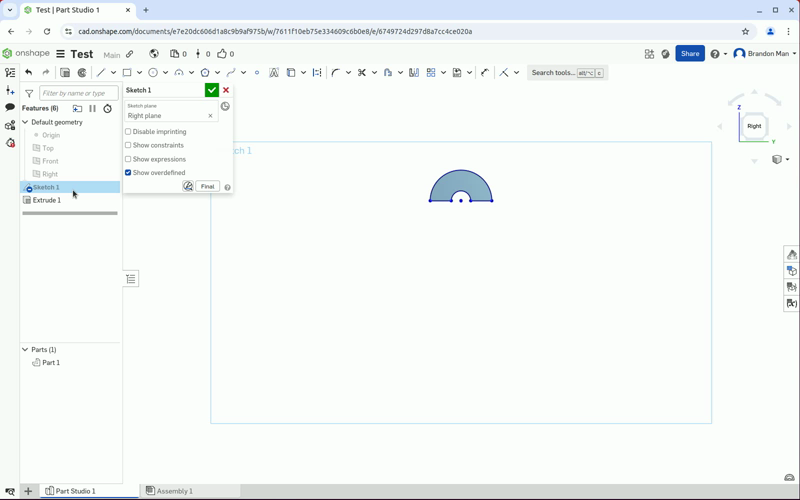
mouse_move(229, 92)
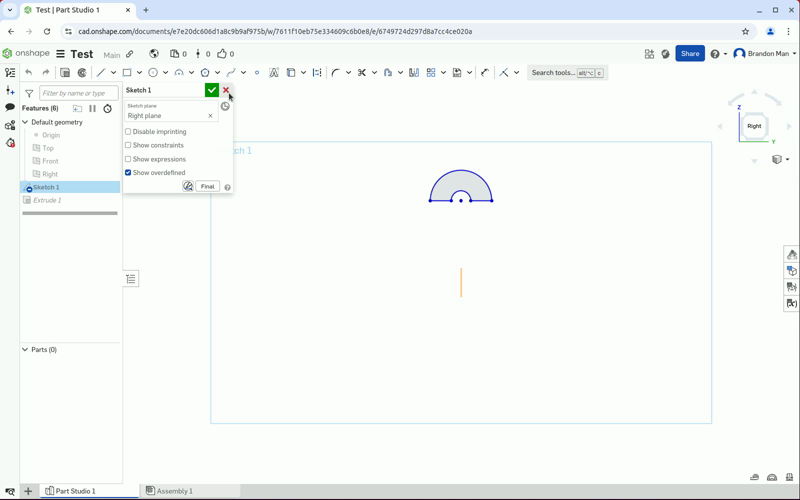
click(229, 92)
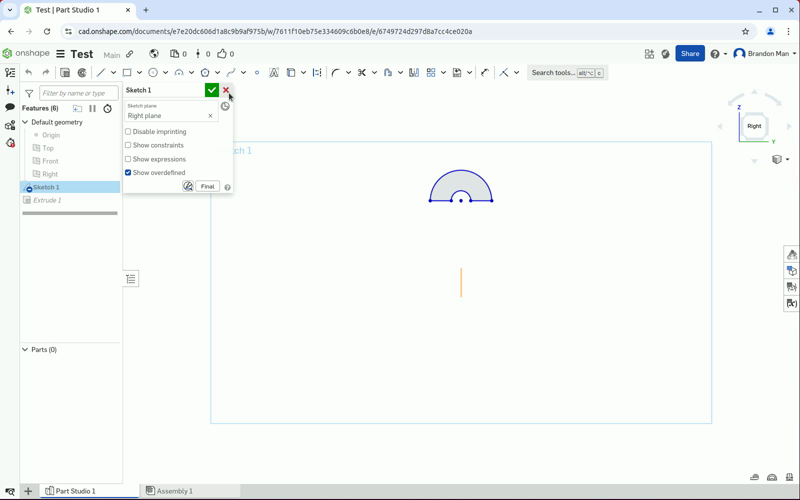
key(shift+s)
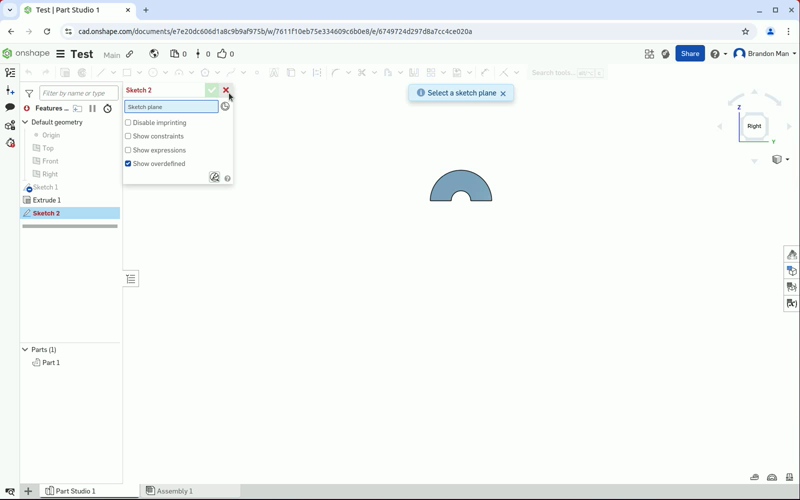
mouse_move(73, 176)
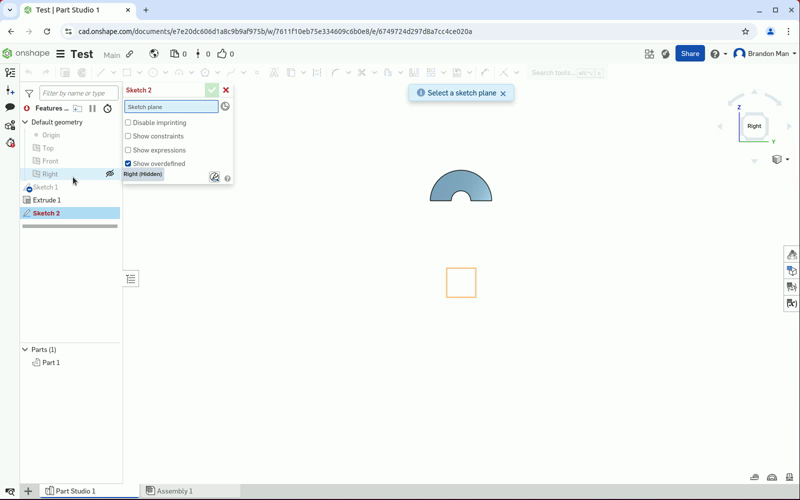
click(73, 176)
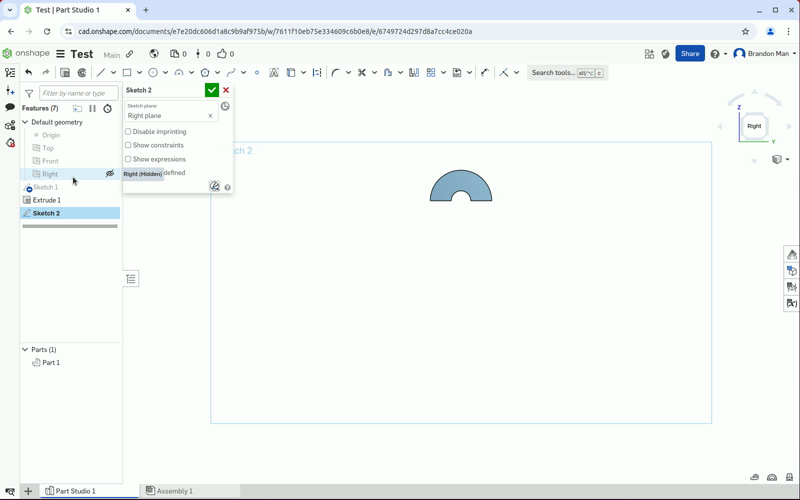
mouse_move(73, 352)
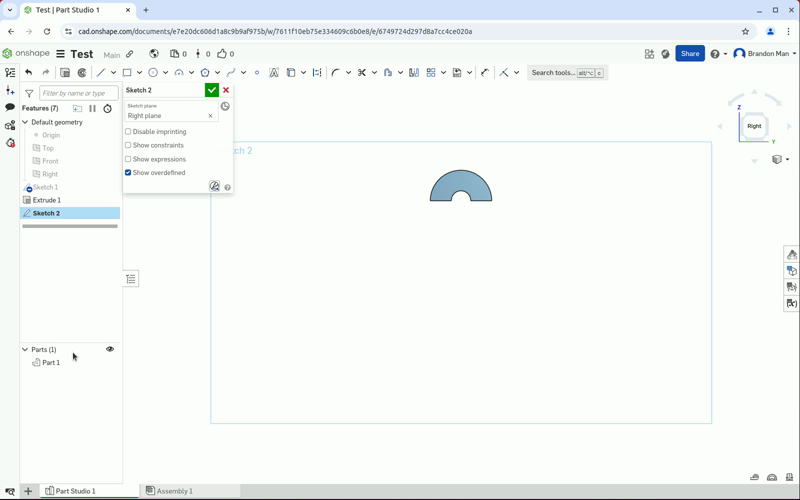
key(y)
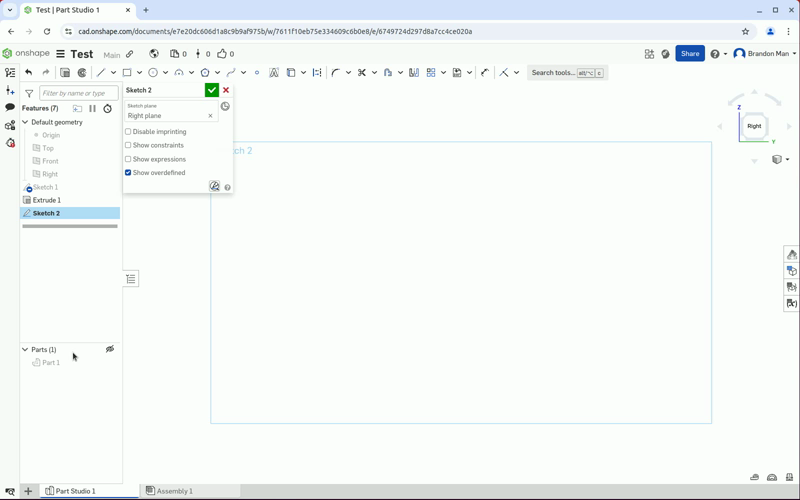
key(a)
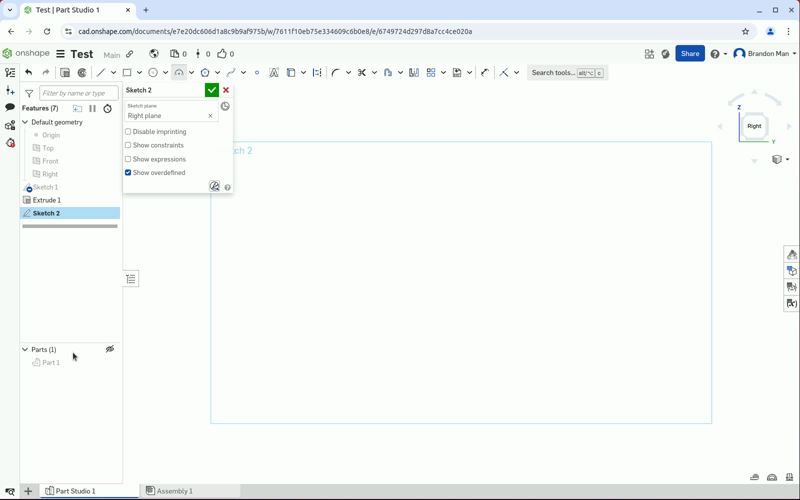
key_down(shift)
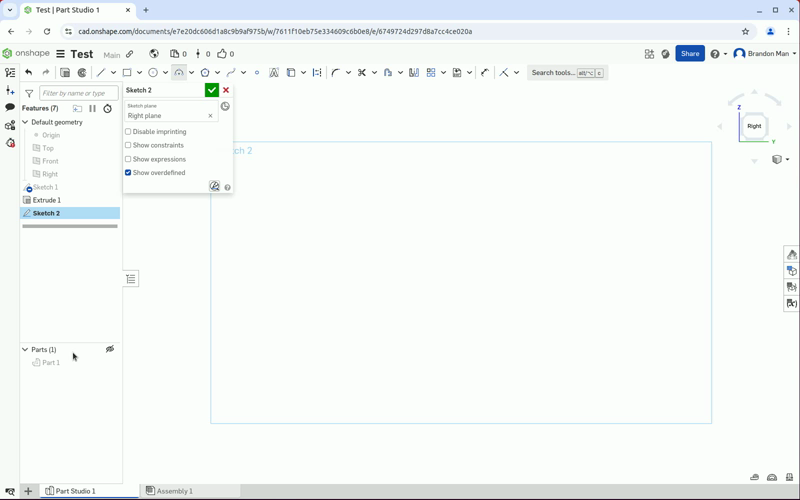
mouse_move(430, 282)
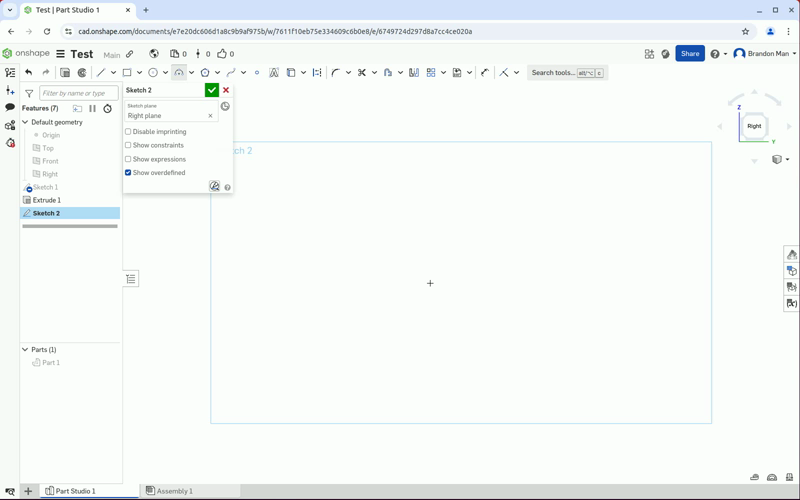
click(430, 282)
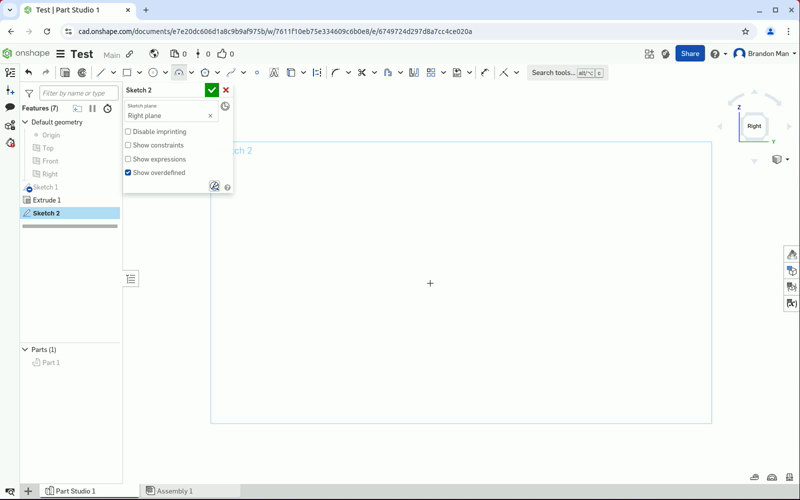
key_up(shift)
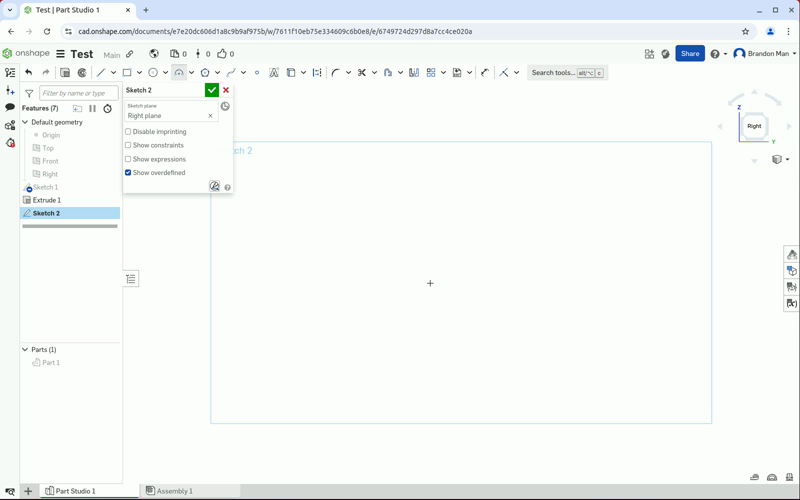
key_down(shift)
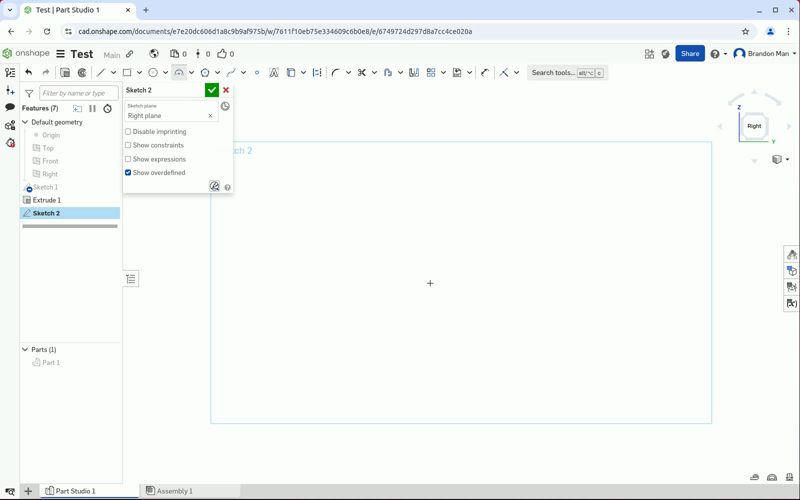
mouse_move(492, 282)
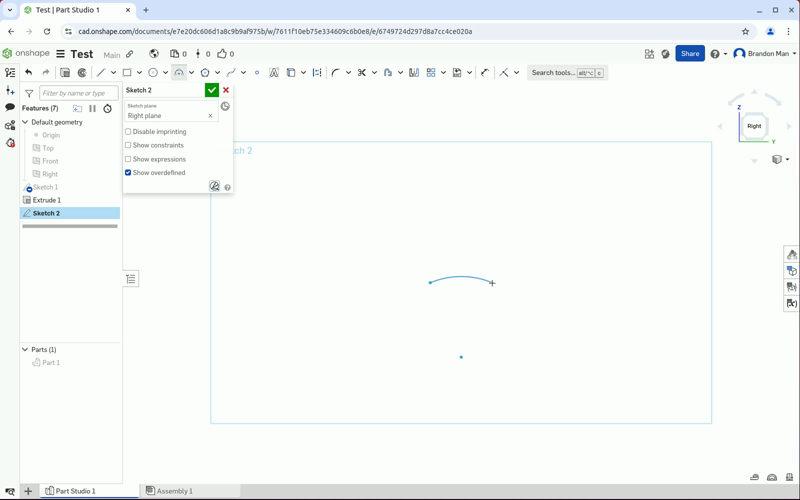
click(492, 282)
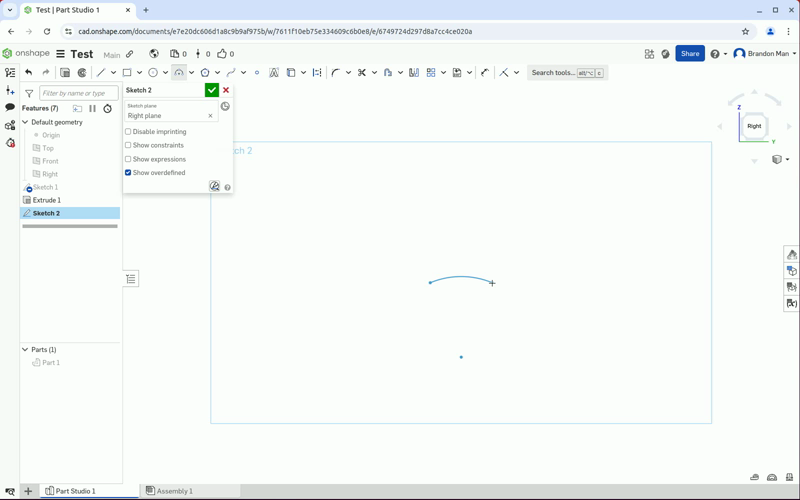
mouse_move(461, 313)
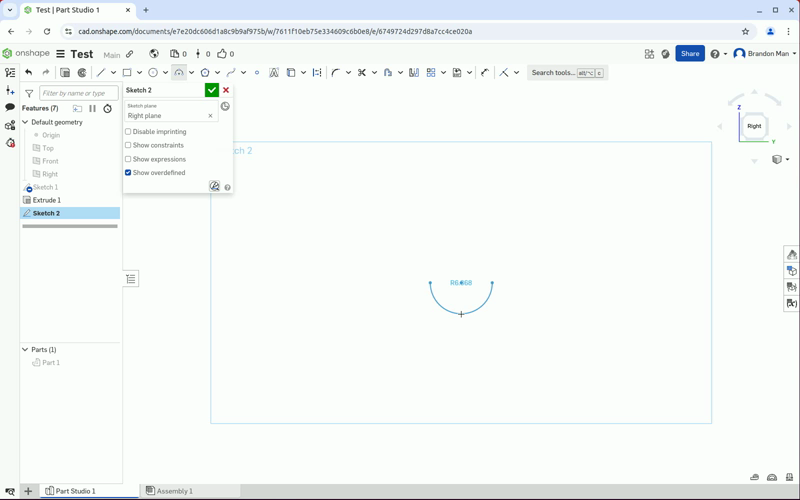
click(461, 313)
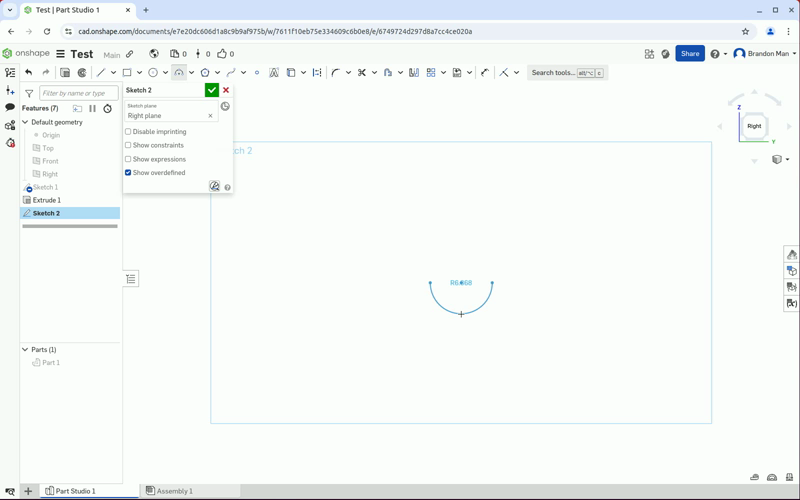
key_up(shift)
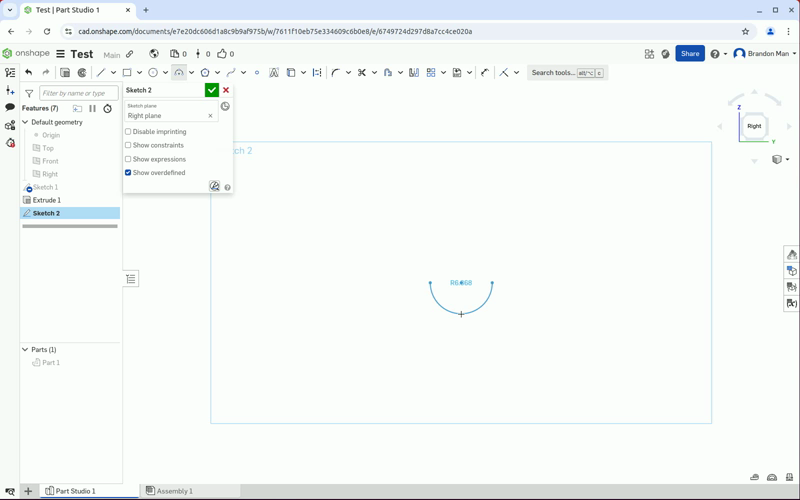
key(esc)
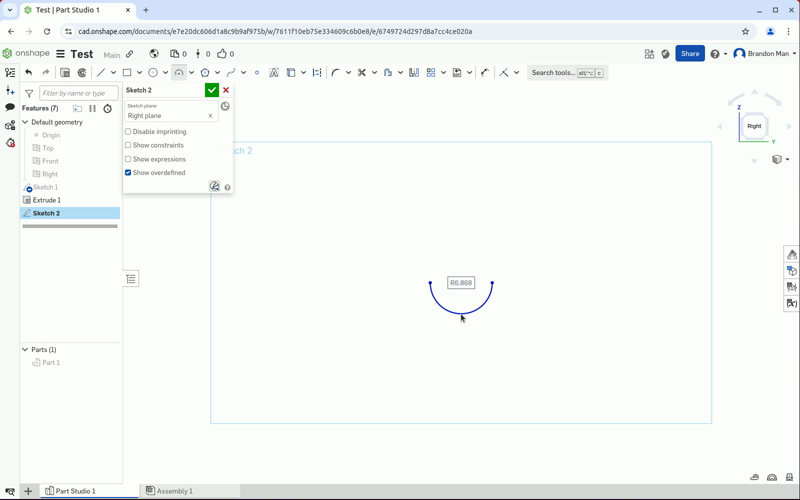
key(l)
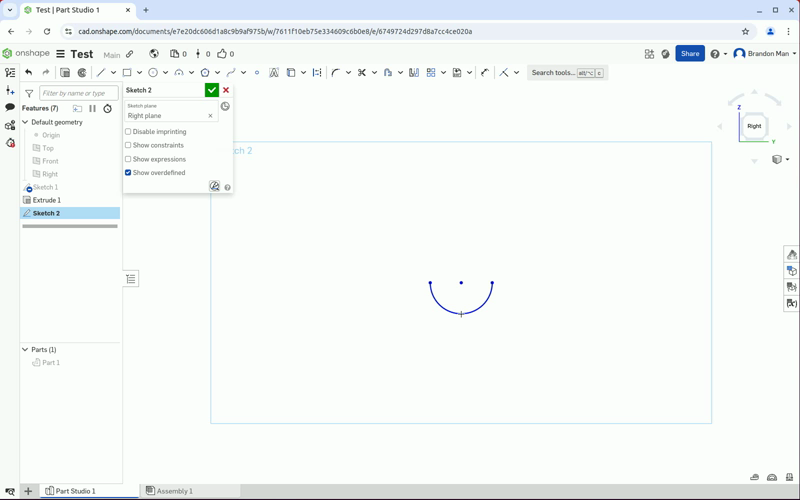
mouse_move(492, 282)
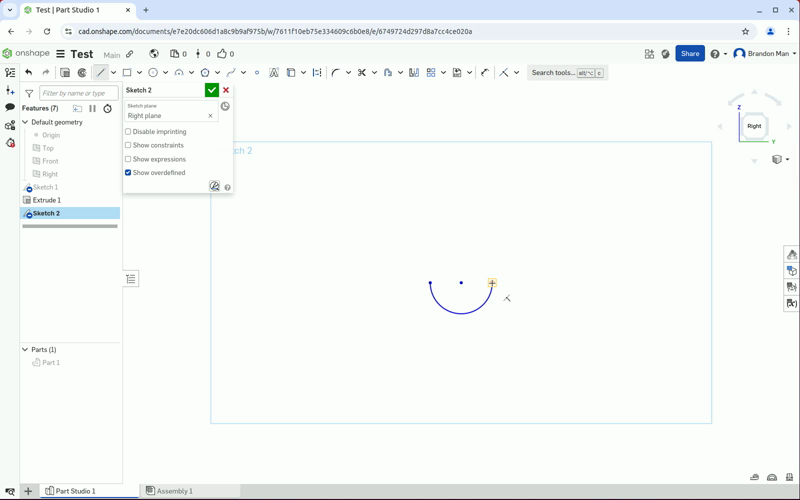
click(492, 282)
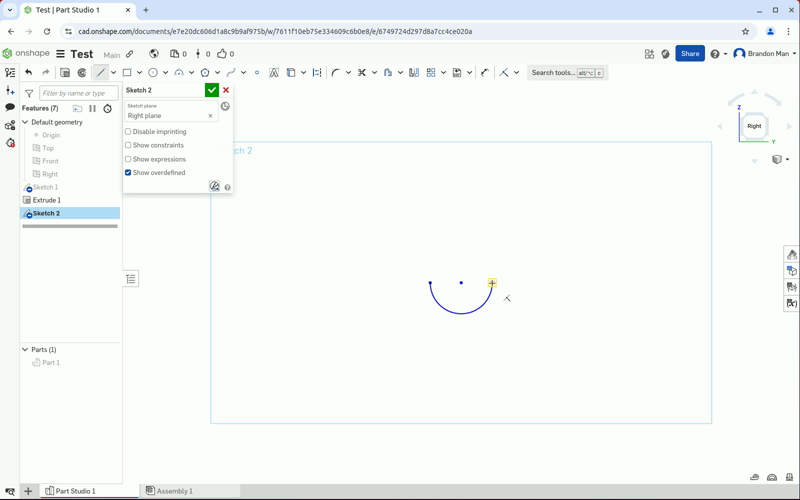
key_down(shift)
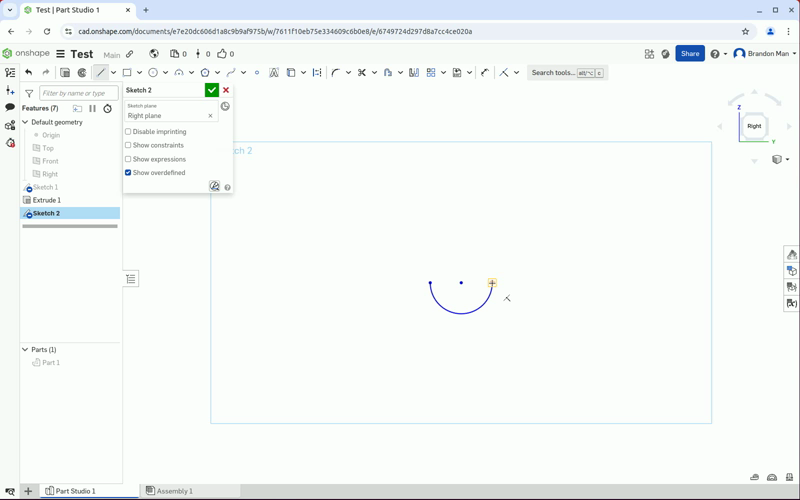
mouse_move(492, 200)
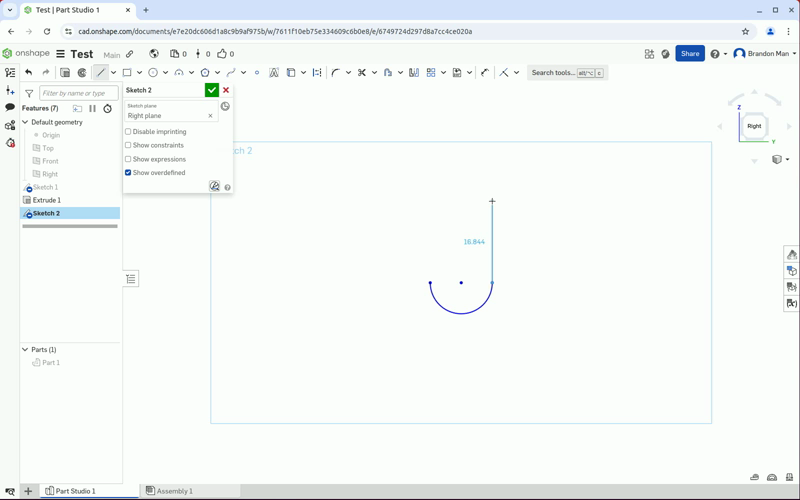
click(492, 200)
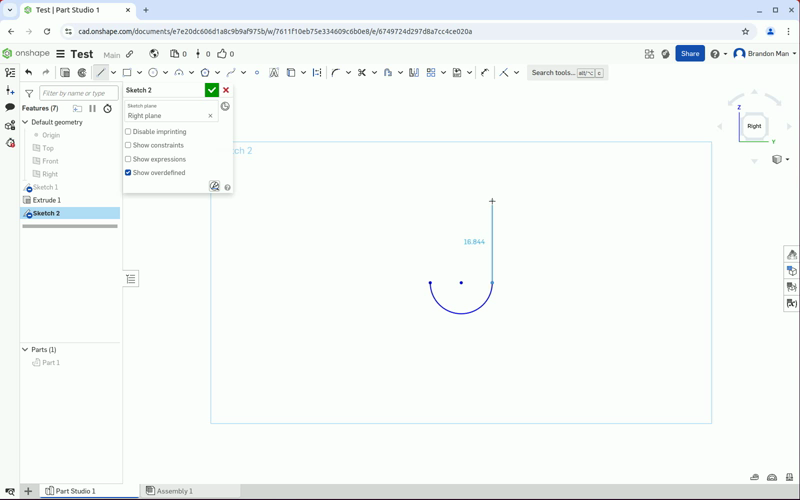
key_up(shift)
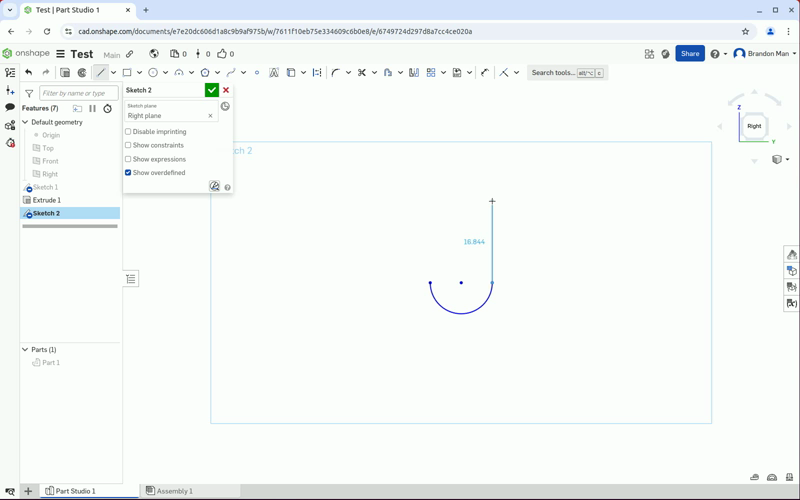
key_down(shift)
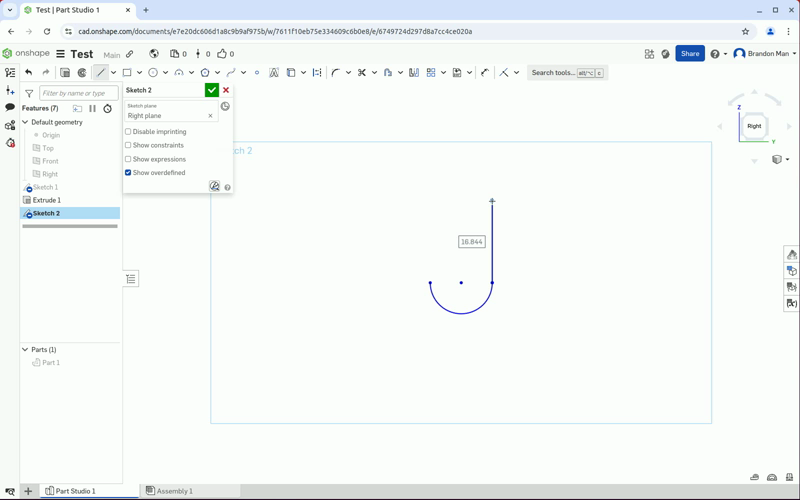
mouse_move(522, 200)
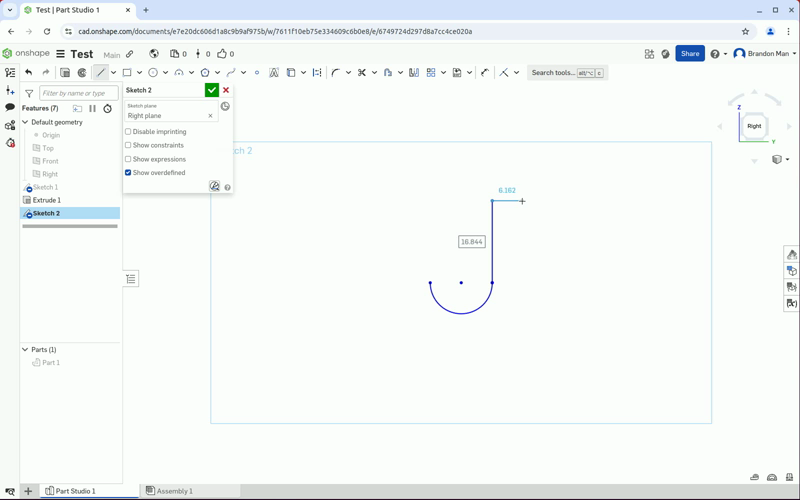
mouse_move(471, 200)
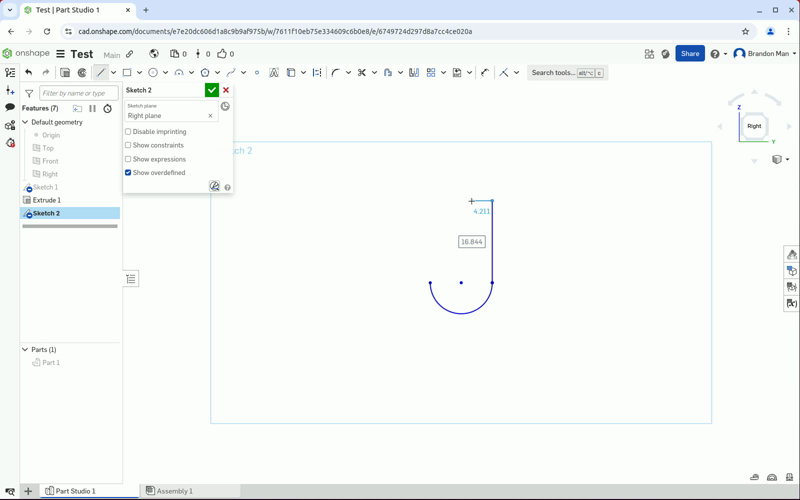
click(471, 200)
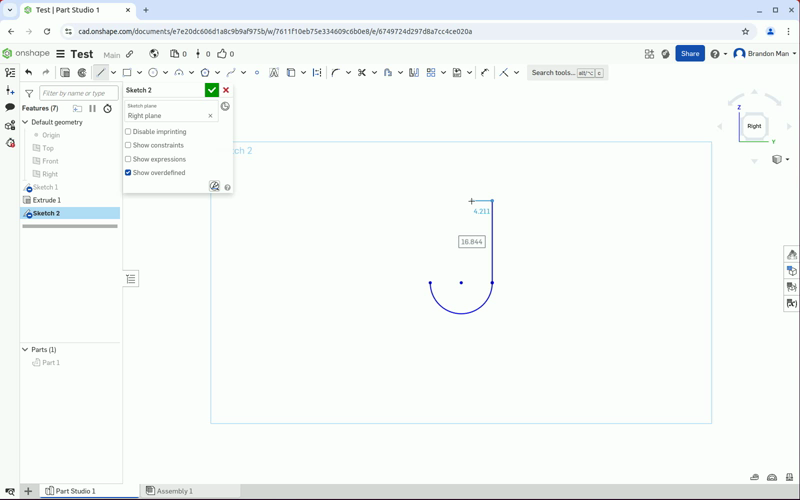
key_up(shift)
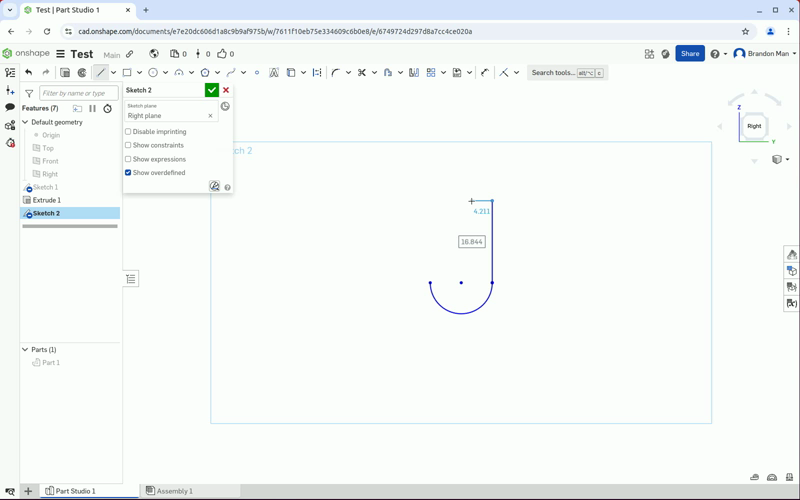
key(esc)
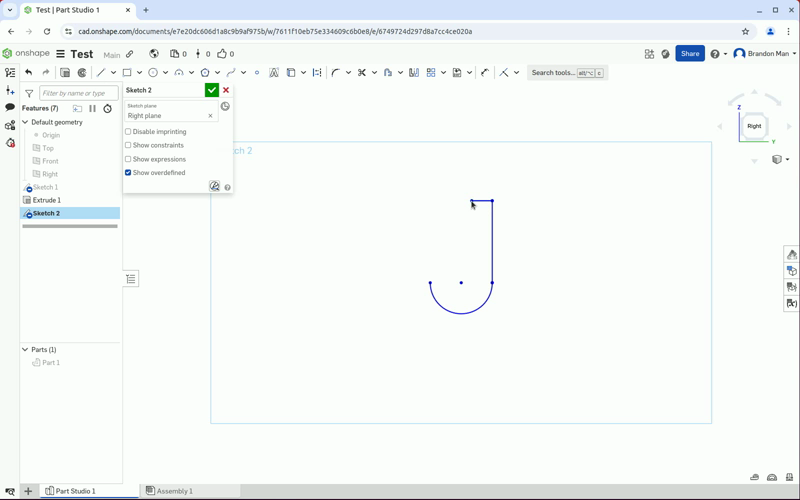
key(a)
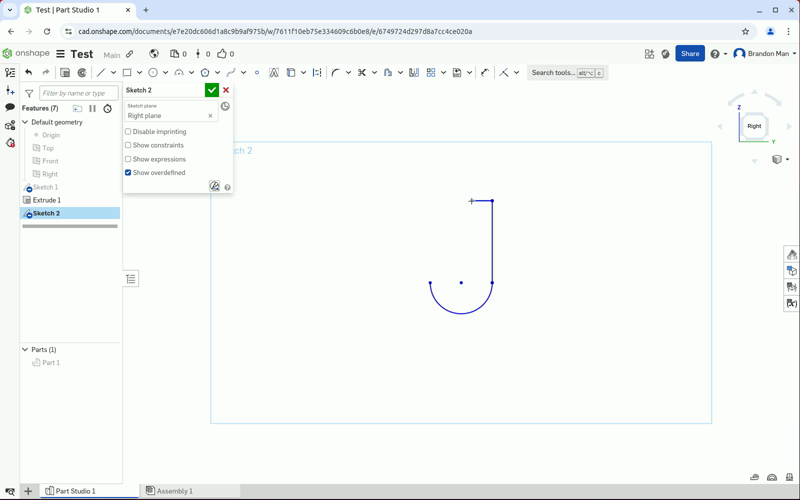
mouse_move(471, 200)
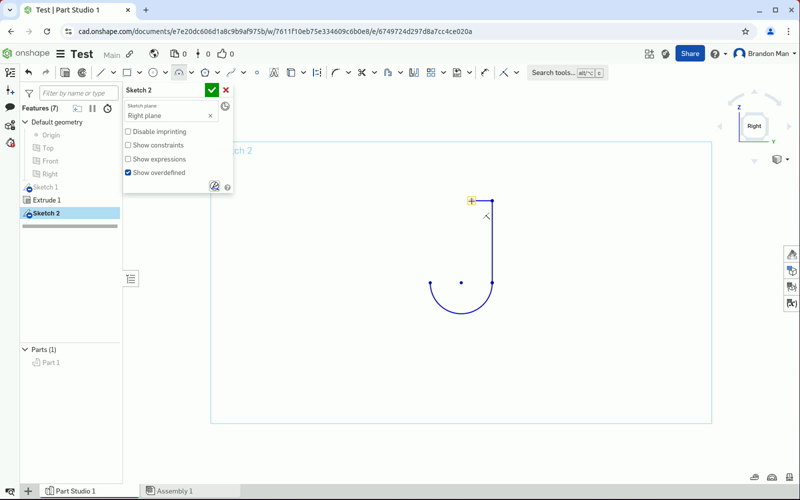
click(471, 200)
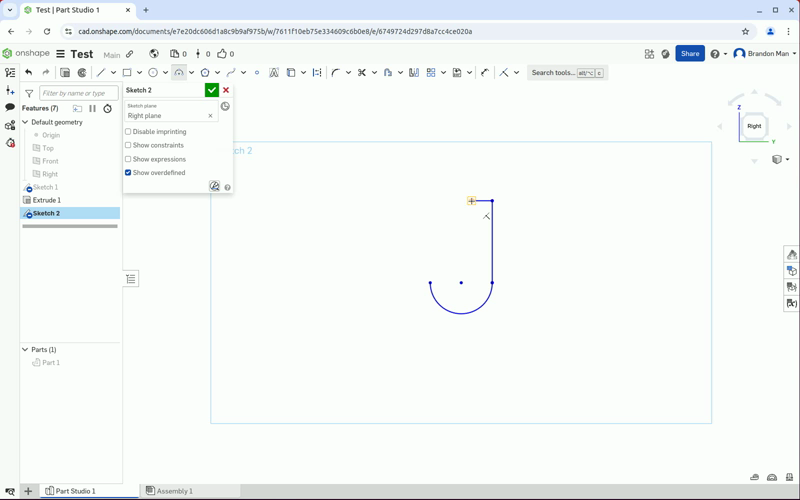
key_down(shift)
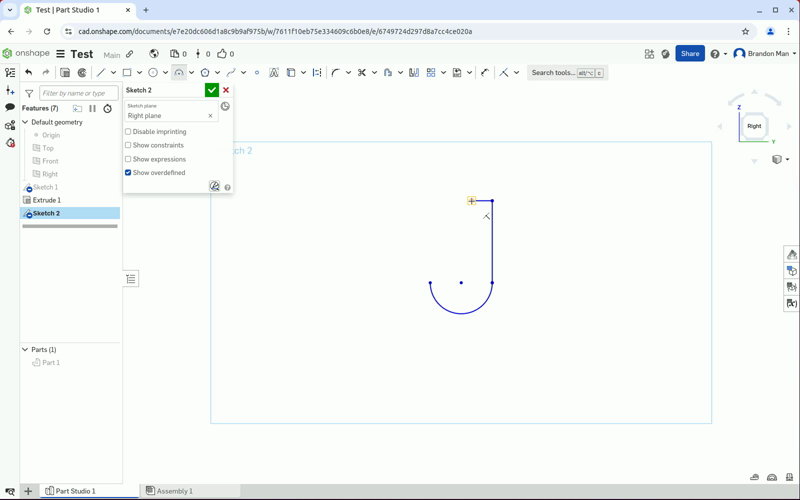
mouse_move(451, 200)
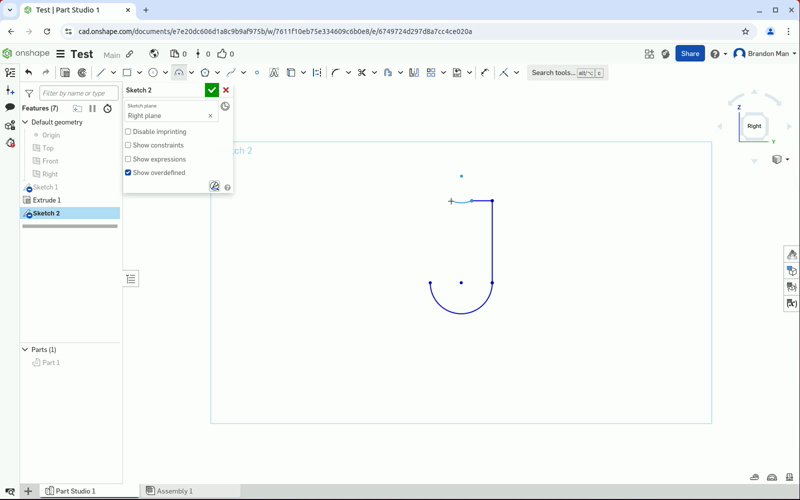
click(451, 200)
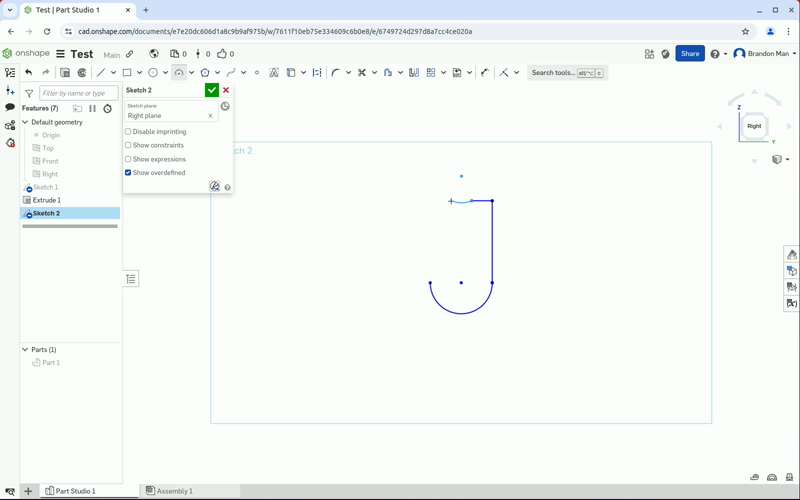
mouse_move(461, 210)
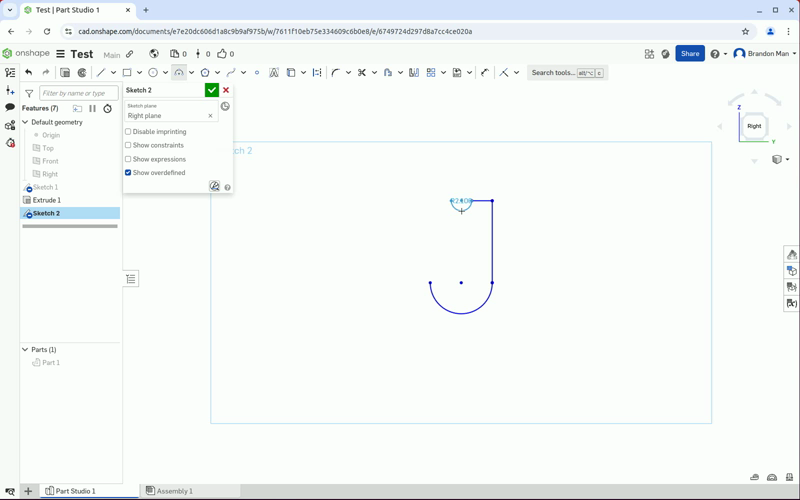
click(461, 210)
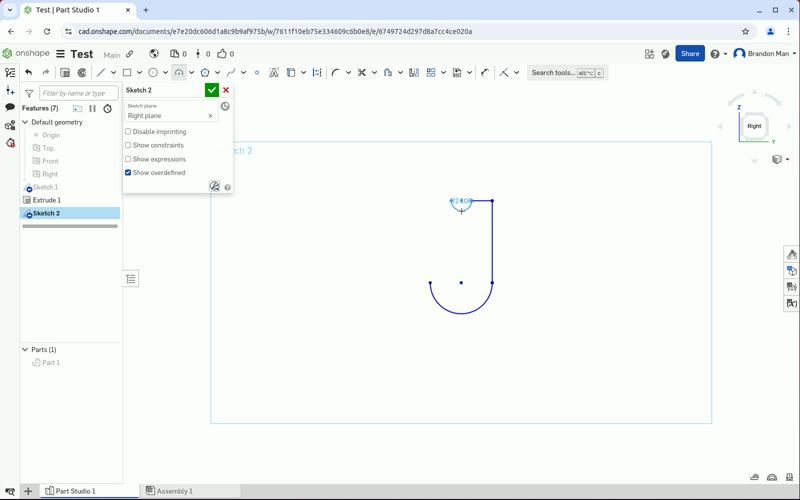
key_up(shift)
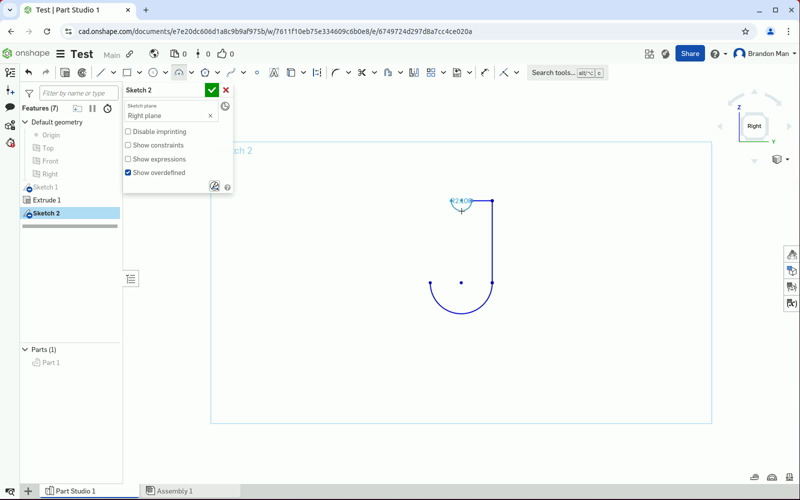
key(esc)
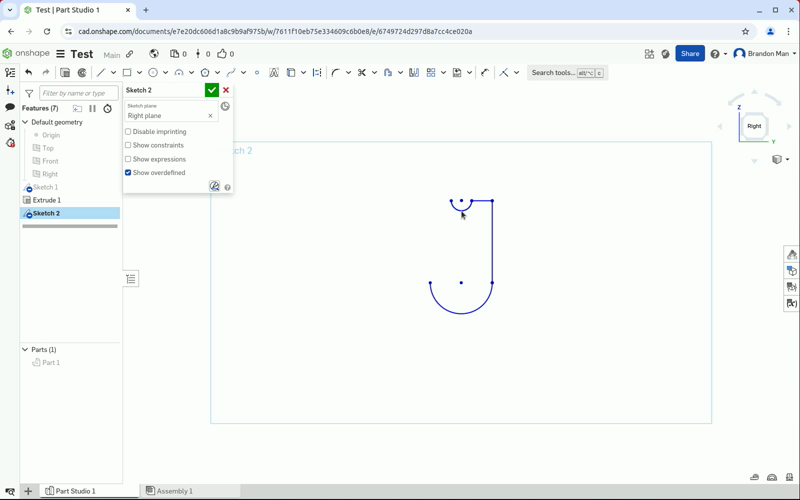
key(l)
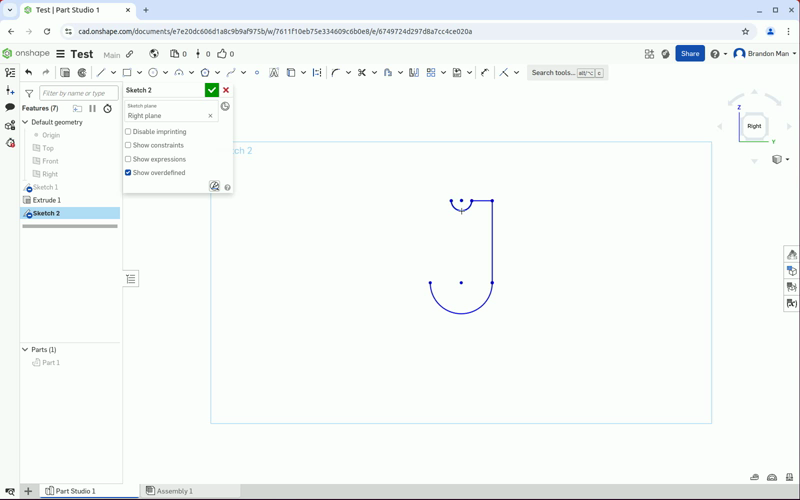
mouse_move(451, 200)
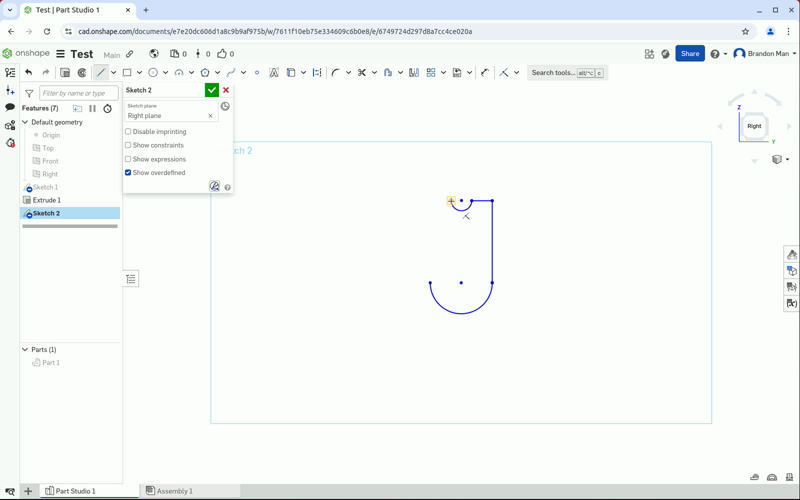
click(451, 200)
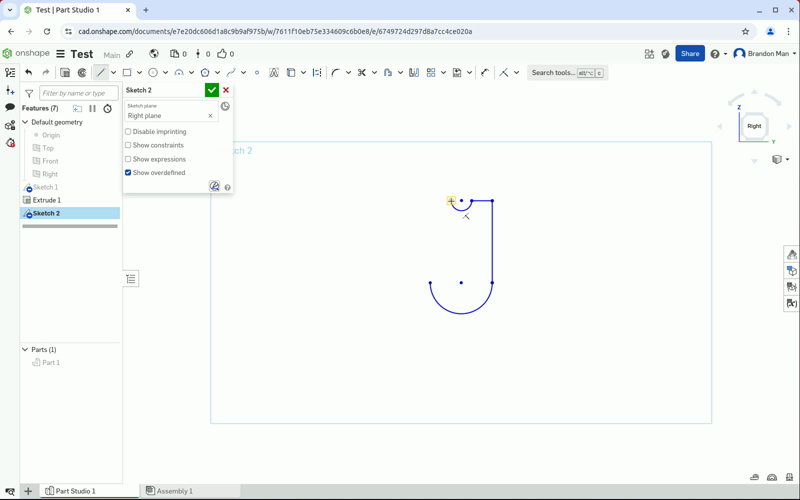
key_down(shift)
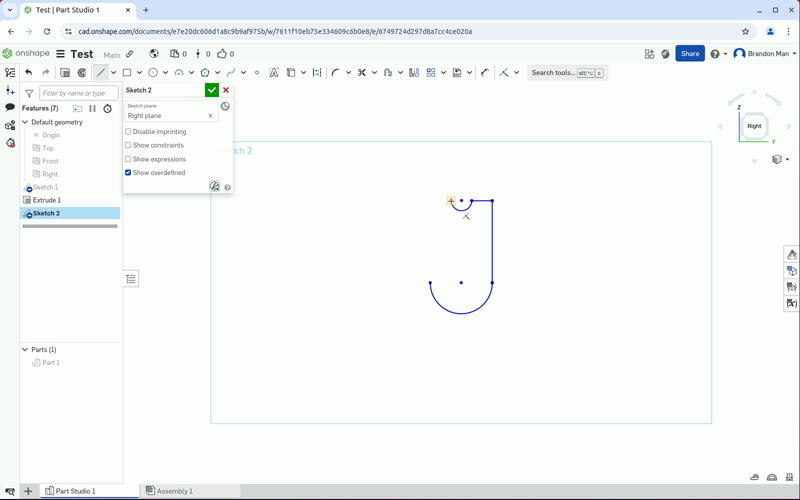
mouse_move(481, 200)
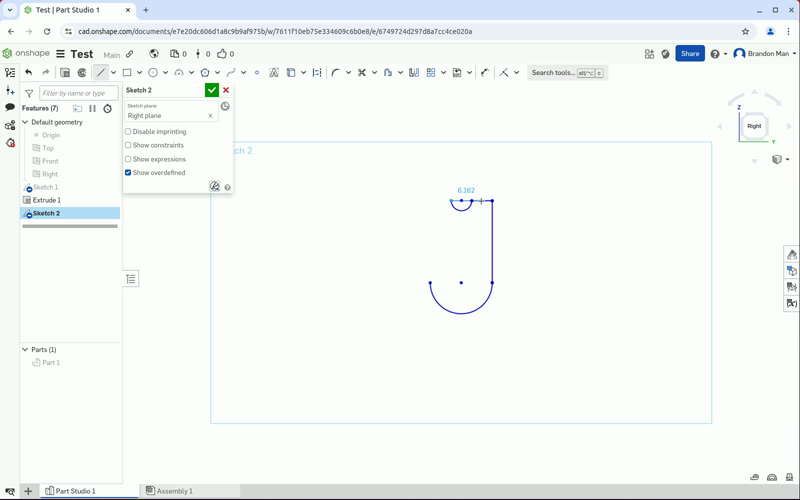
mouse_move(430, 200)
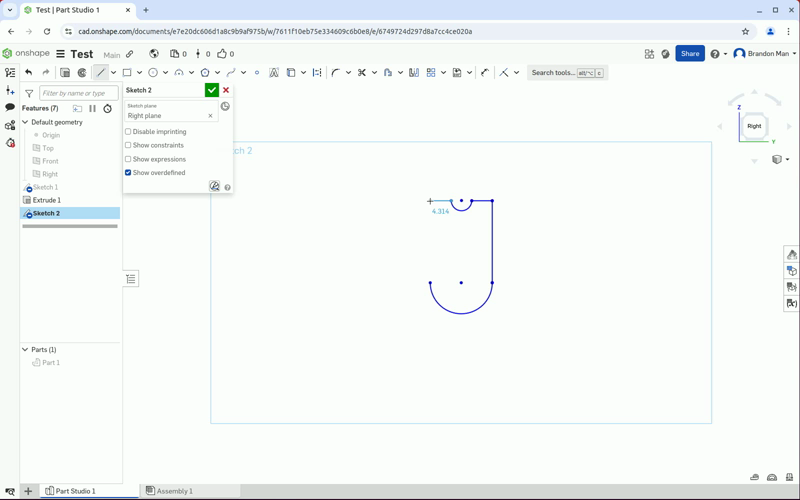
click(430, 200)
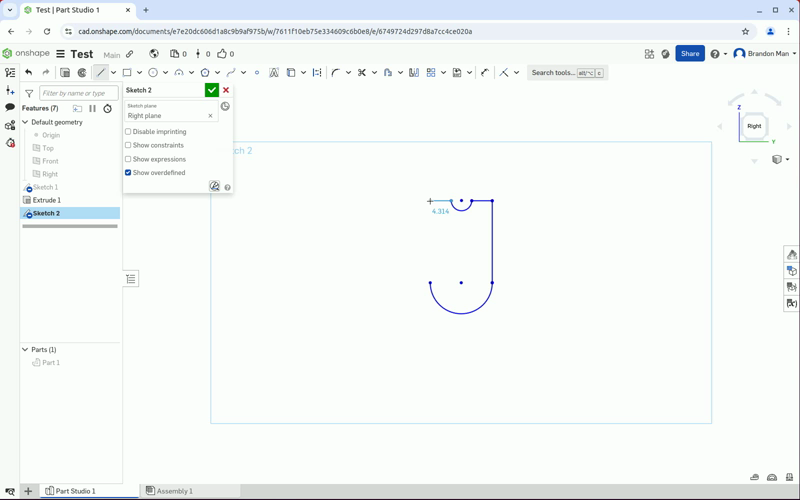
key_up(shift)
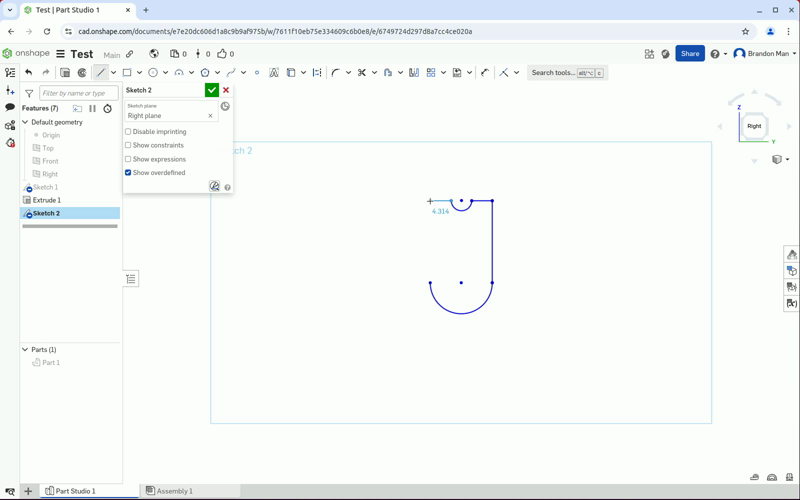
key_down(shift)
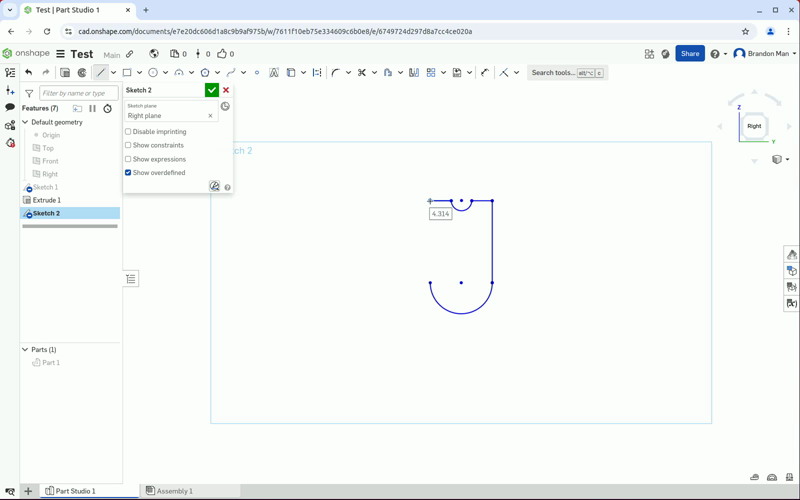
mouse_move(430, 282)
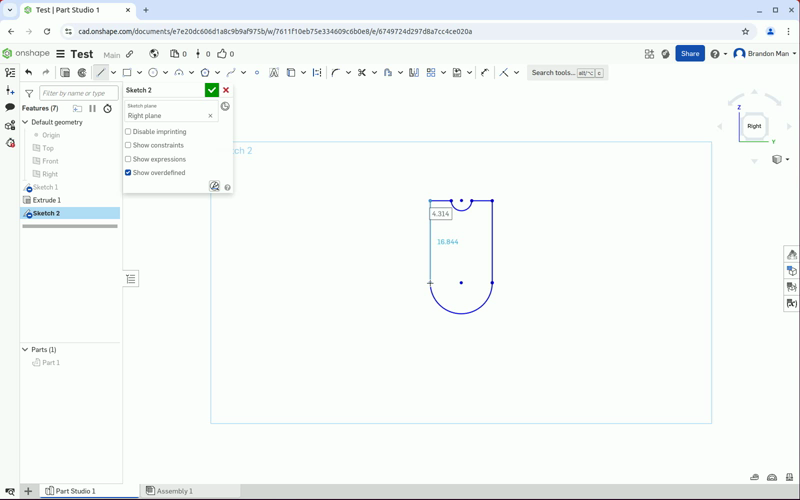
key_up(shift)
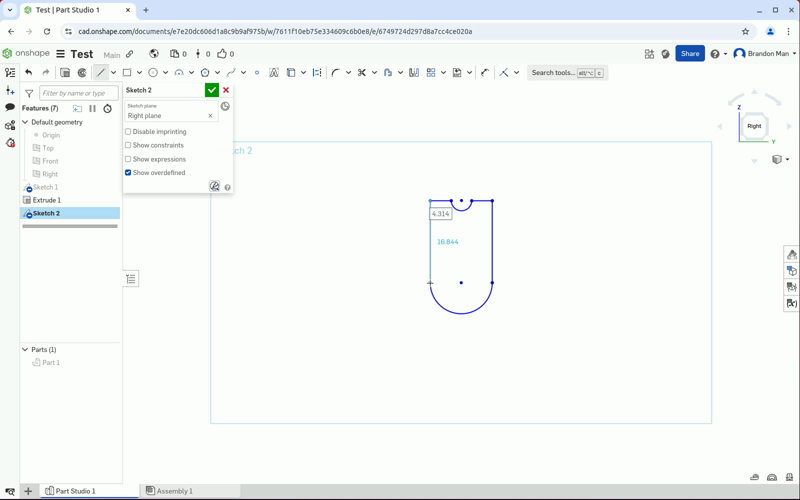
click(430, 282)
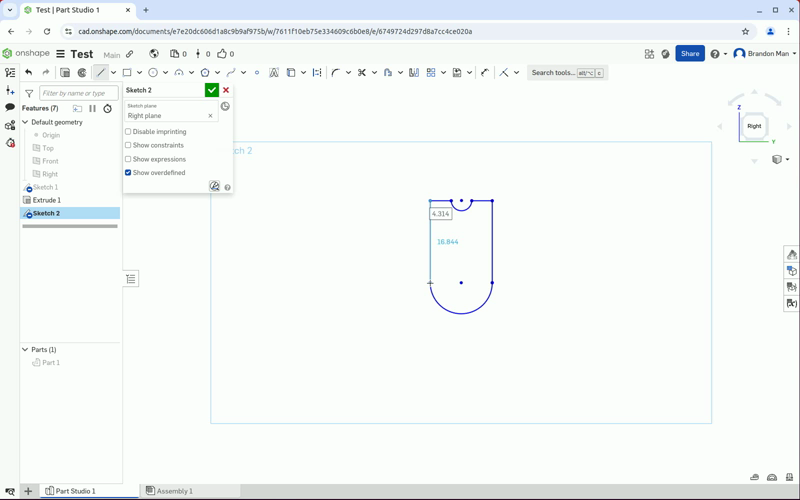
key(esc)
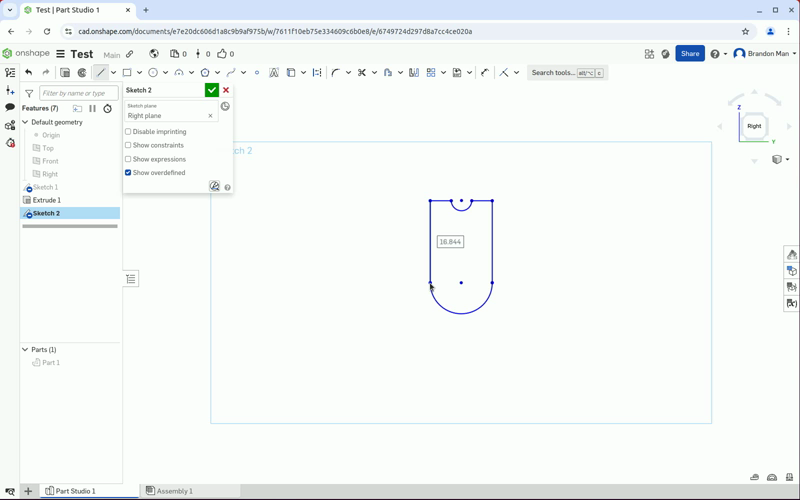
key(c)
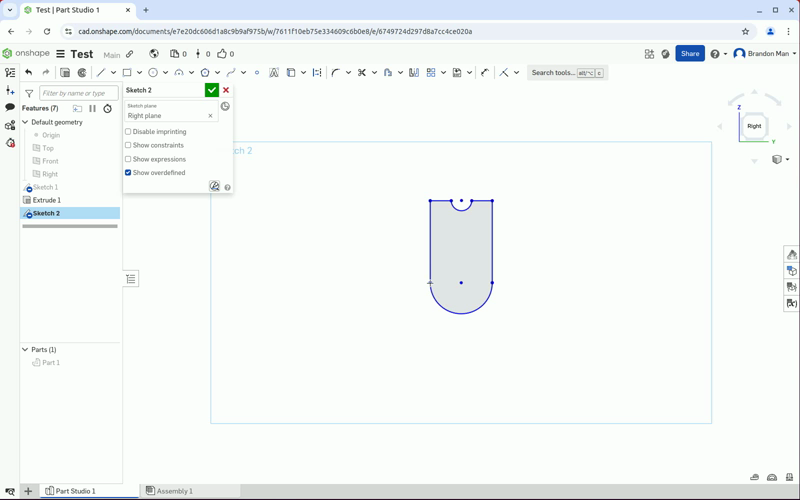
key_down(shift)
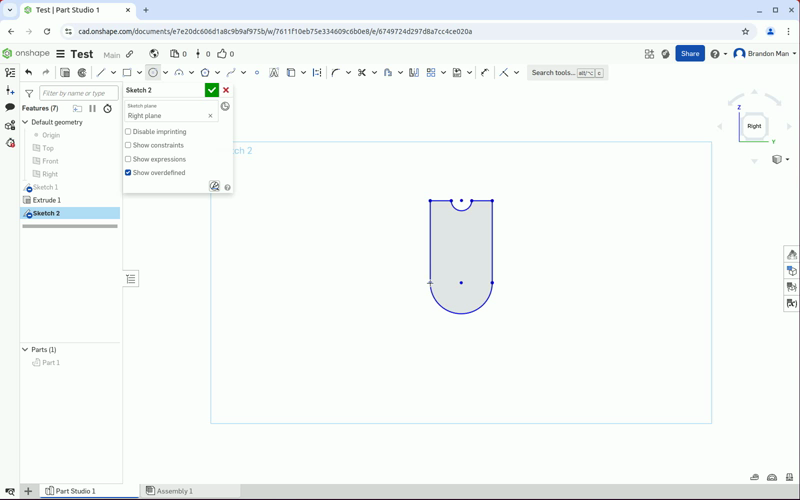
mouse_move(461, 282)
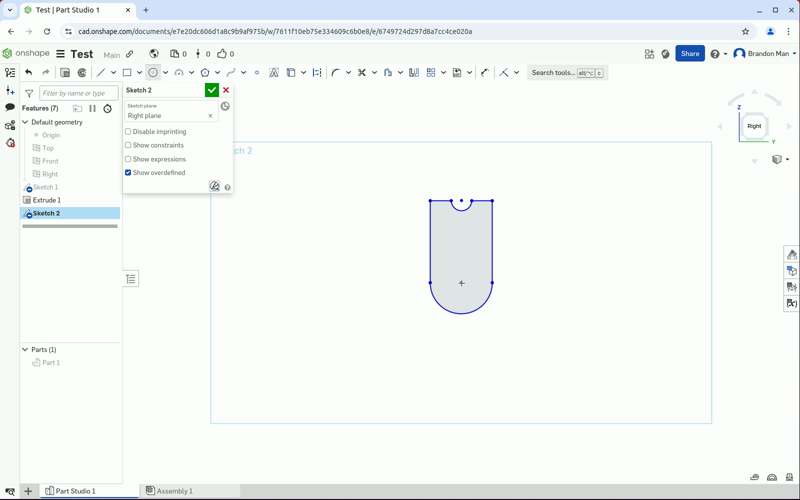
scroll(6)
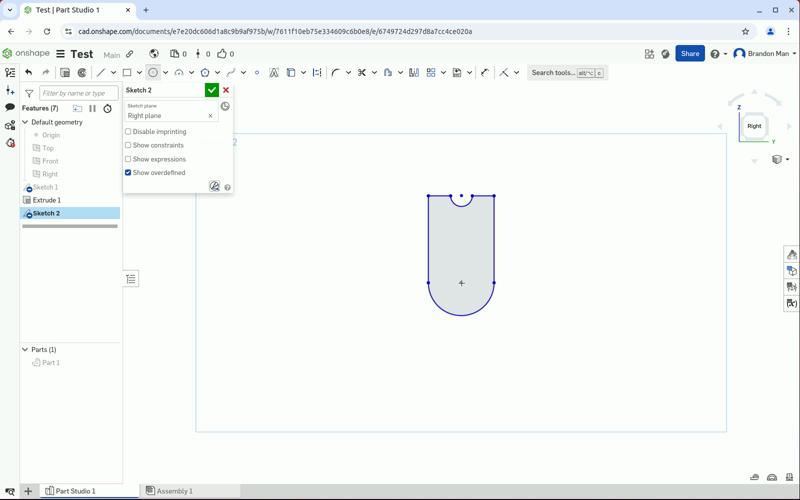
scroll(6)
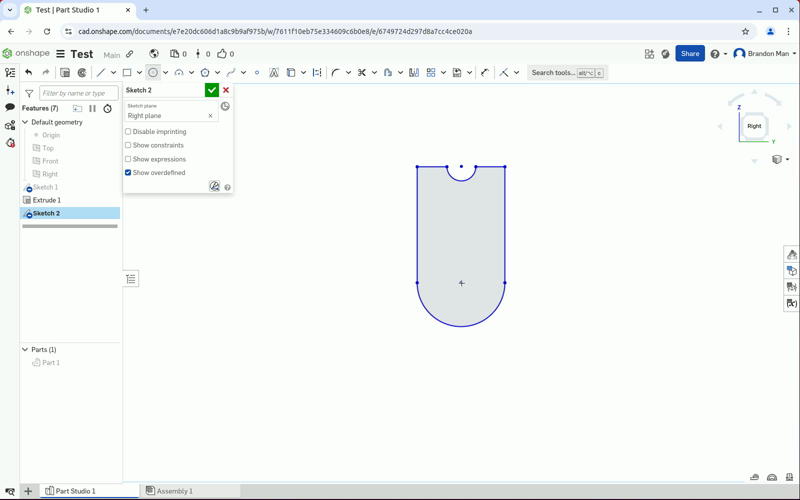
scroll(6)
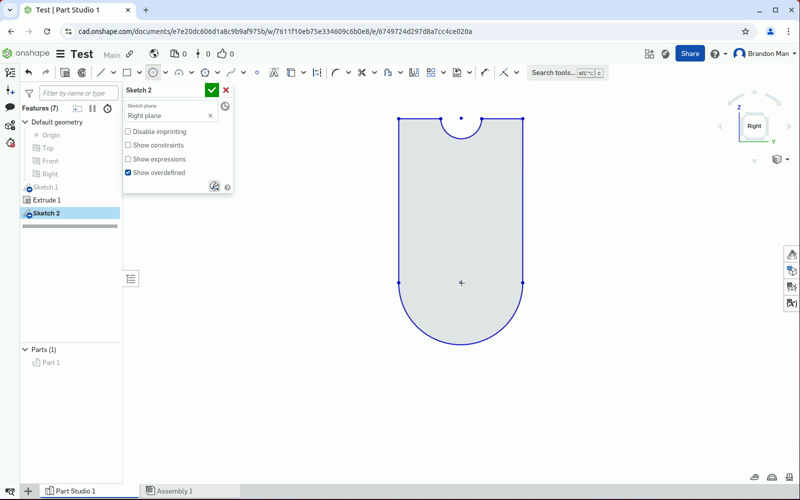
scroll(6)
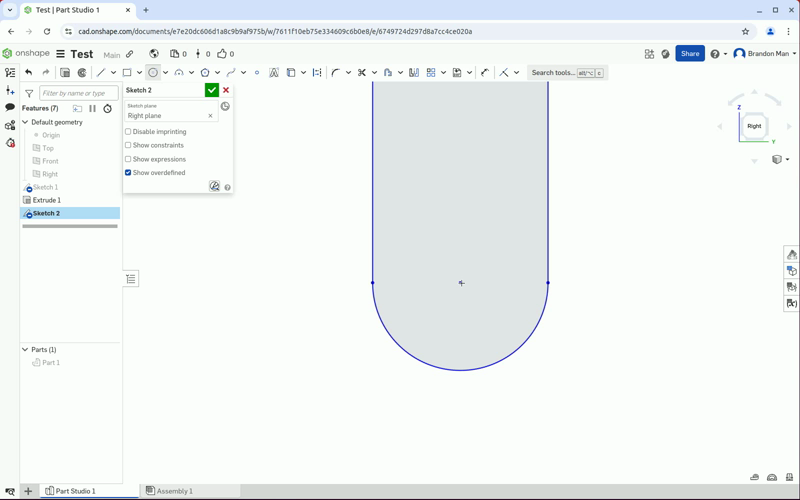
scroll(6)
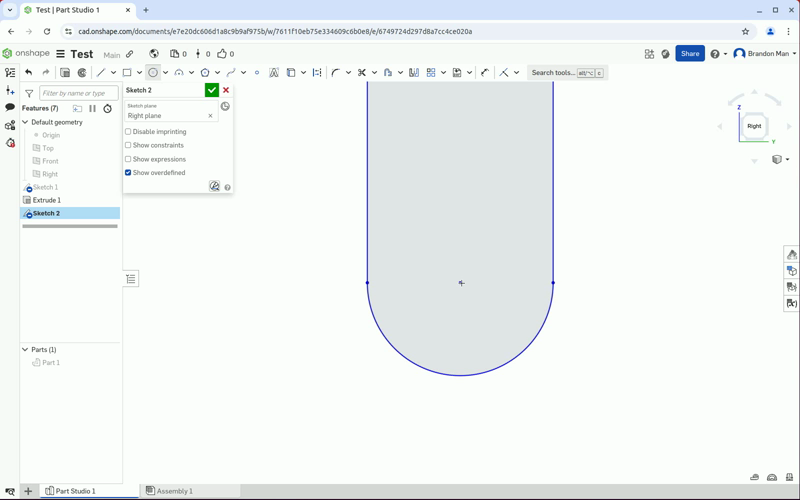
scroll(6)
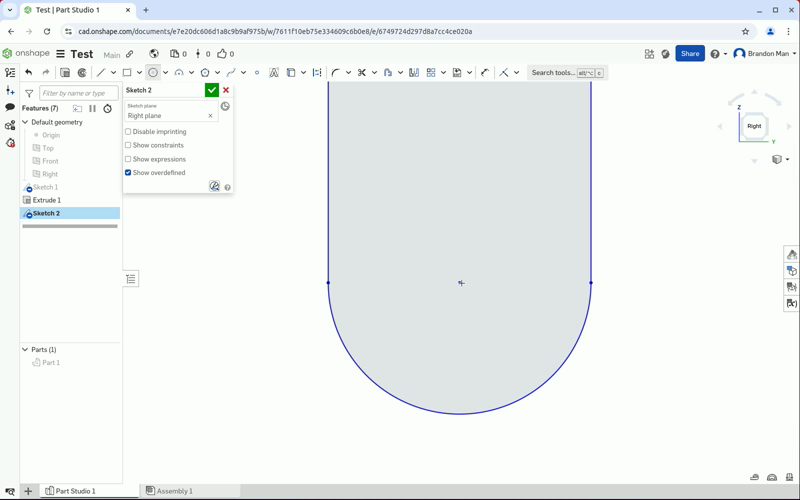
scroll(6)
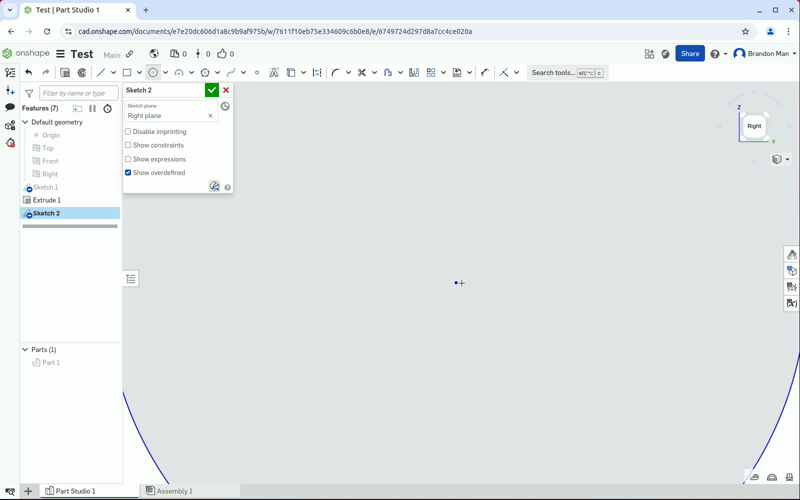
click(461, 282)
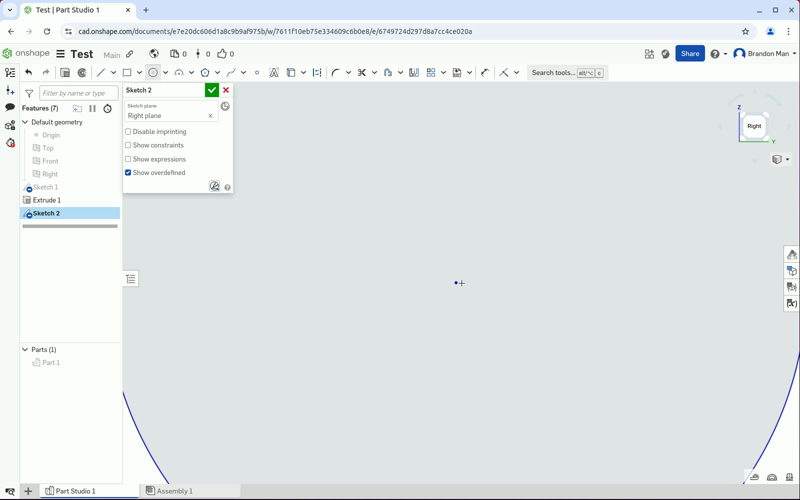
scroll(-6)
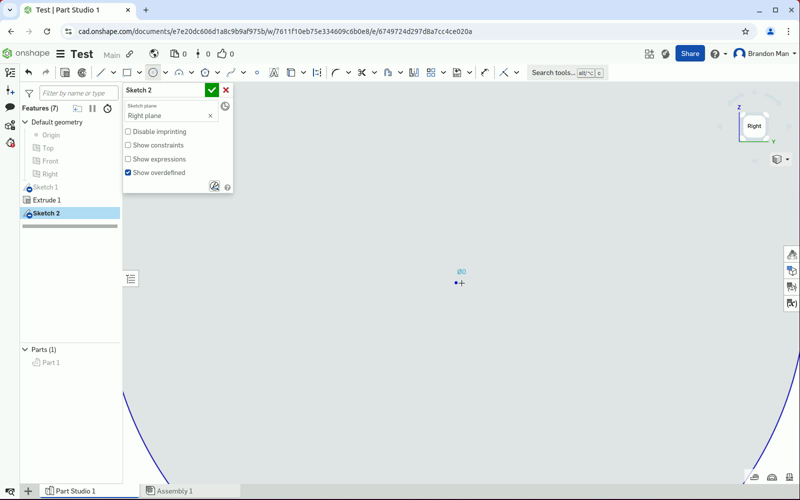
scroll(-6)
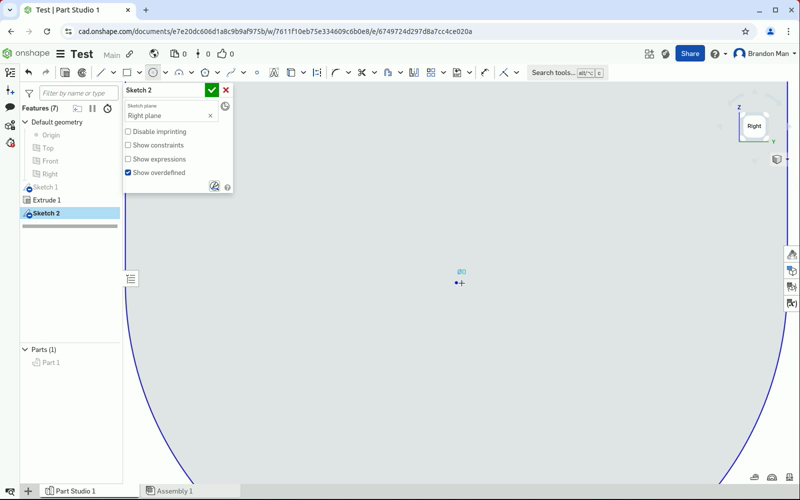
scroll(-6)
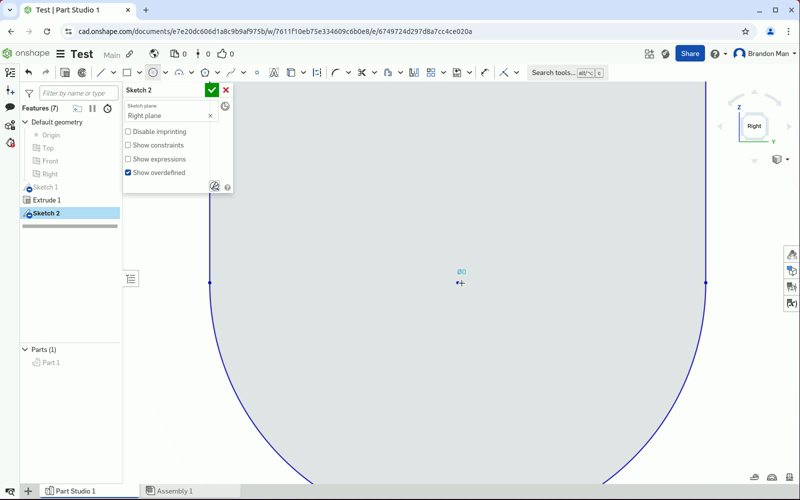
scroll(-6)
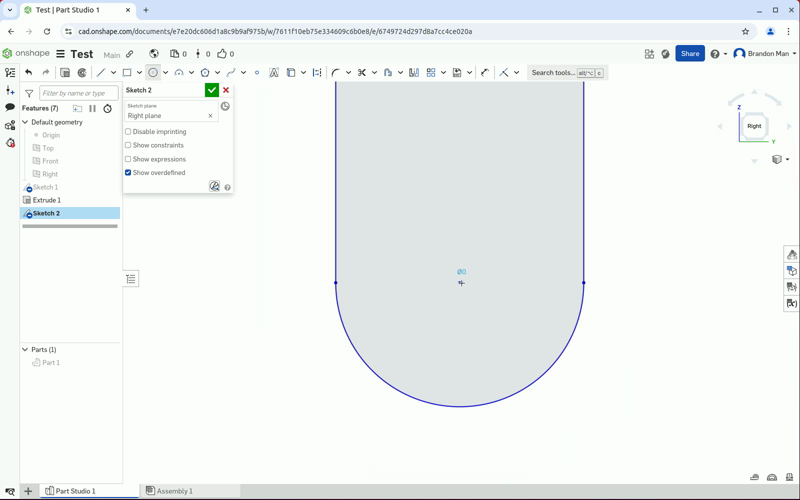
scroll(-6)
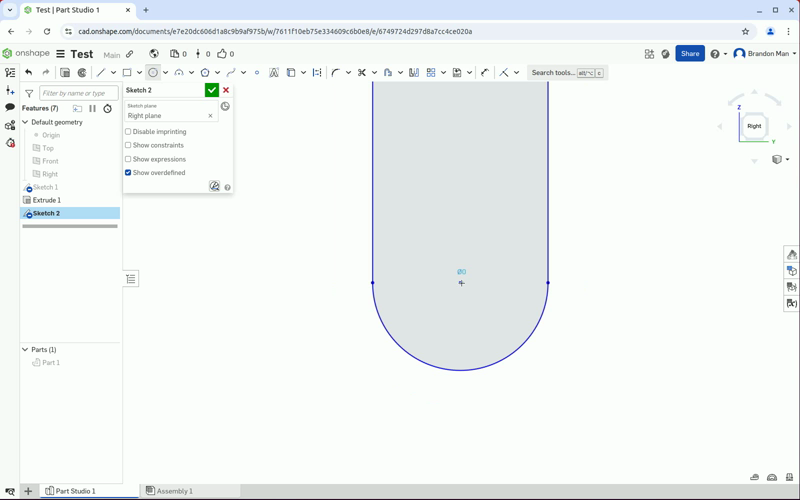
scroll(-6)
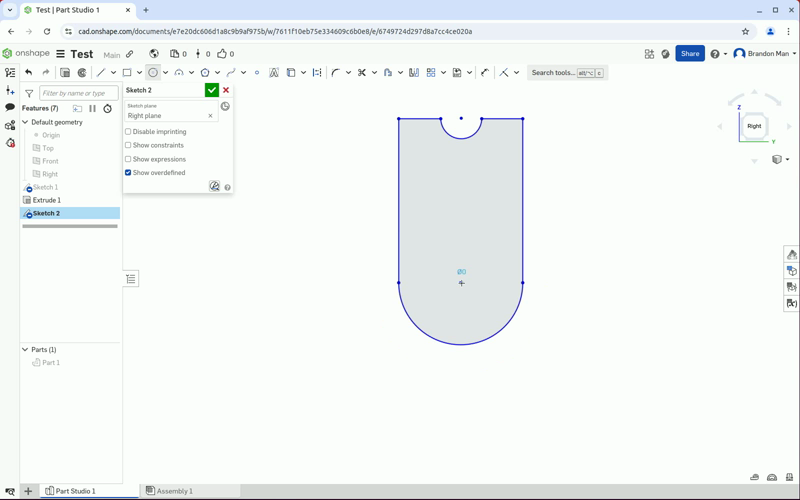
scroll(-6)
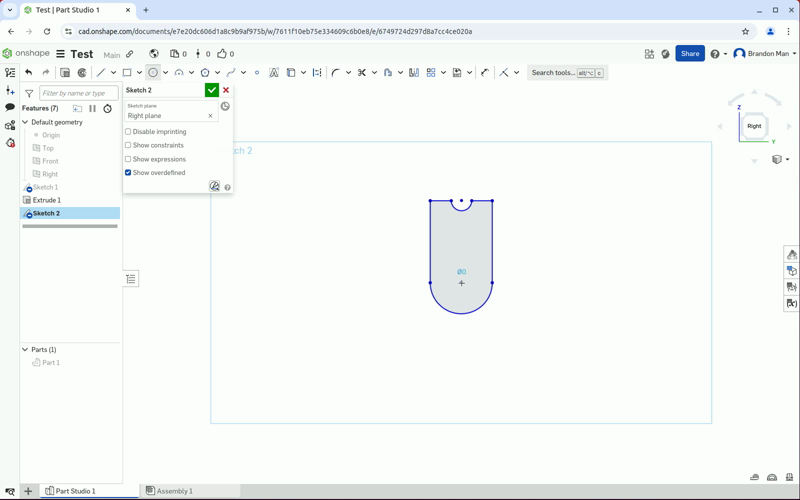
key_up(shift)
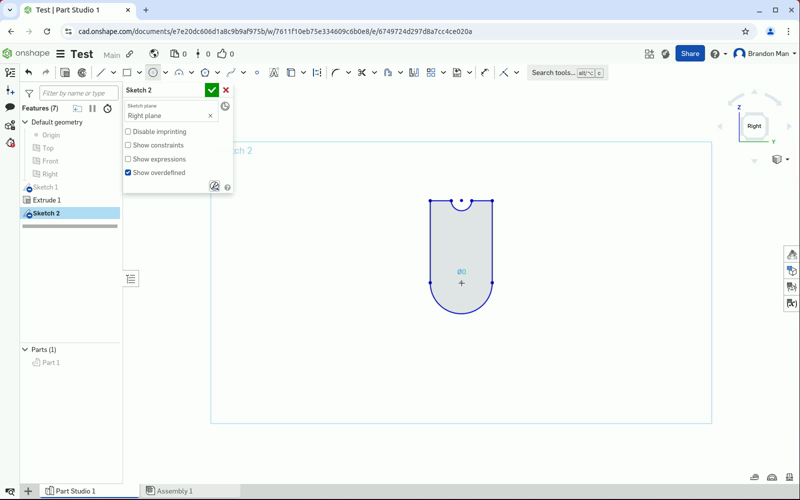
mouse_move(472, 282)
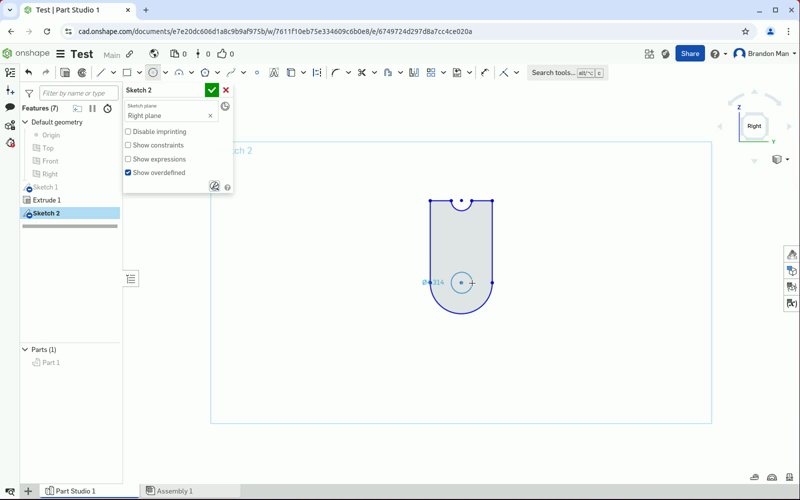
click(472, 282)
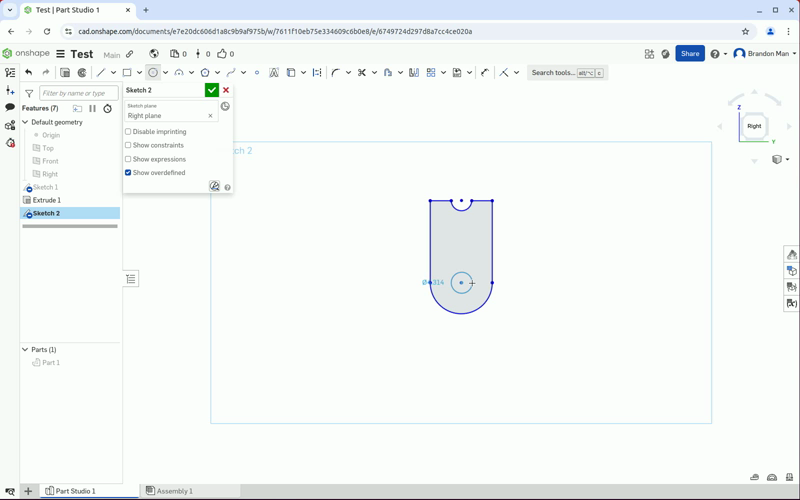
key(esc)
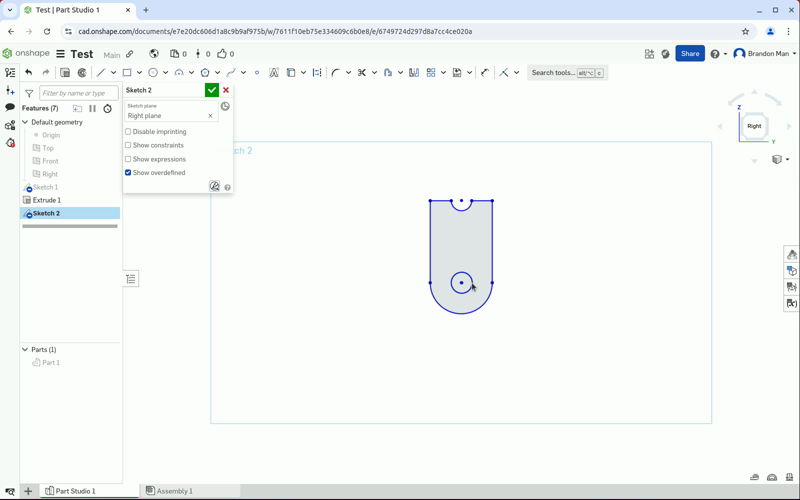
mouse_move(447, 240)
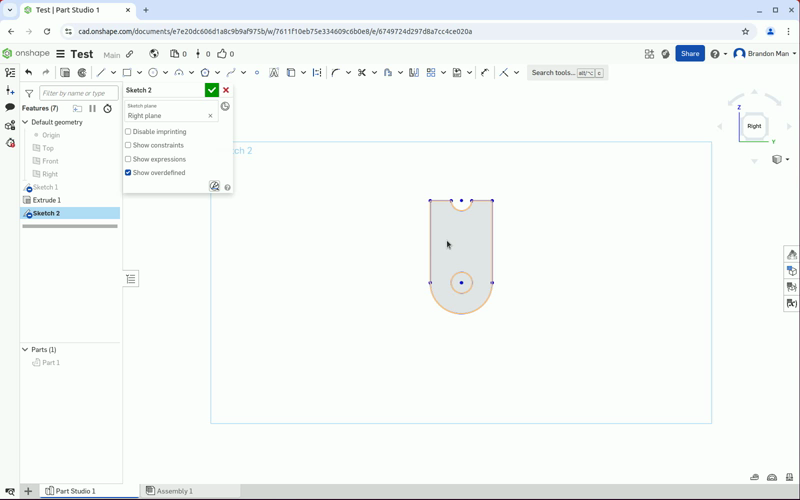
click(447, 240)
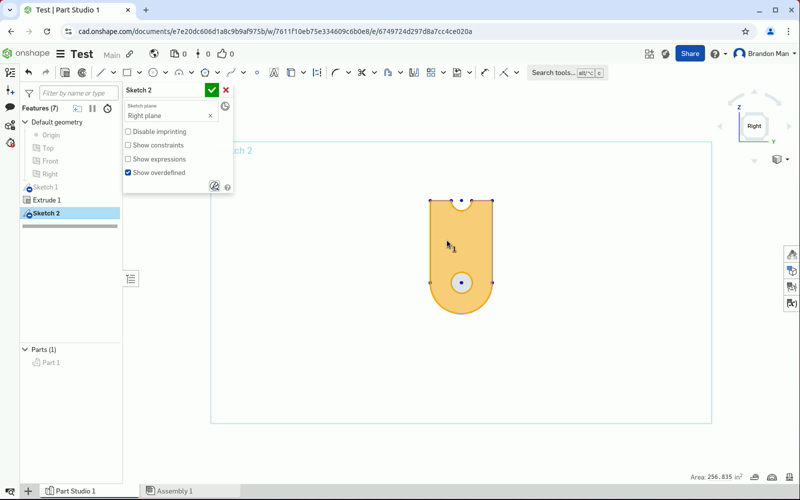
mouse_move(73, 352)
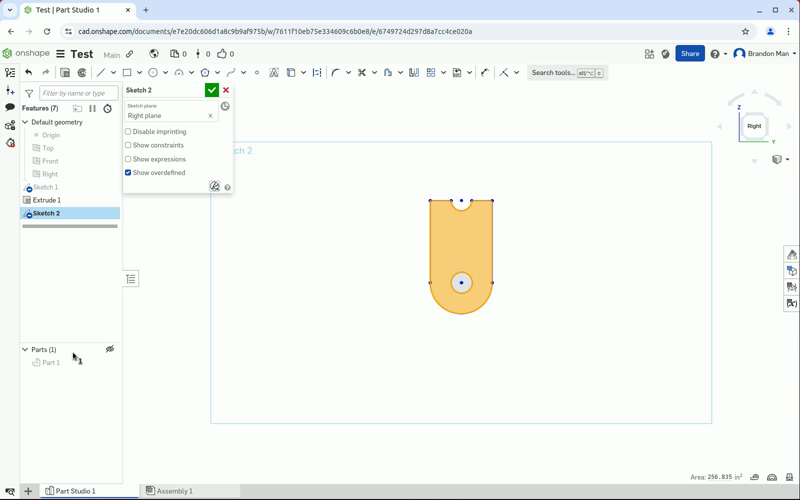
key(shift+y)
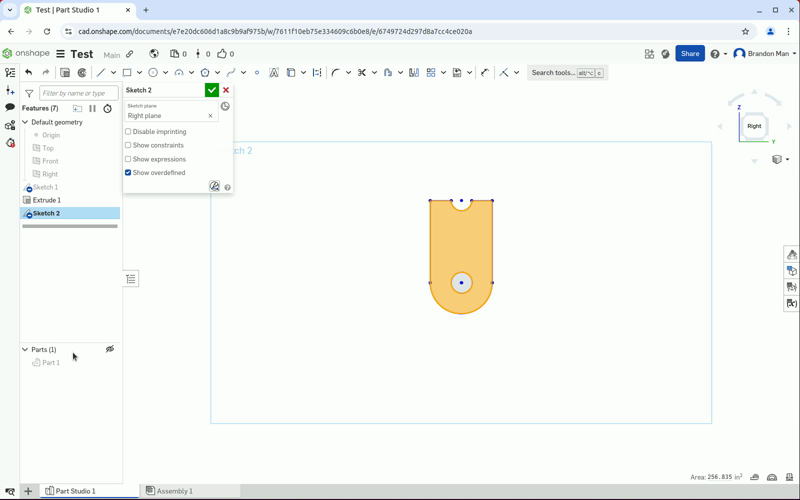
key(shift+e)
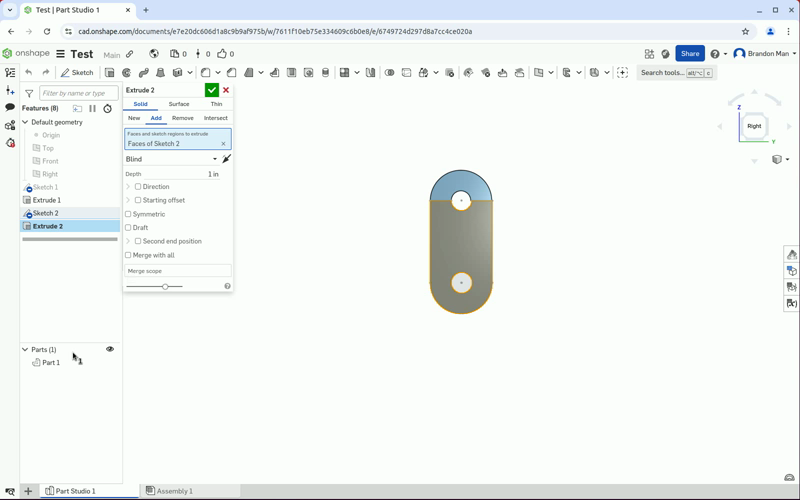
mouse_move(143, 106)
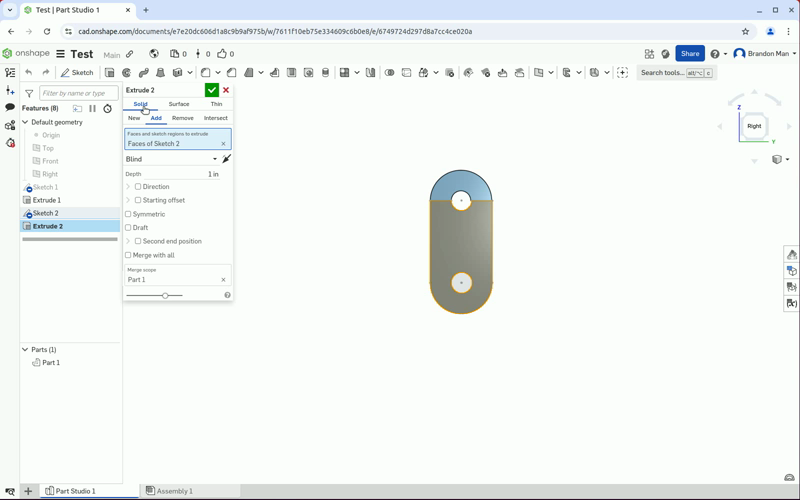
click(143, 106)
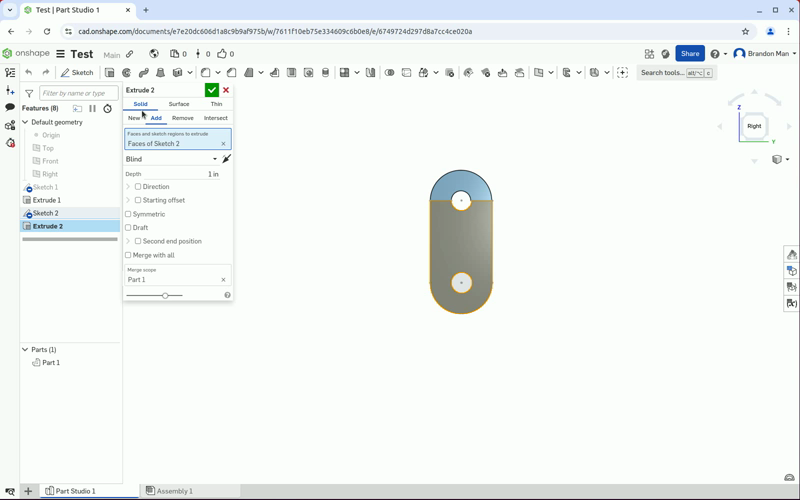
mouse_move(137, 120)
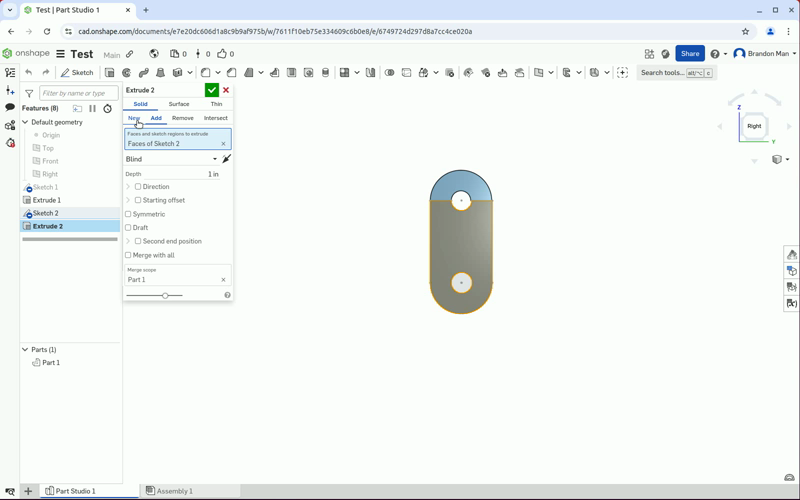
click(137, 120)
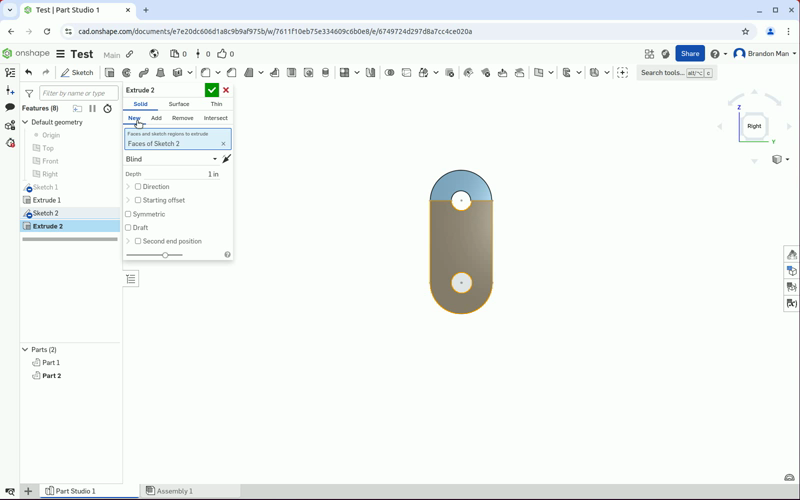
key(tab, 4)
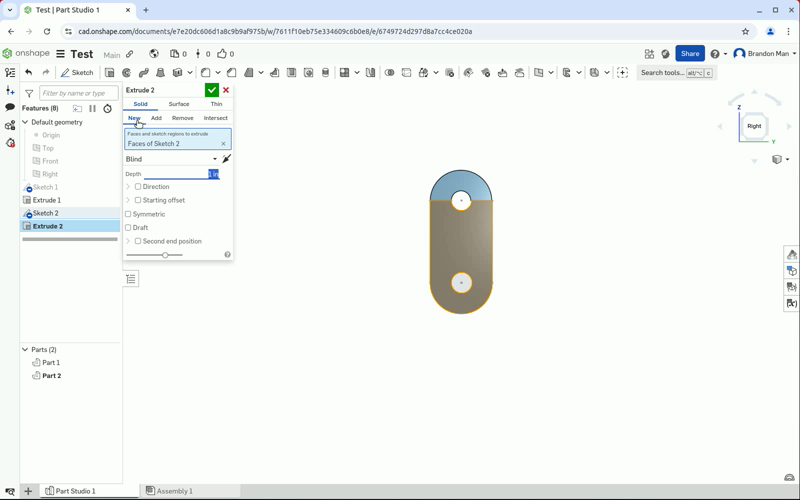
text(4.092)
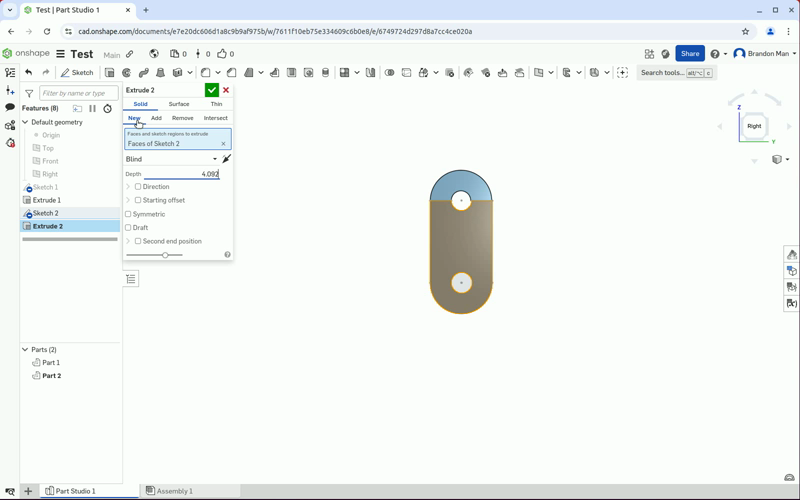
key(enter)
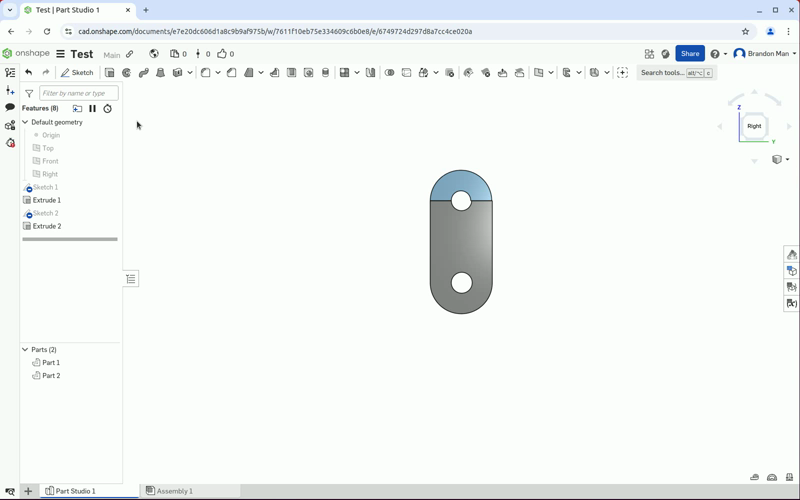
key(shift+h)
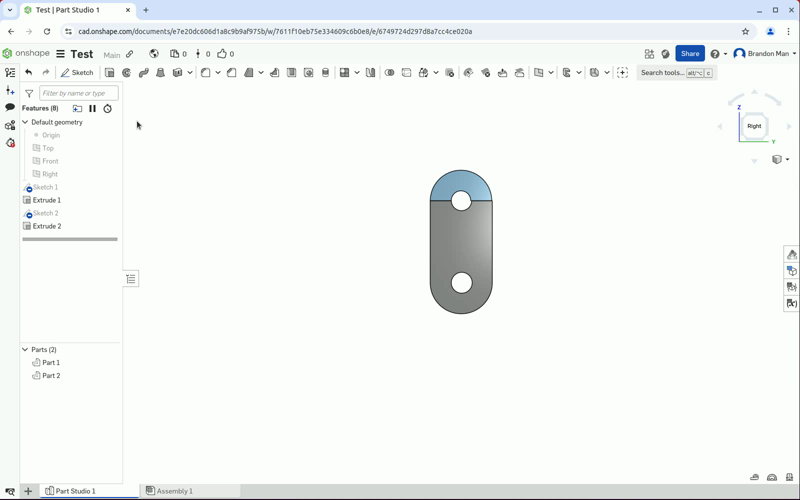
key(shift+h)
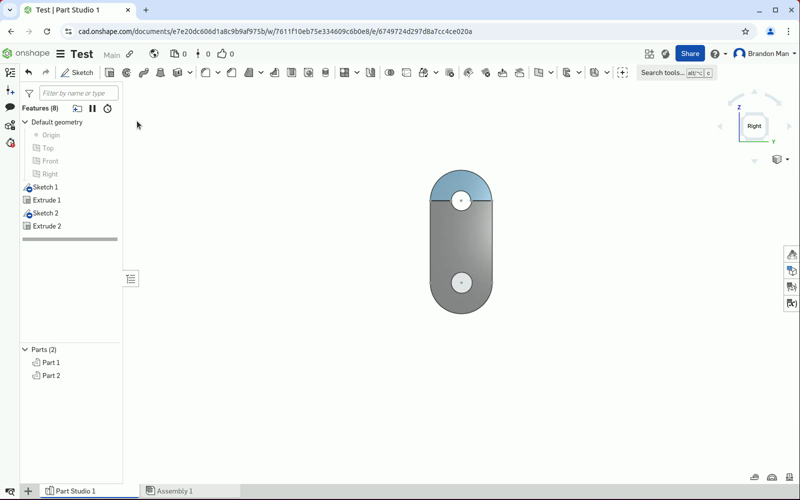
key(shift+7)
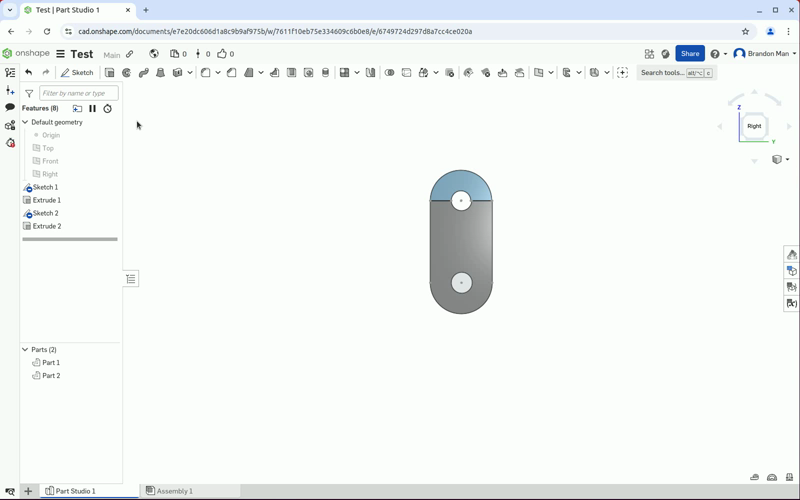
key(right, 2)
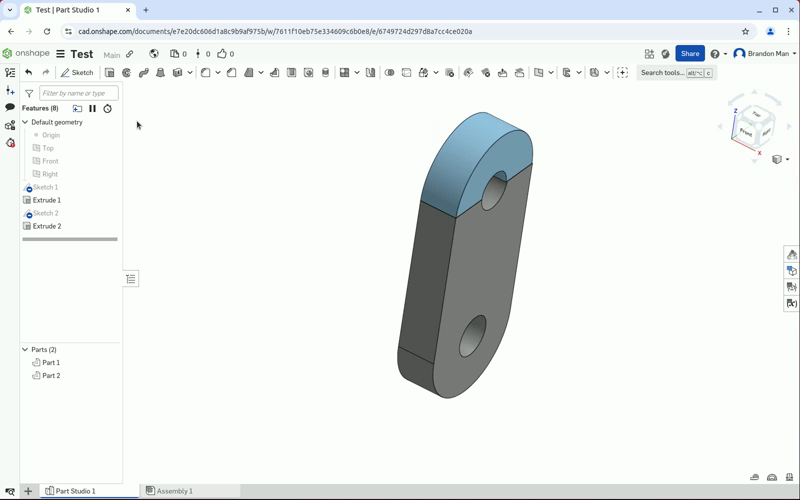
key(down, 2)
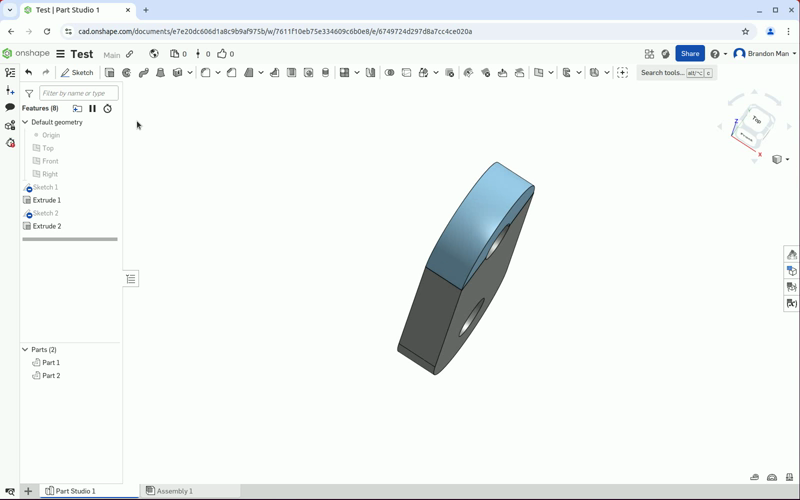
key(up, 2)
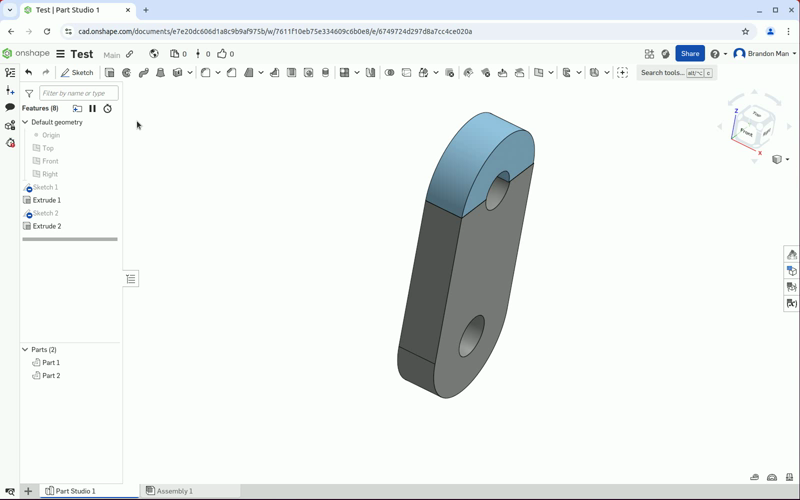
key(left, 2)
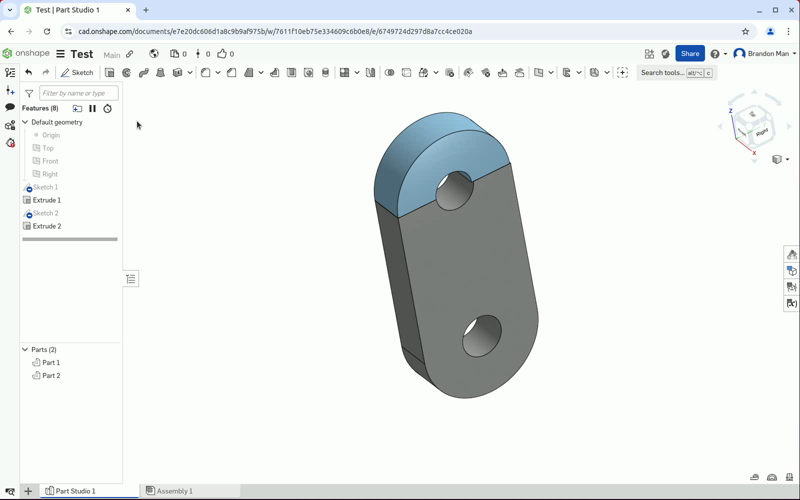
mouse_move(73, 189)
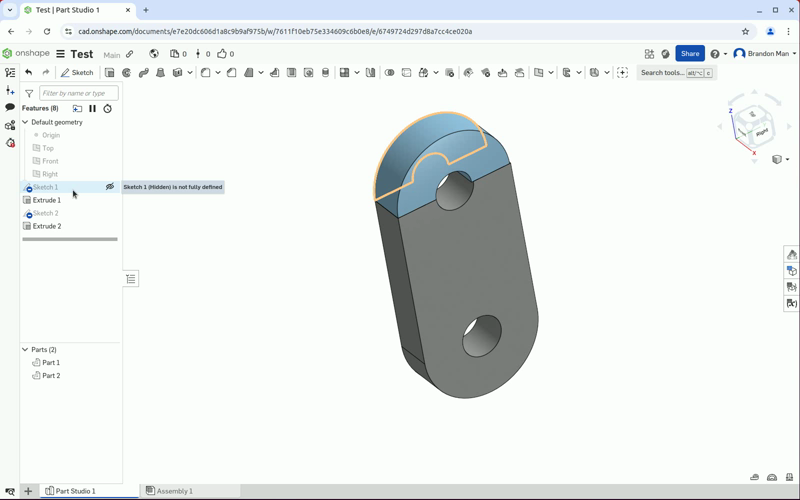
click(73, 189)